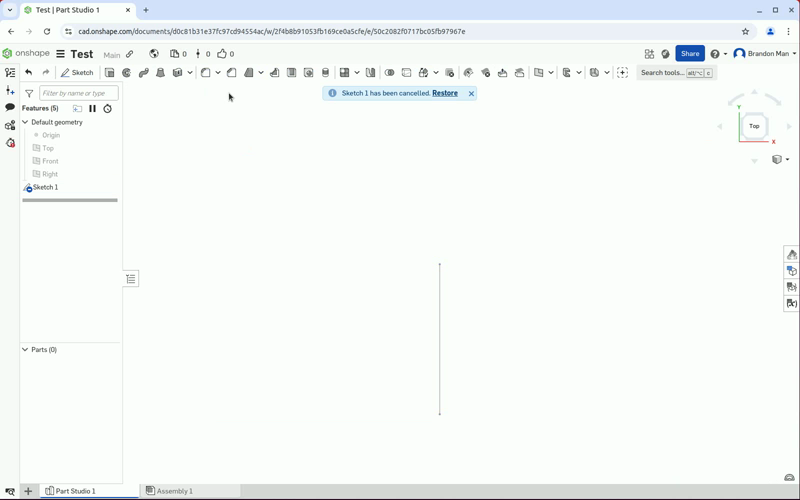
key(shift+h)
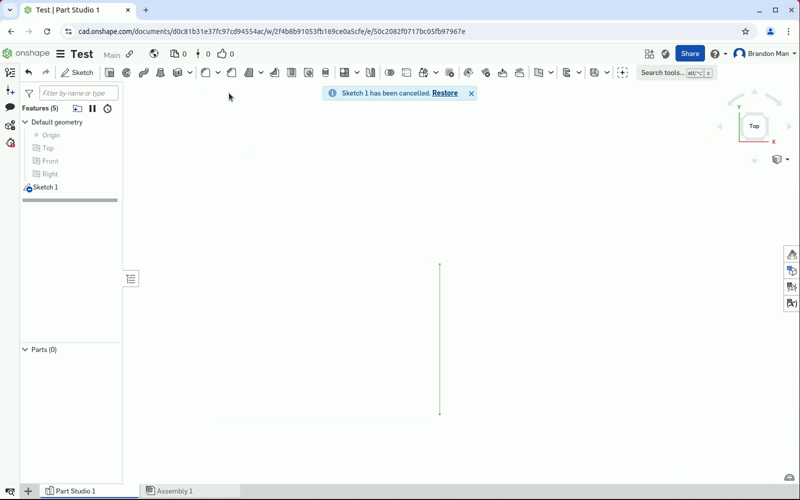
key(shift+s)
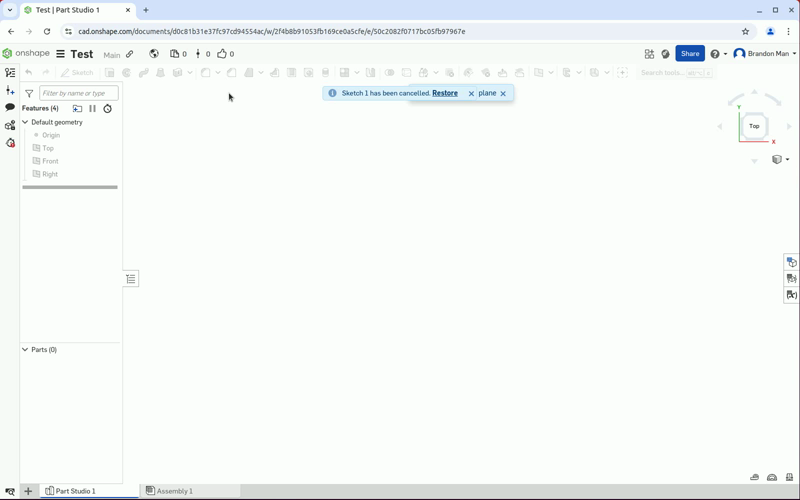
mouse_move(73, 150)
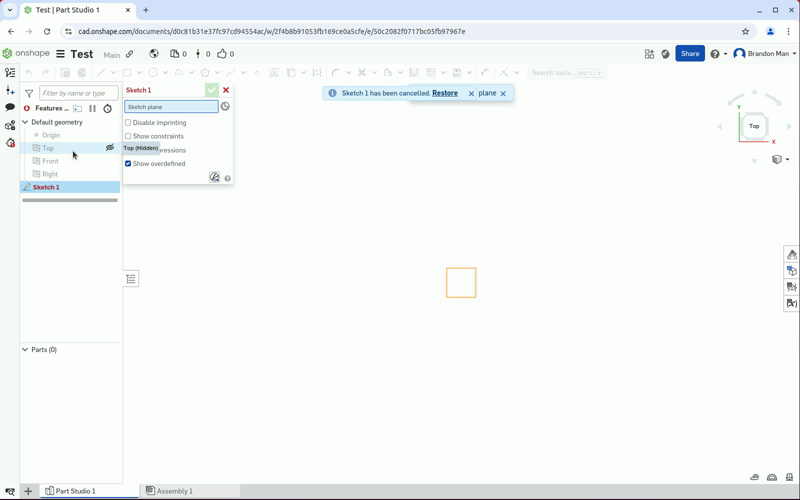
click(73, 150)
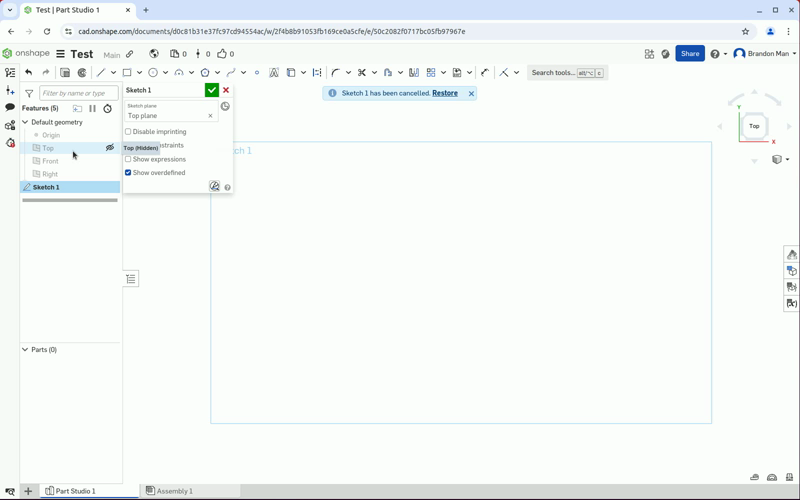
mouse_move(73, 352)
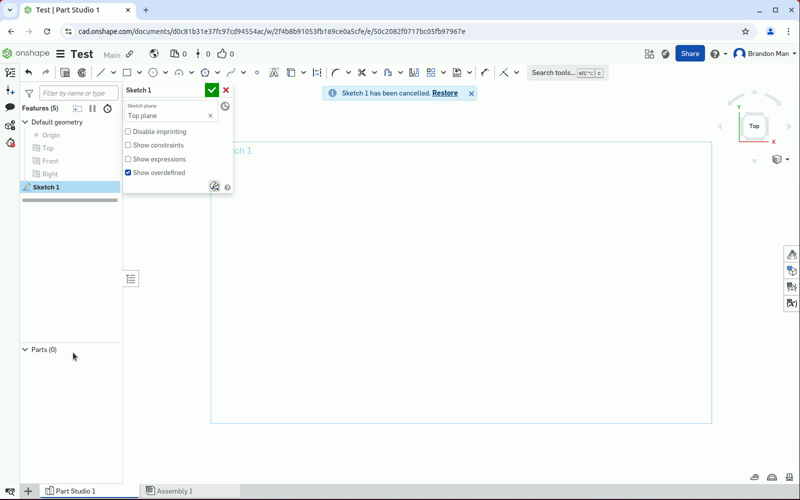
key(y)
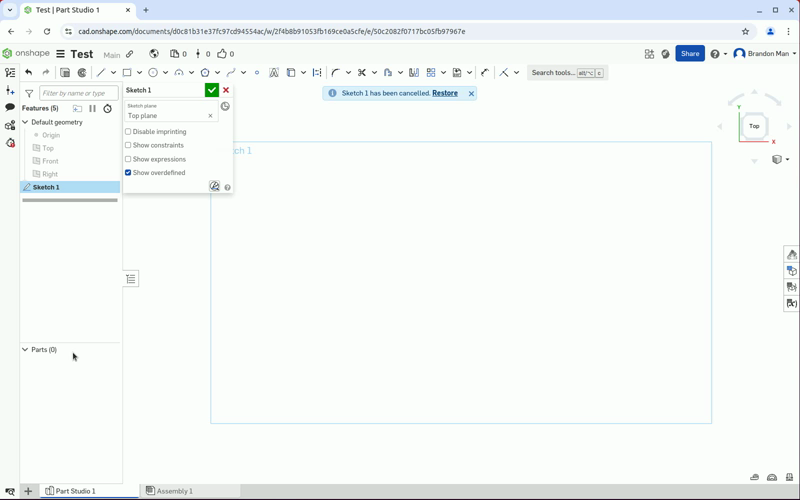
key(a)
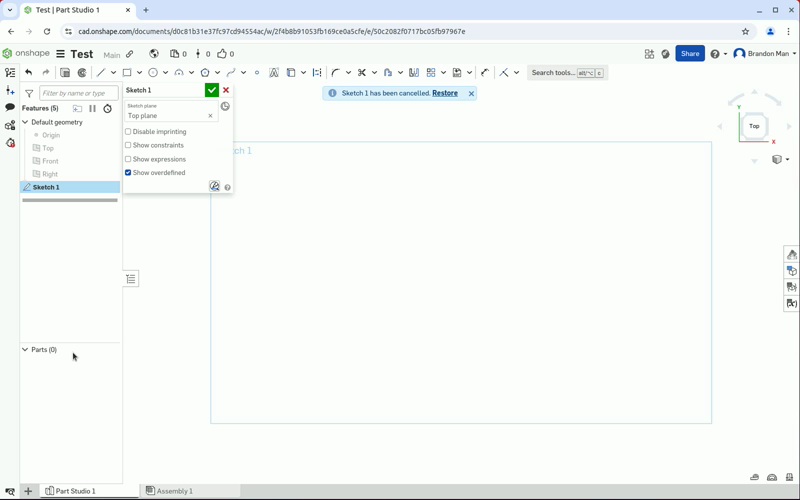
key_down(shift)
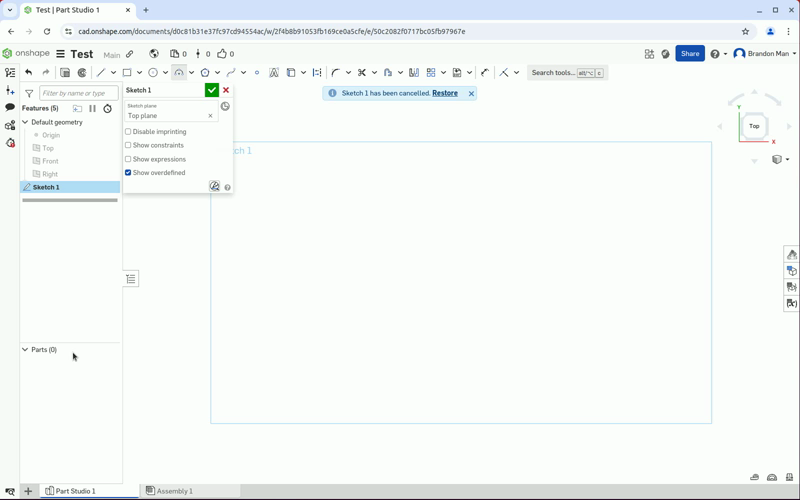
mouse_move(405, 294)
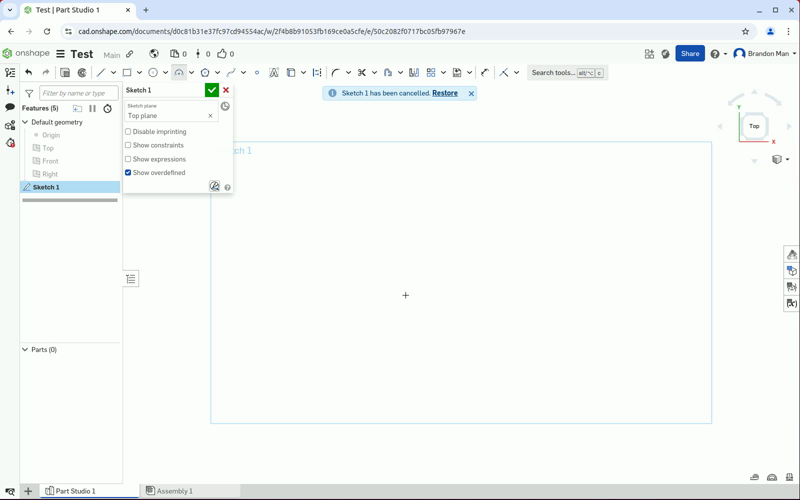
click(405, 294)
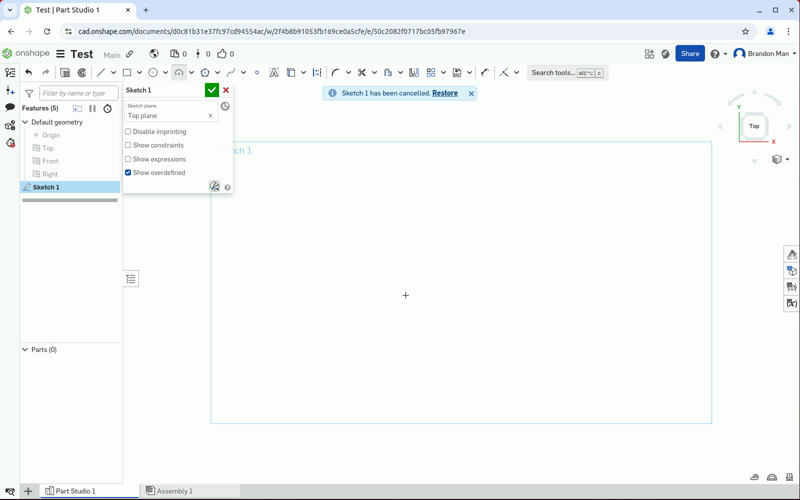
key_up(shift)
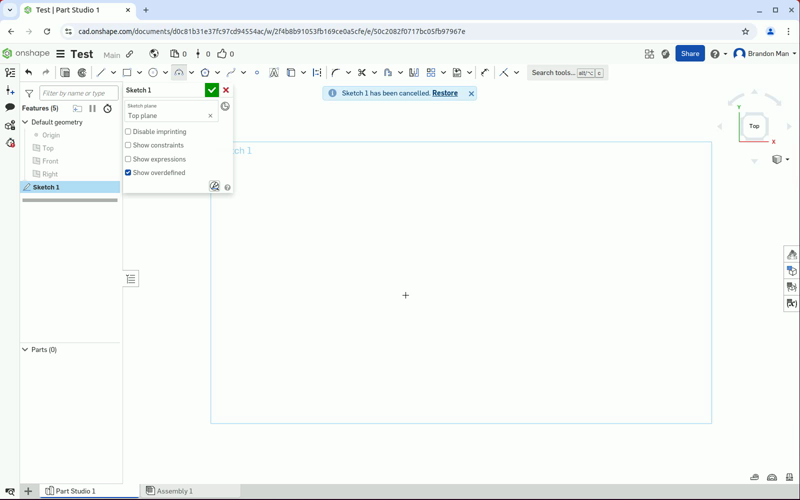
key_down(shift)
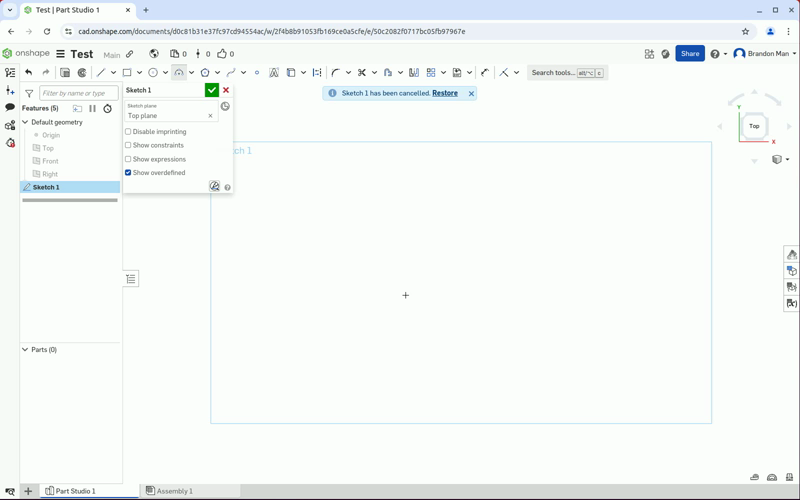
mouse_move(419, 336)
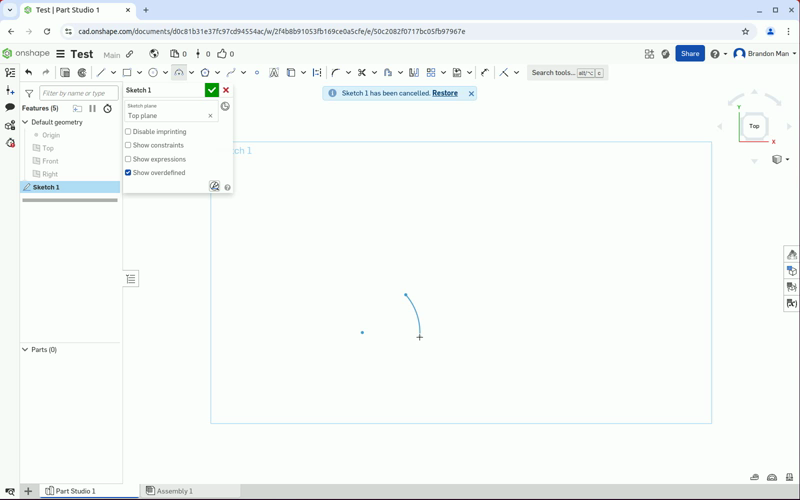
click(419, 336)
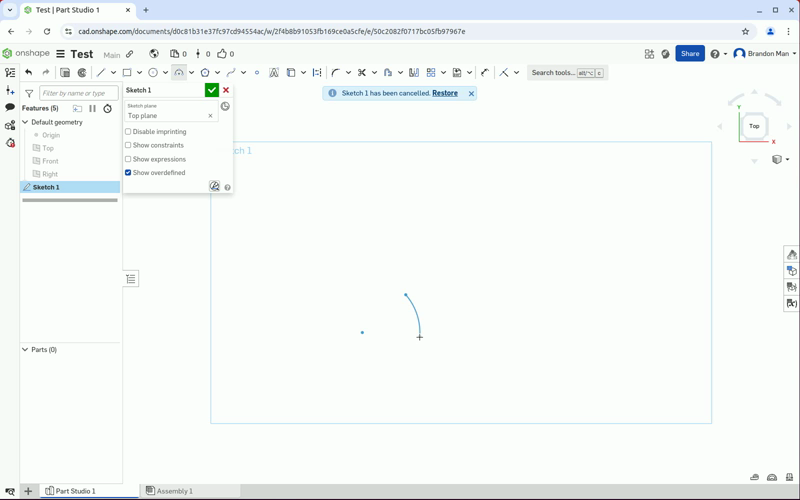
mouse_move(421, 312)
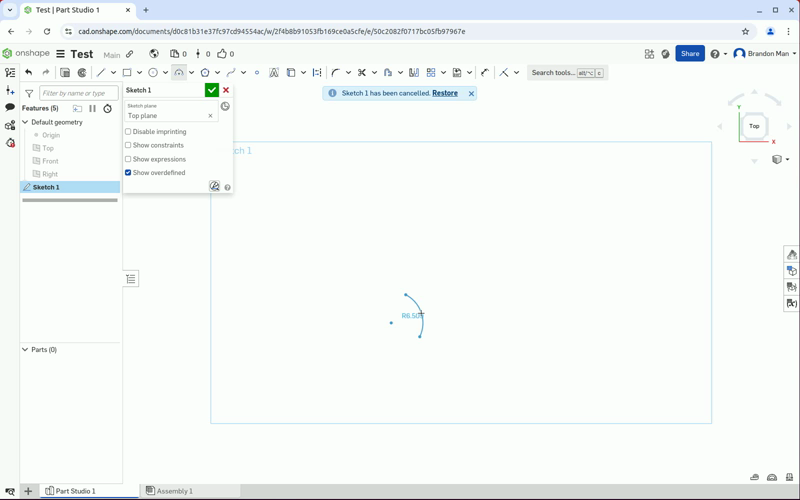
click(421, 312)
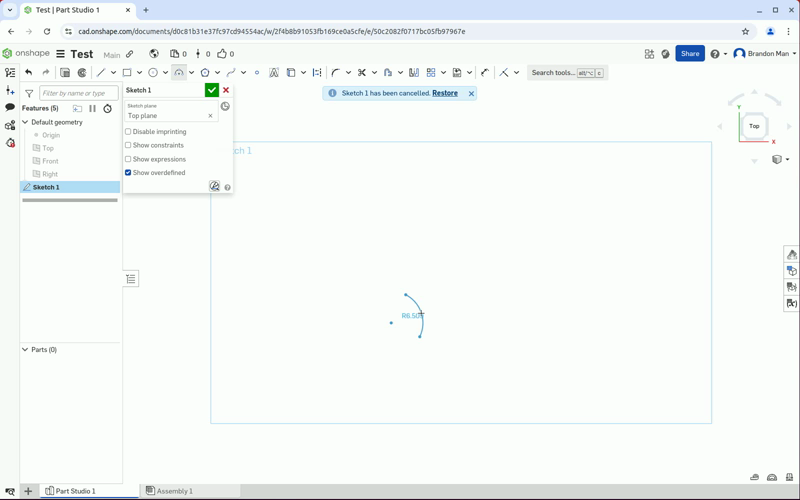
key_up(shift)
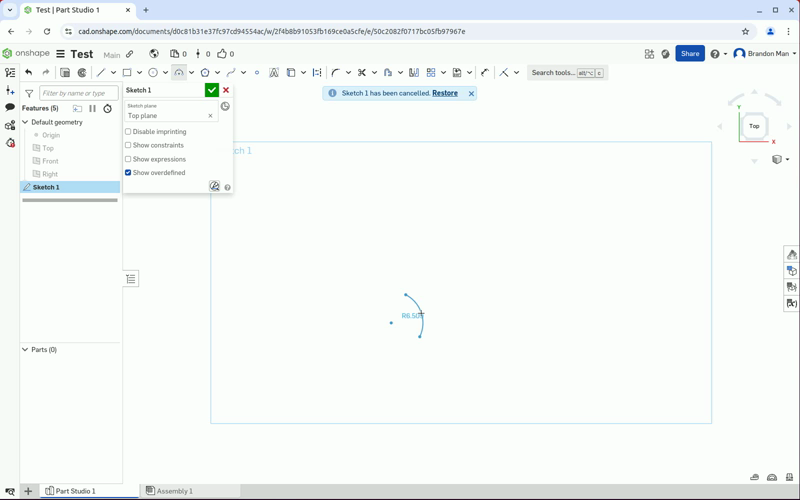
mouse_move(419, 336)
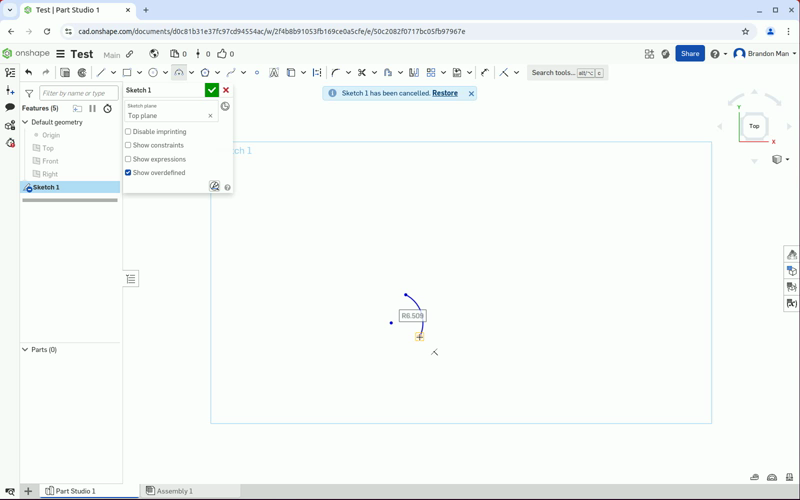
click(419, 336)
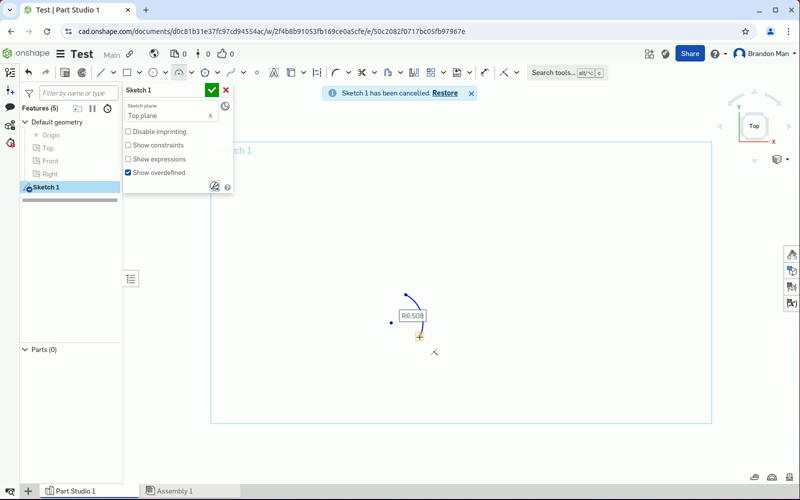
key_down(shift)
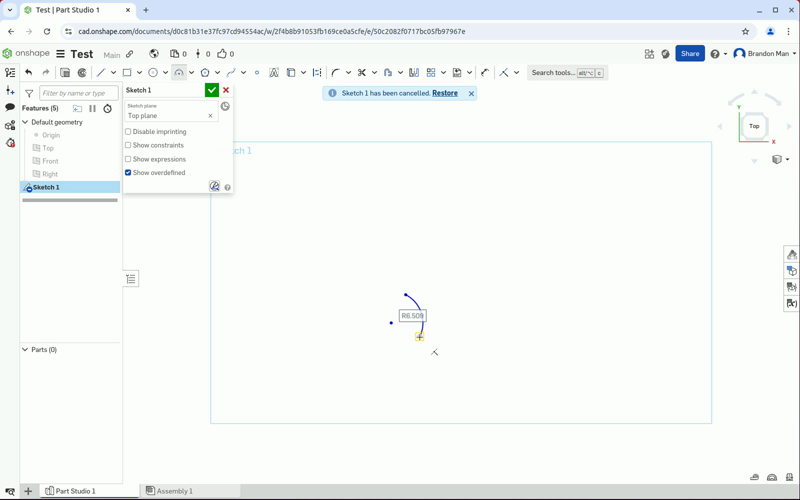
mouse_move(498, 325)
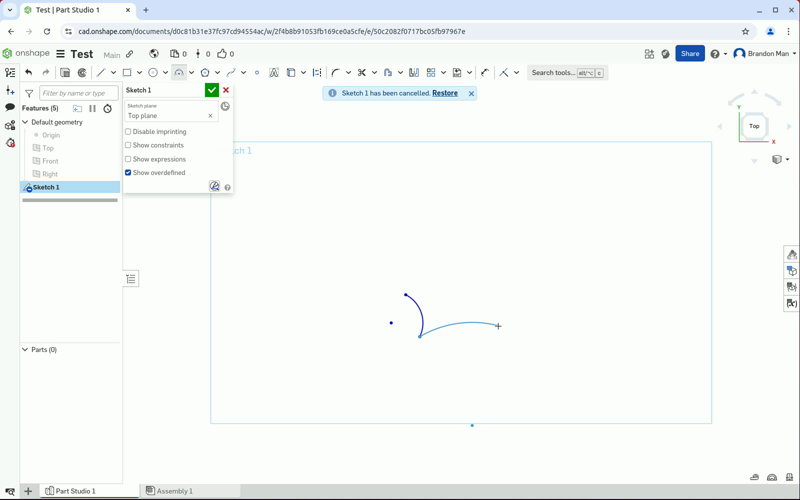
click(498, 325)
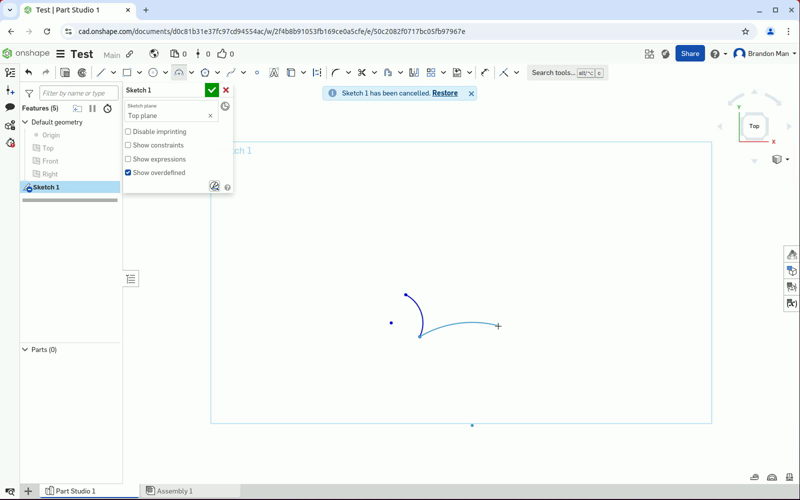
mouse_move(456, 316)
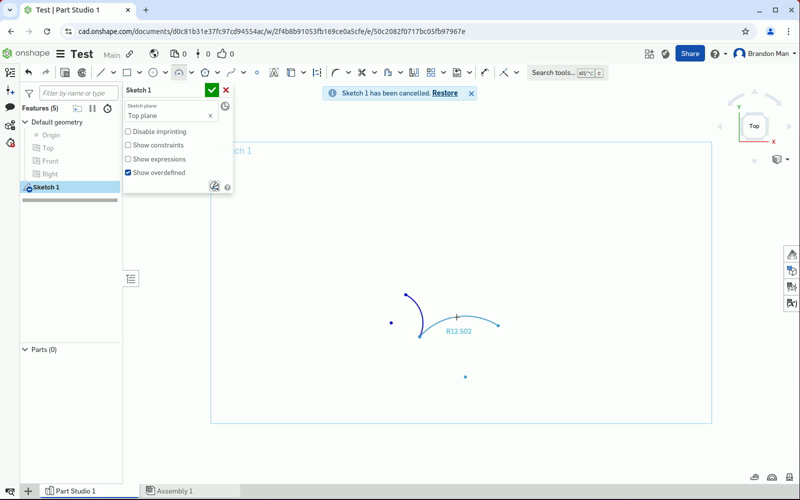
click(456, 316)
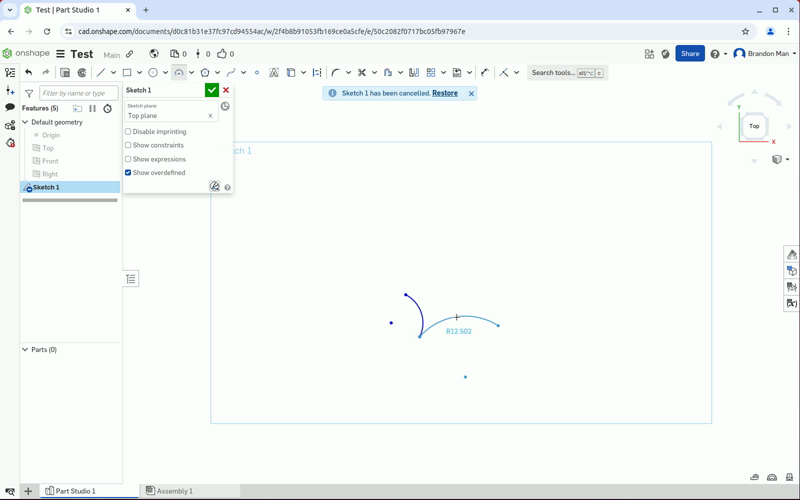
key_up(shift)
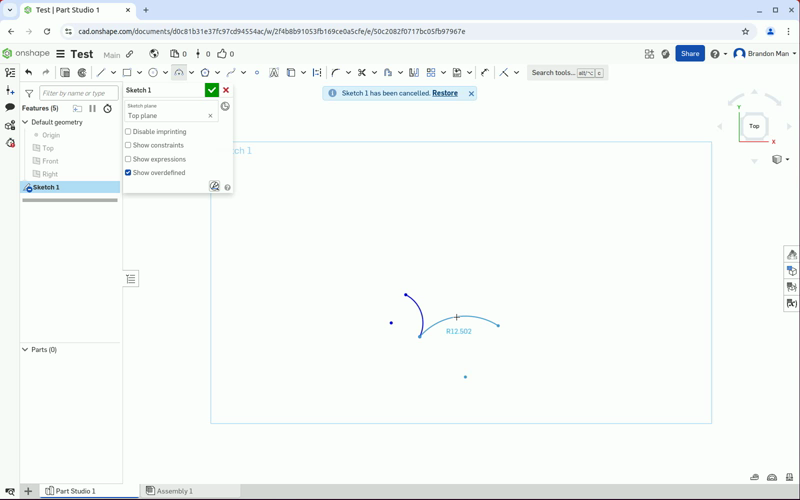
mouse_move(498, 325)
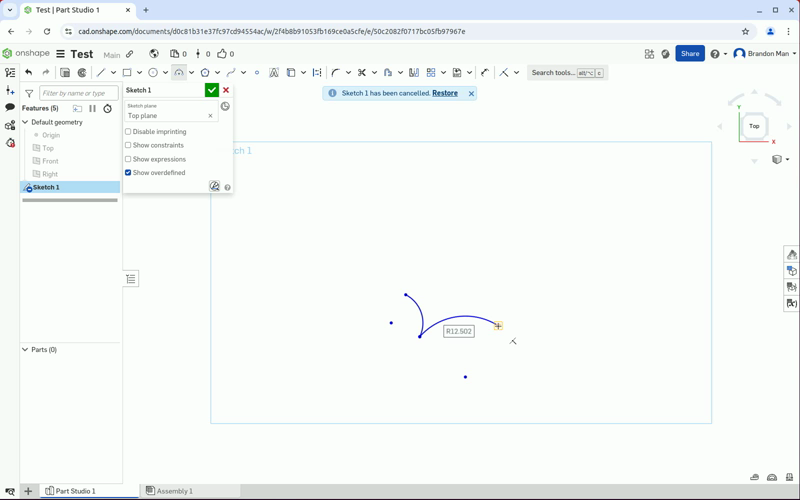
click(498, 325)
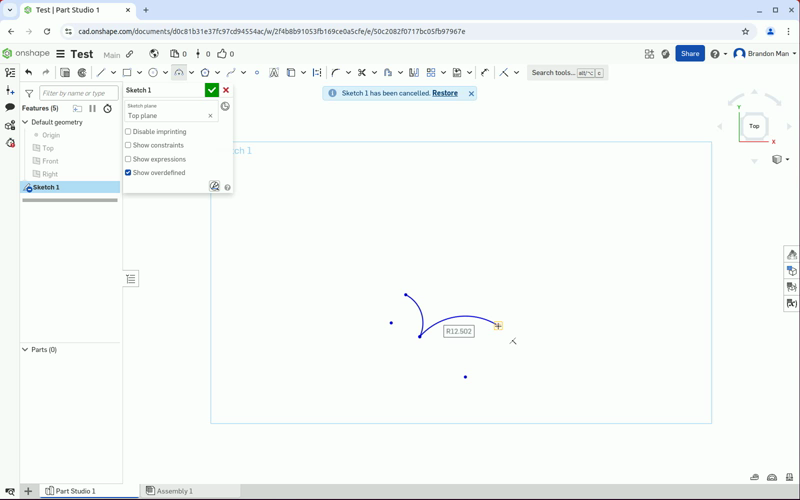
key_down(shift)
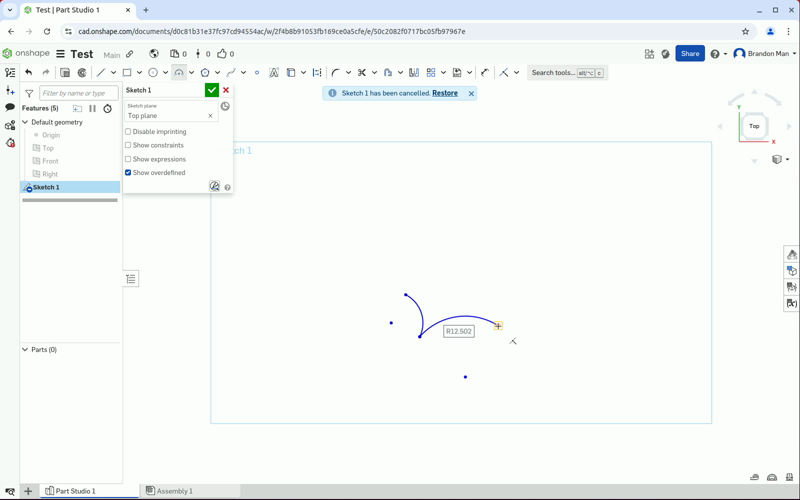
mouse_move(527, 290)
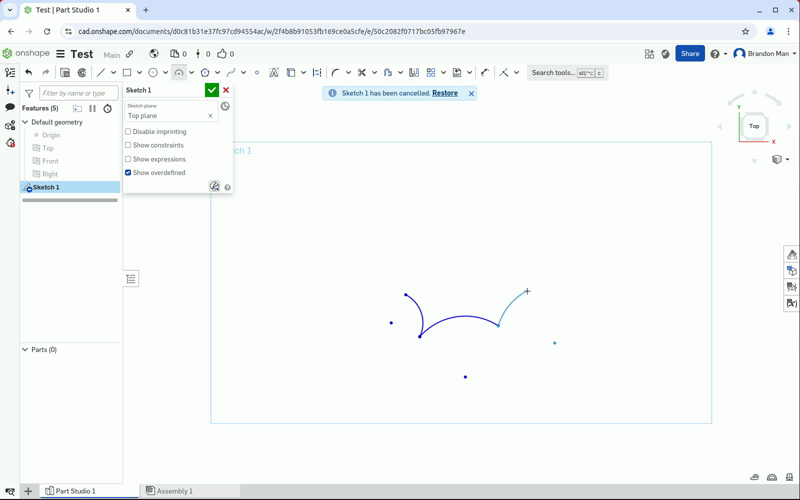
click(527, 290)
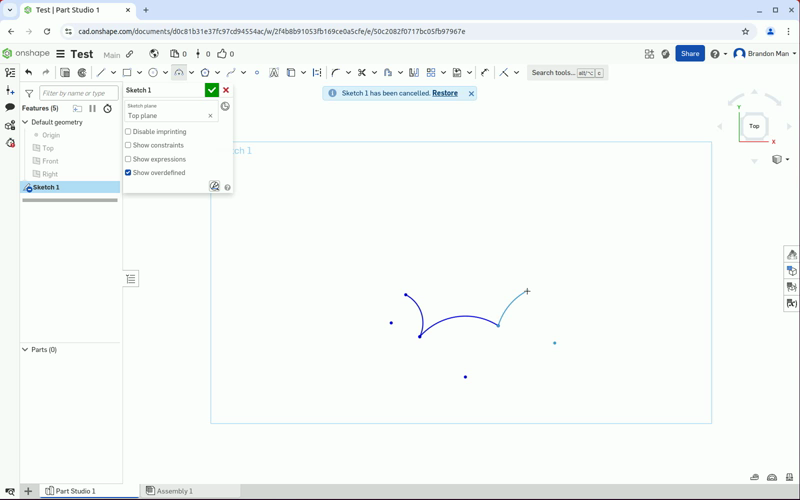
mouse_move(505, 302)
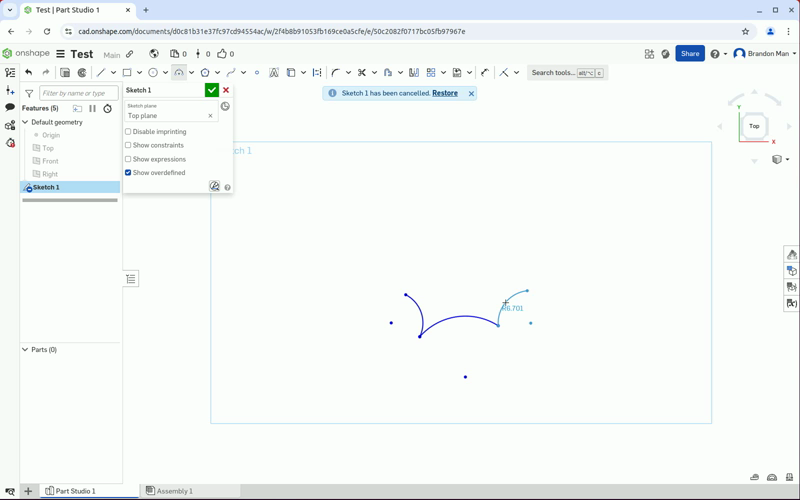
click(505, 302)
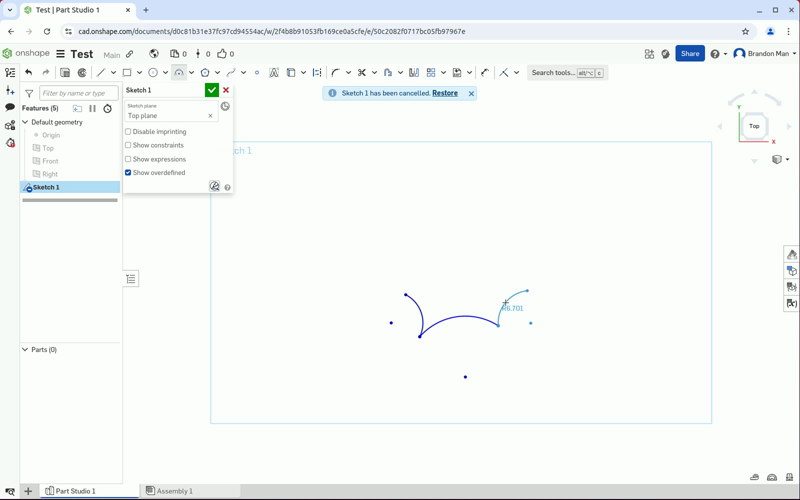
key_up(shift)
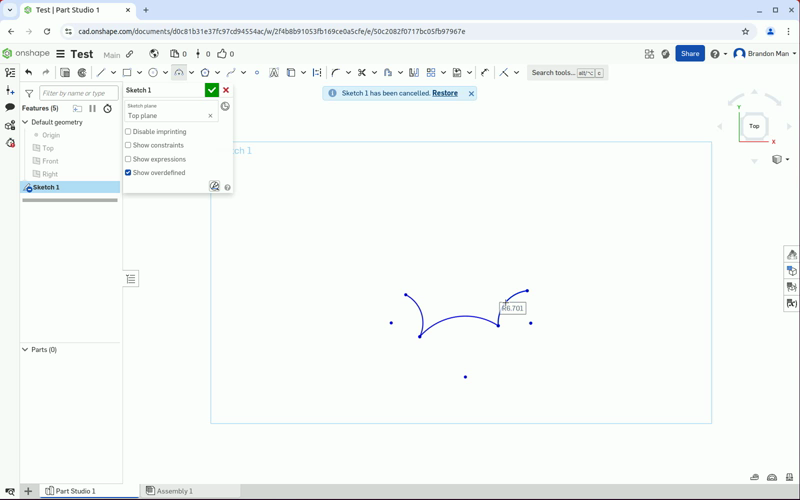
mouse_move(527, 290)
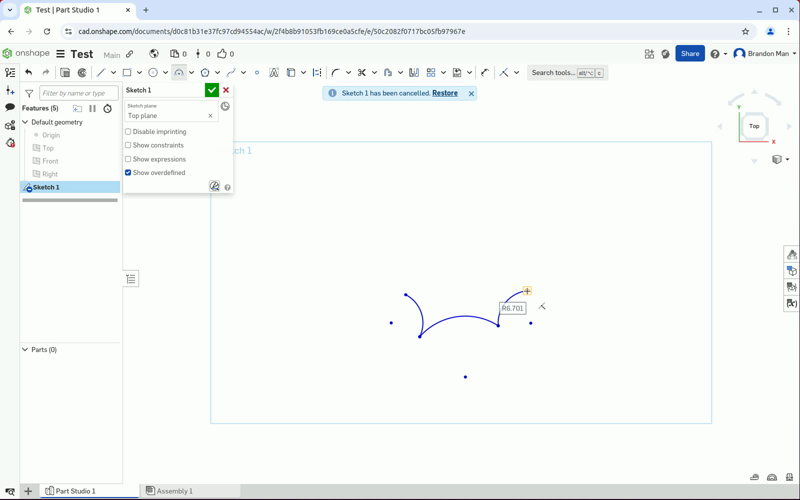
click(527, 290)
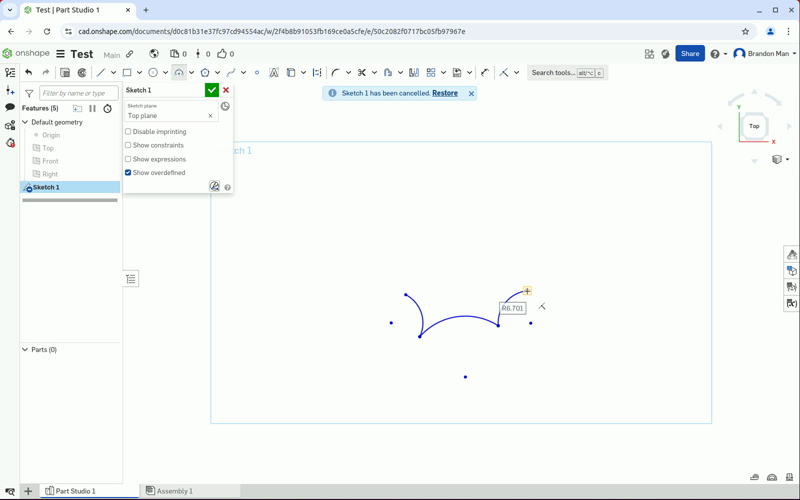
key_down(shift)
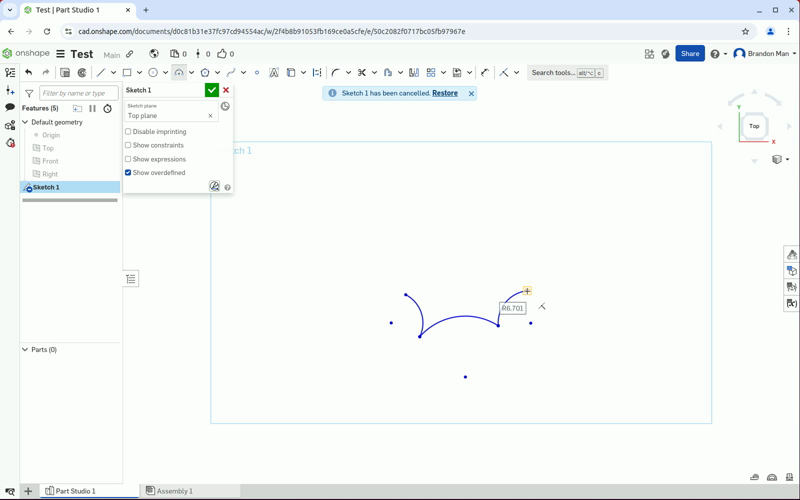
mouse_move(478, 229)
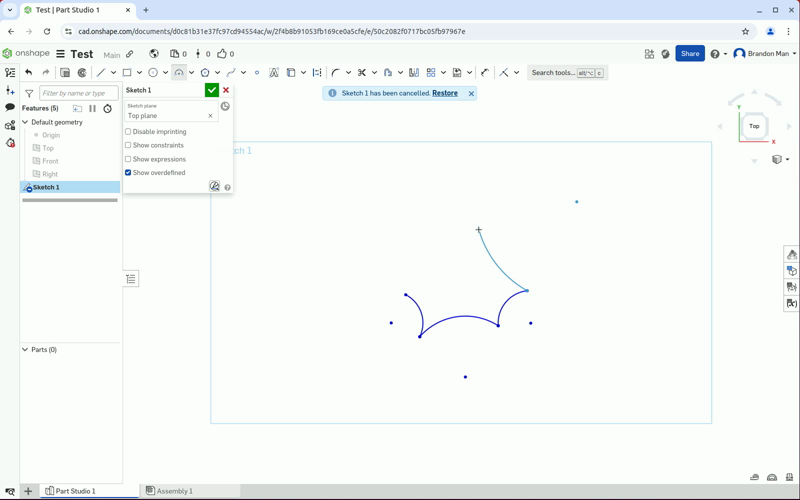
click(478, 229)
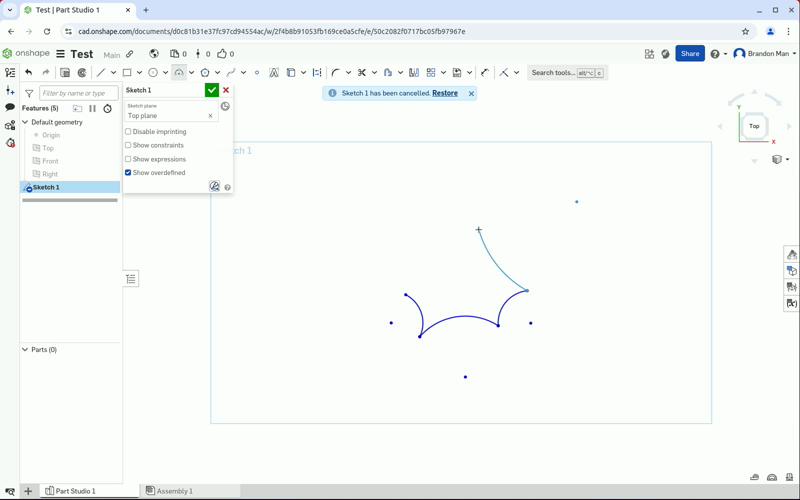
mouse_move(492, 268)
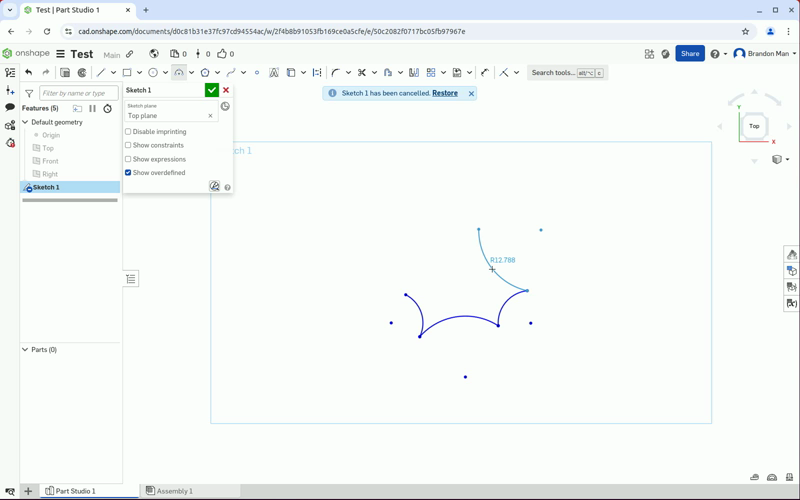
click(492, 268)
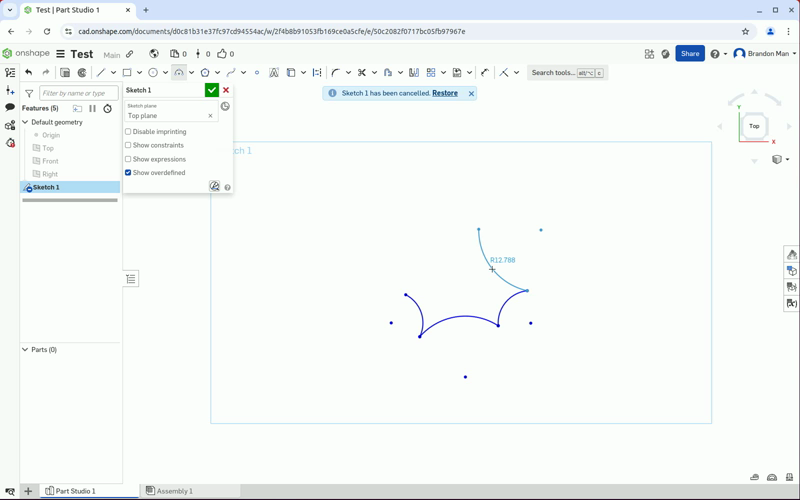
key_up(shift)
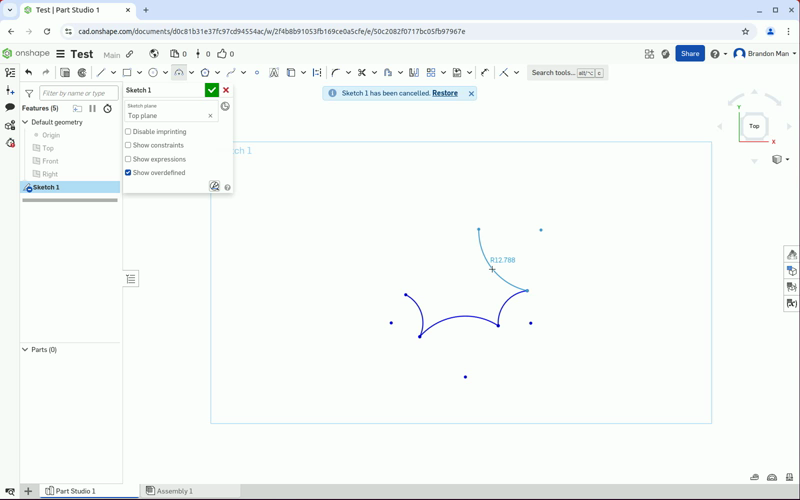
mouse_move(478, 229)
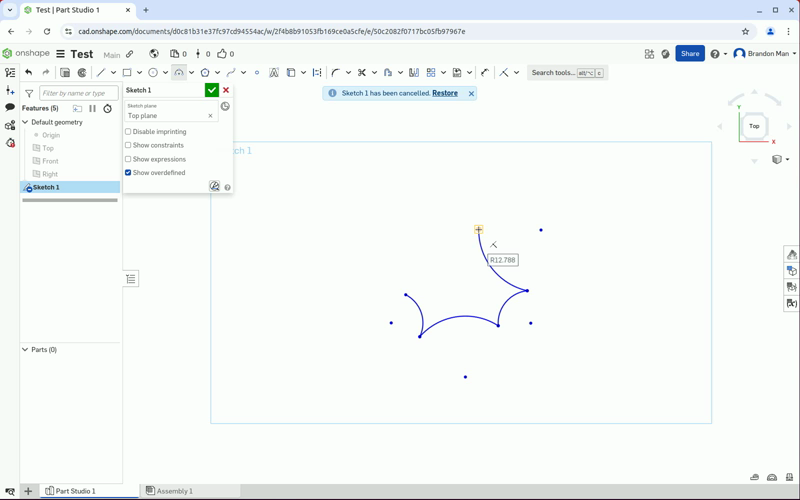
click(478, 229)
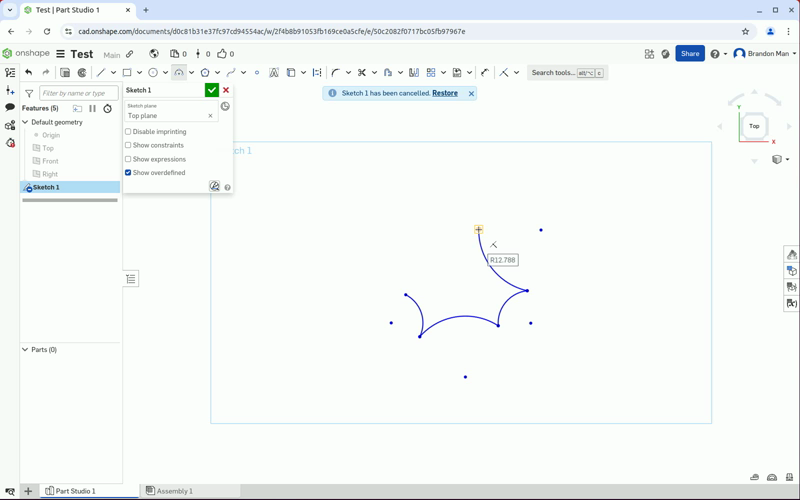
key_down(shift)
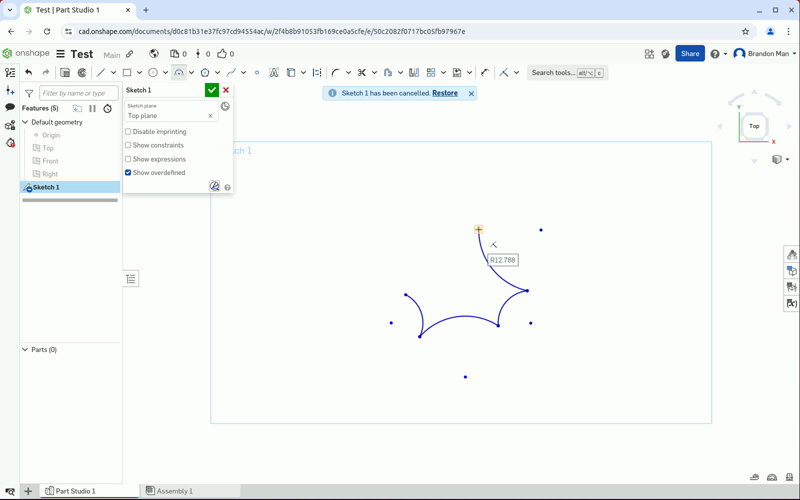
mouse_move(435, 221)
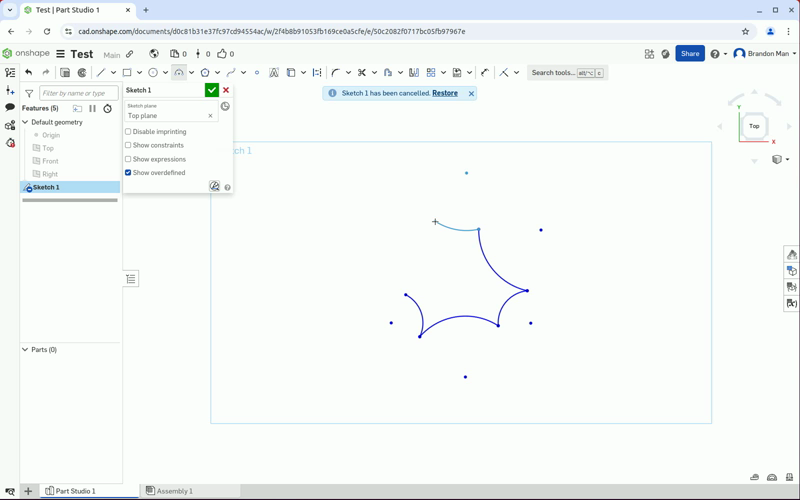
click(435, 221)
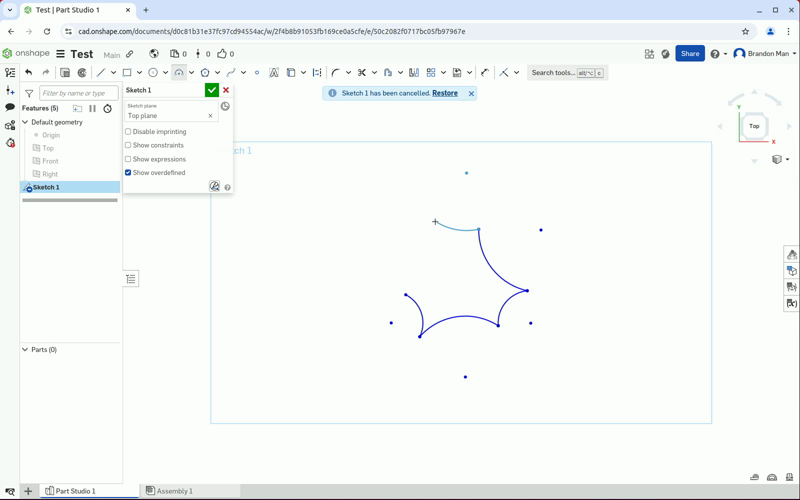
mouse_move(455, 234)
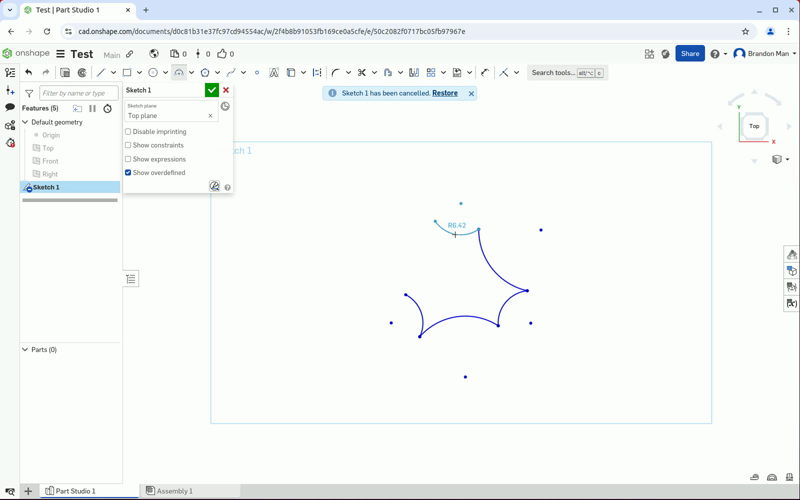
click(455, 234)
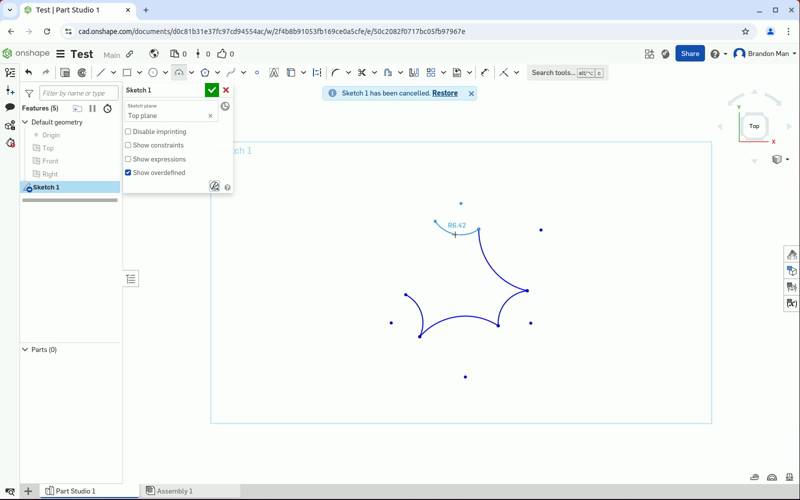
key_up(shift)
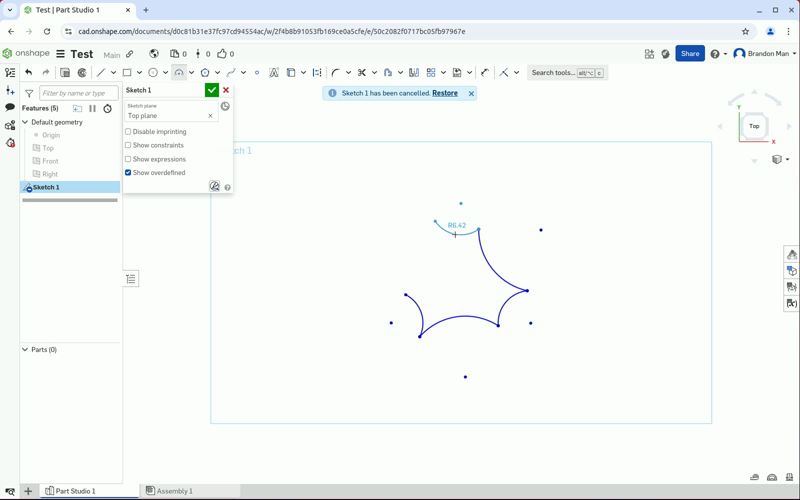
mouse_move(435, 221)
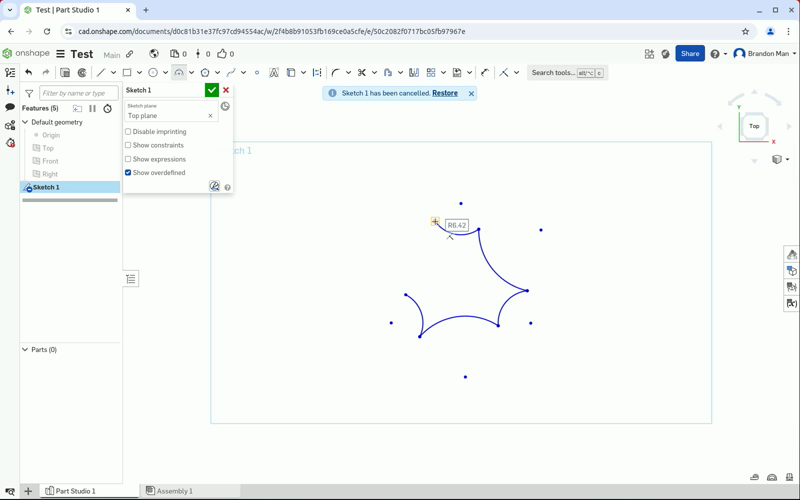
click(435, 221)
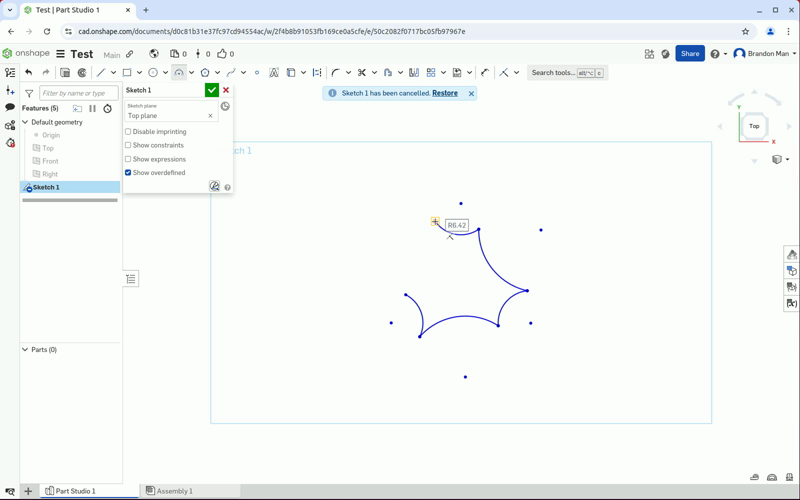
mouse_move(405, 294)
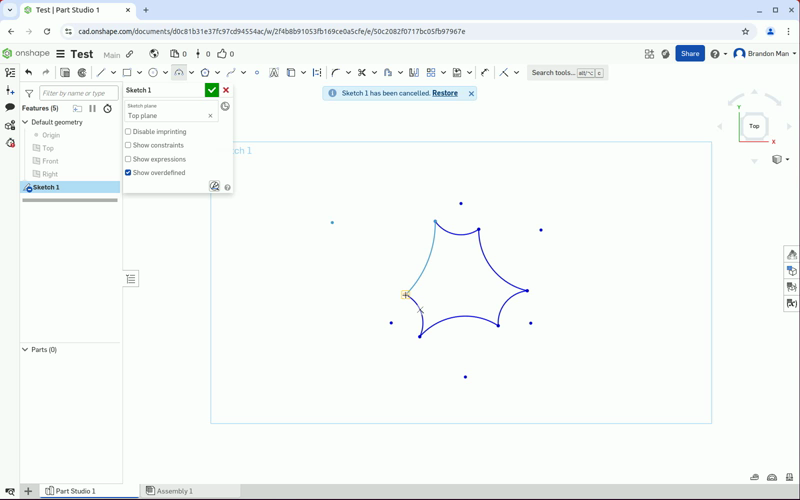
click(405, 294)
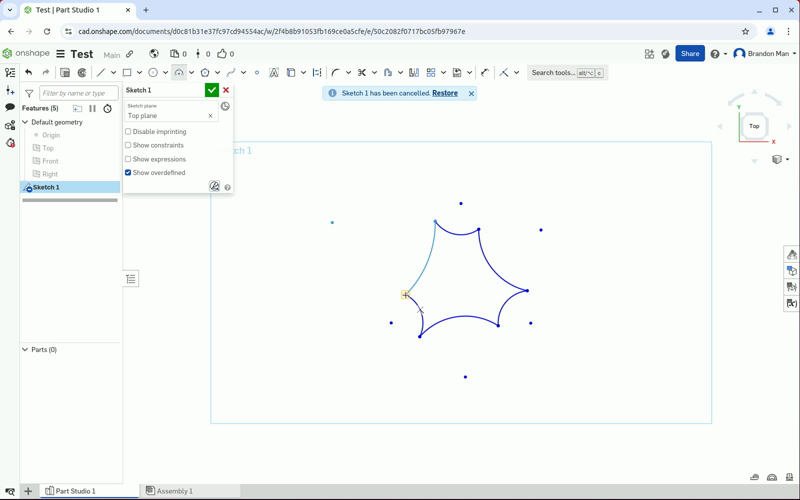
key_down(shift)
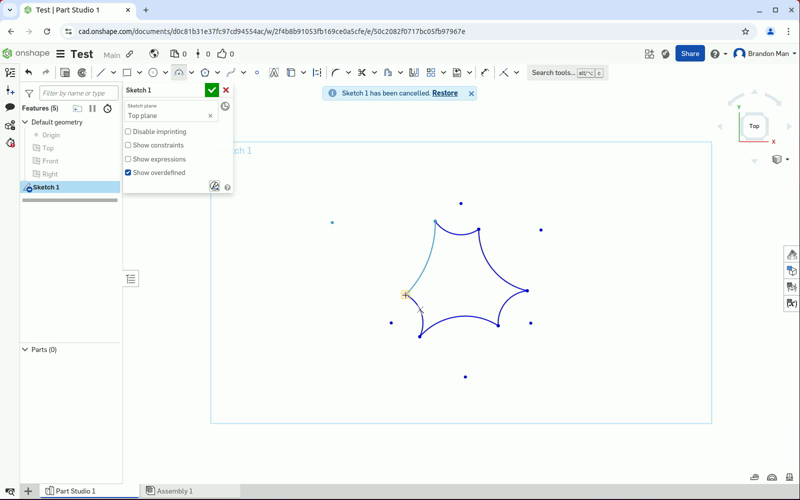
mouse_move(433, 263)
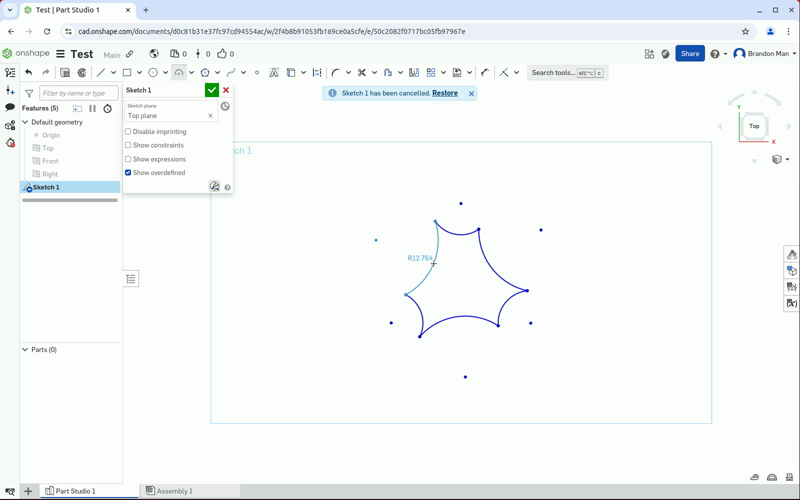
click(433, 263)
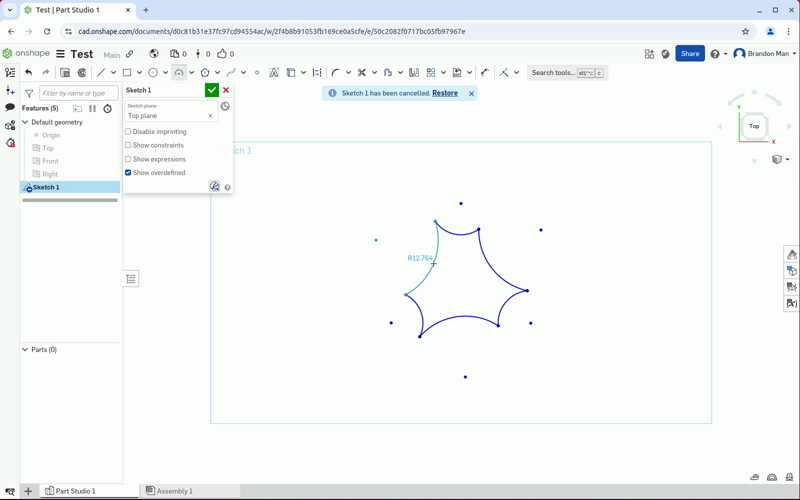
key_up(shift)
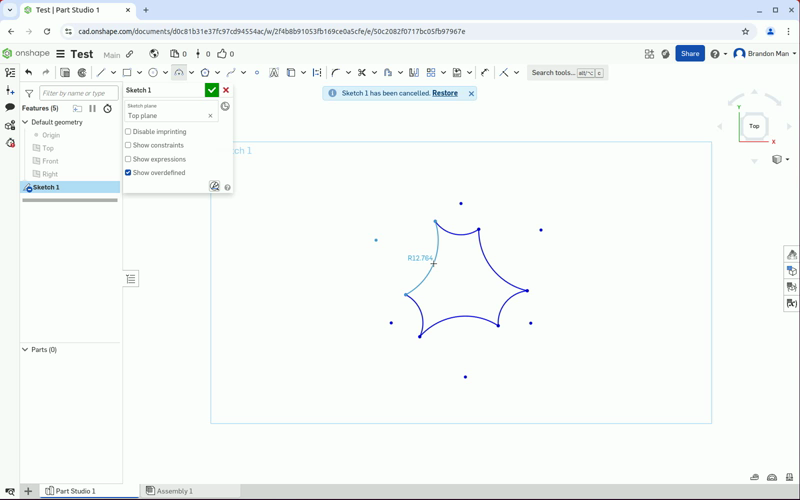
key(esc)
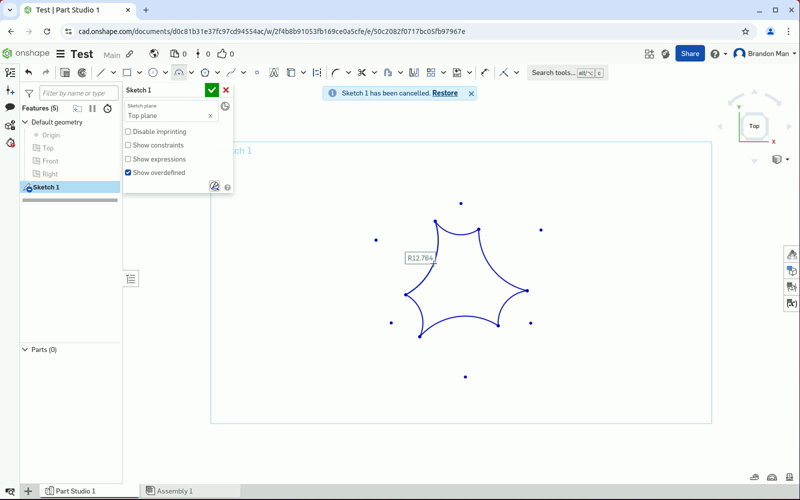
key(c)
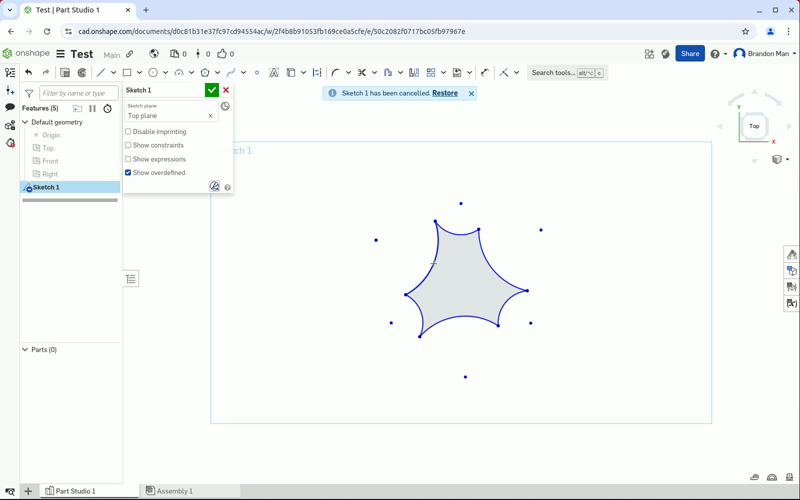
key_down(shift)
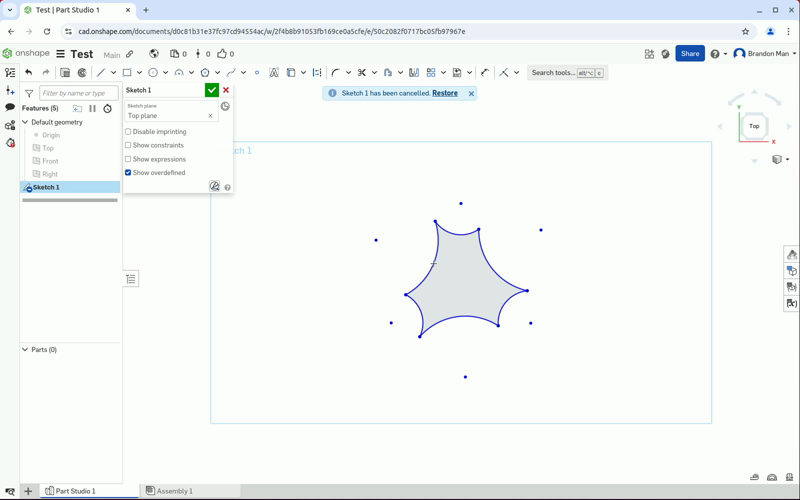
mouse_move(460, 283)
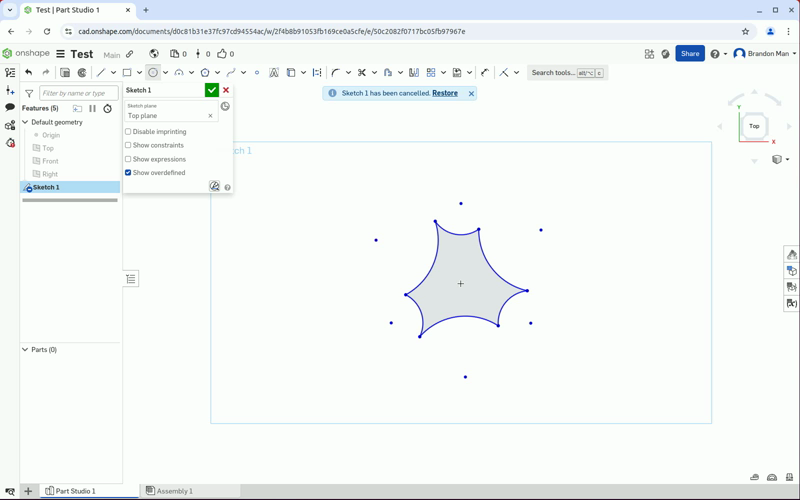
click(460, 283)
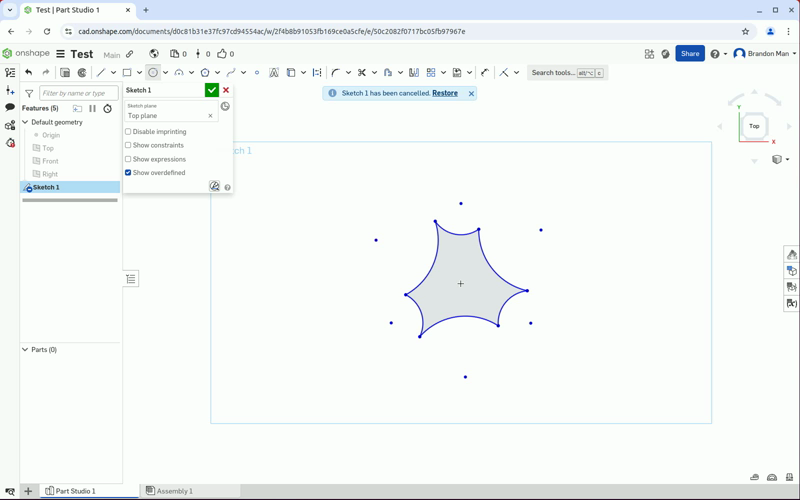
key_up(shift)
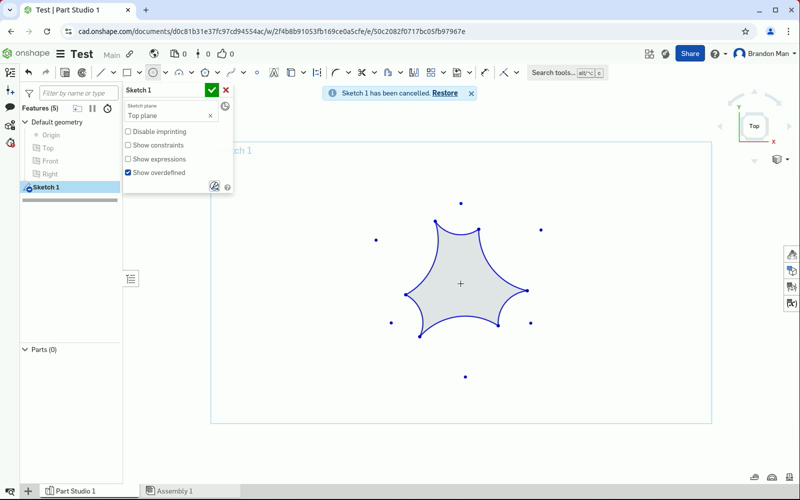
mouse_move(486, 283)
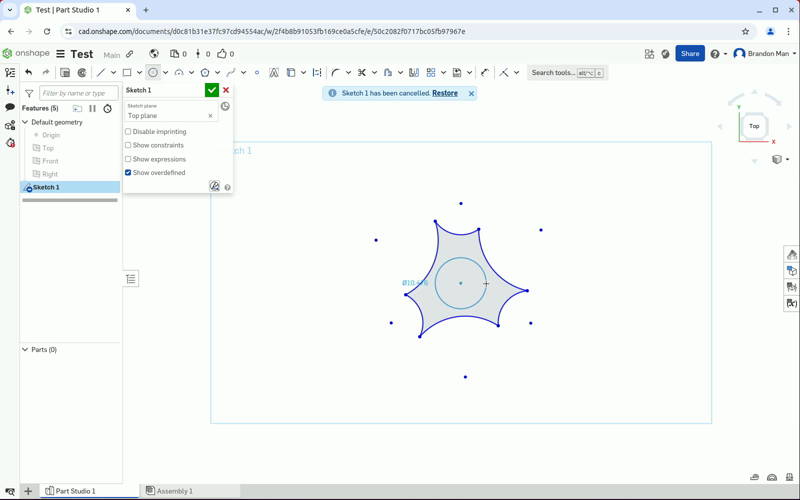
click(486, 283)
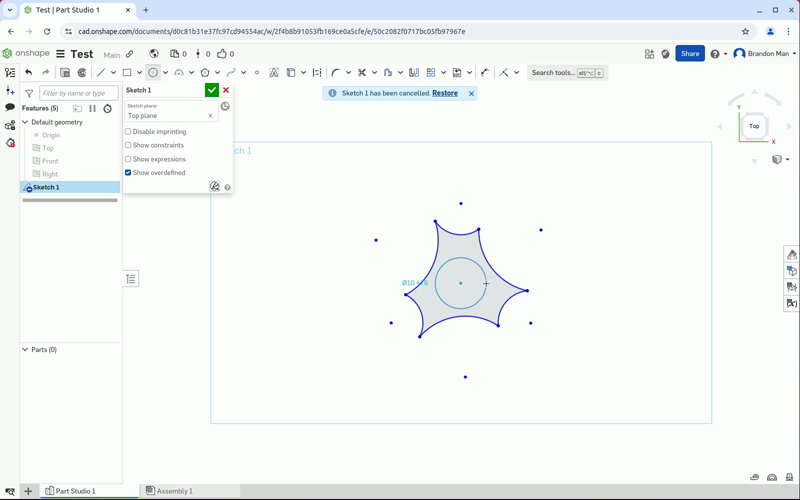
key(esc)
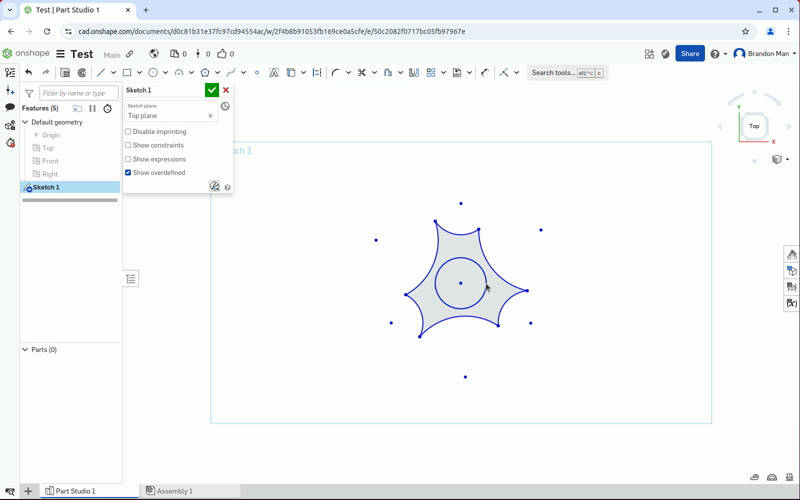
mouse_move(472, 251)
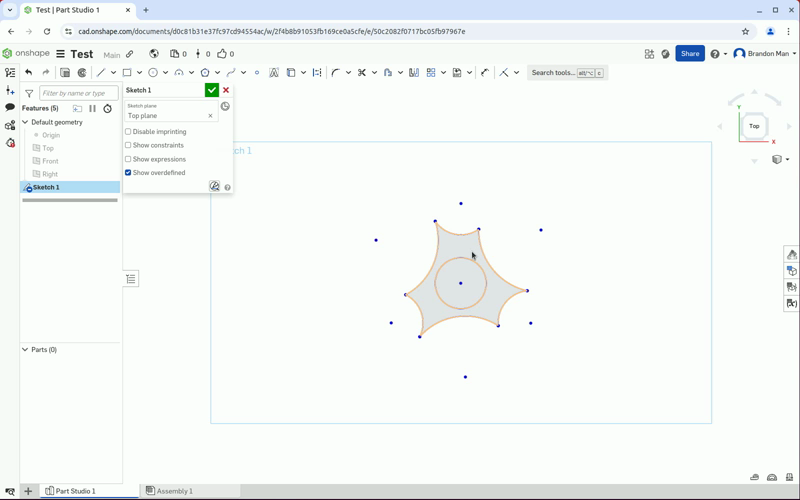
click(472, 251)
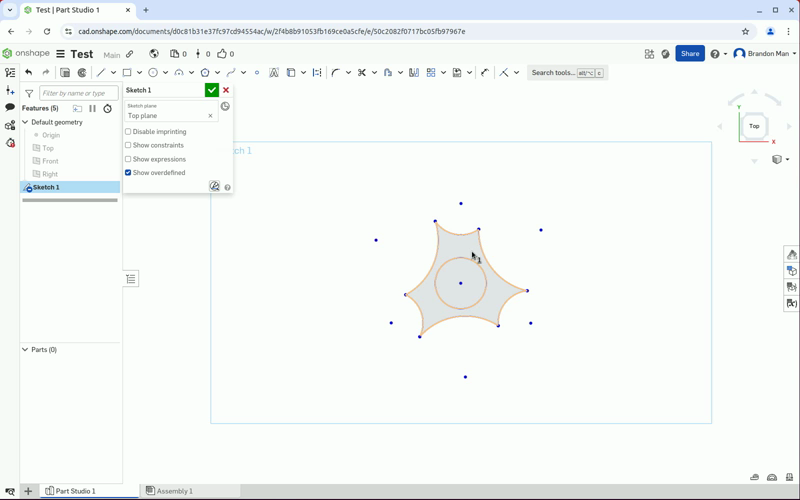
mouse_move(73, 352)
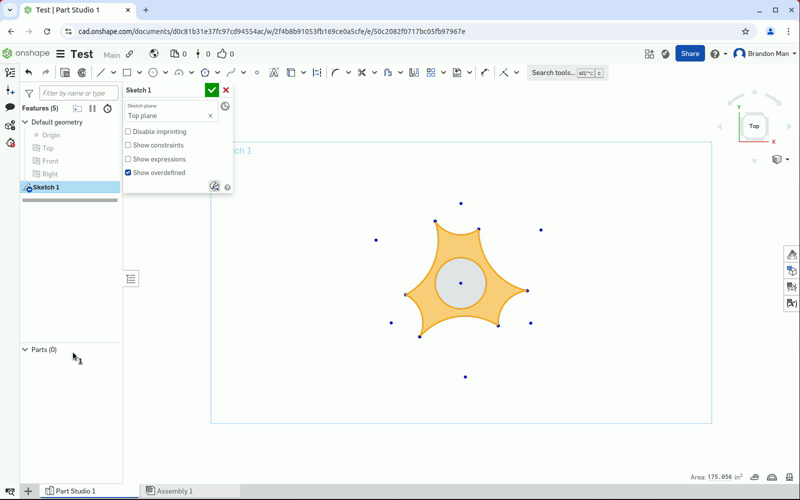
key(shift+y)
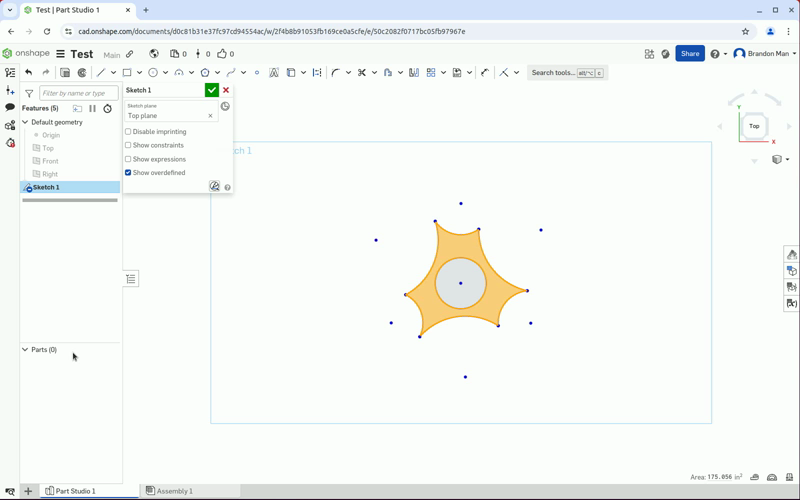
key(shift+e)
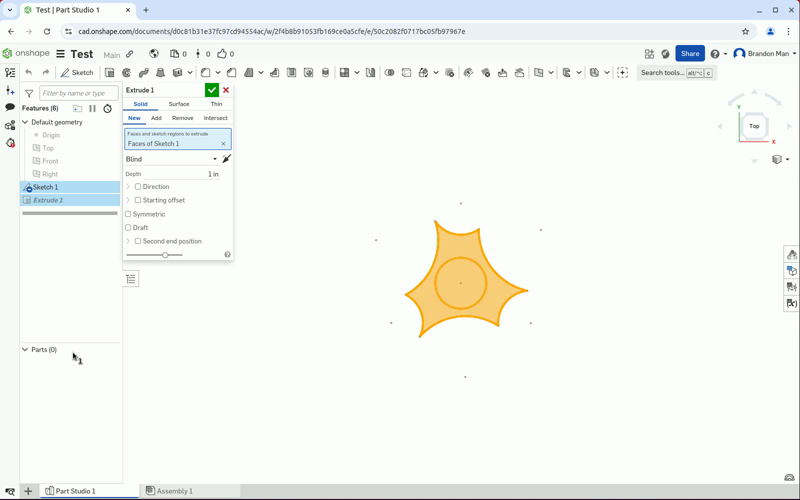
mouse_move(143, 106)
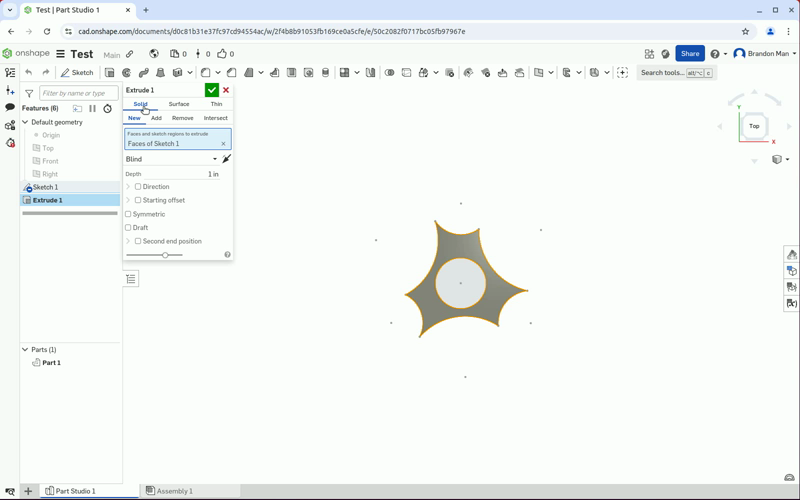
click(143, 106)
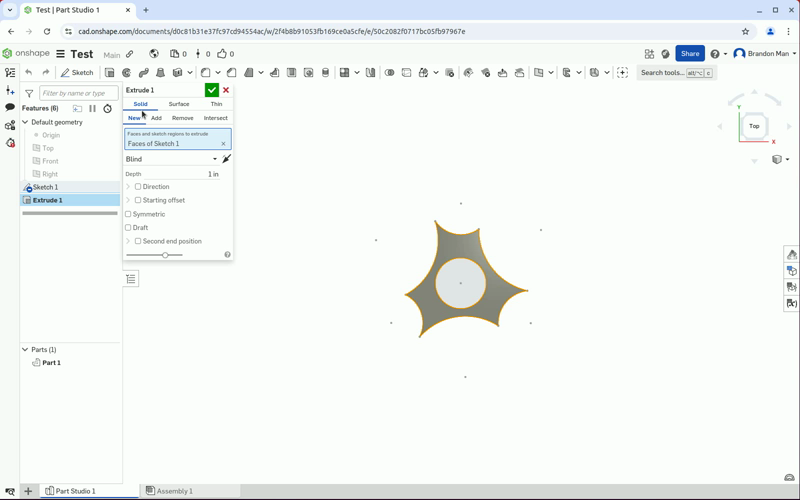
mouse_move(137, 120)
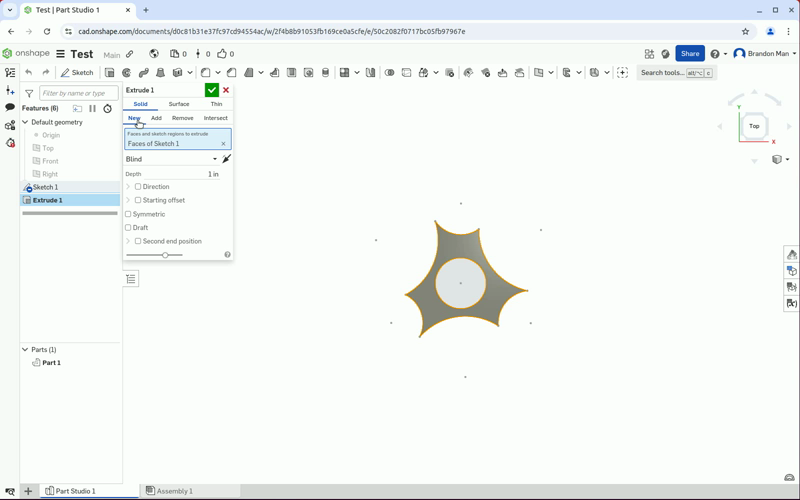
click(137, 120)
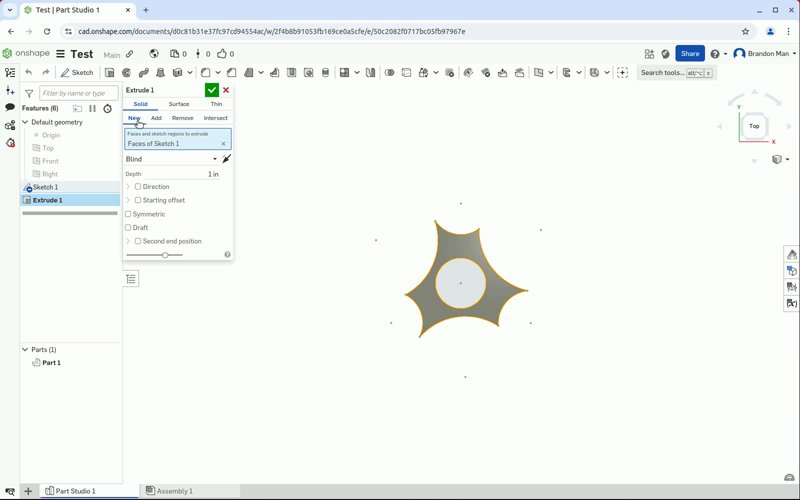
key(tab, 4)
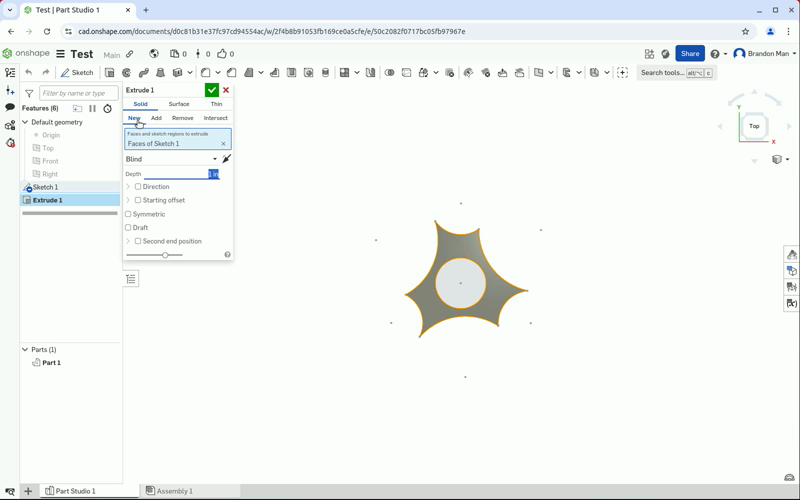
text(3.611)
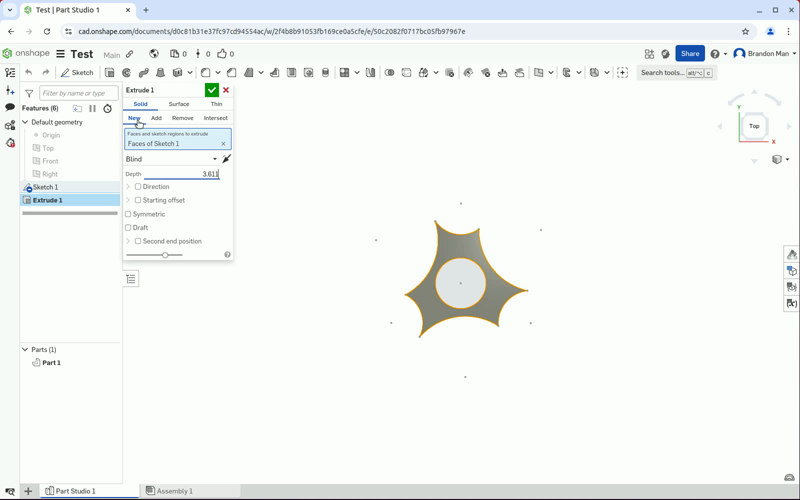
key(enter)
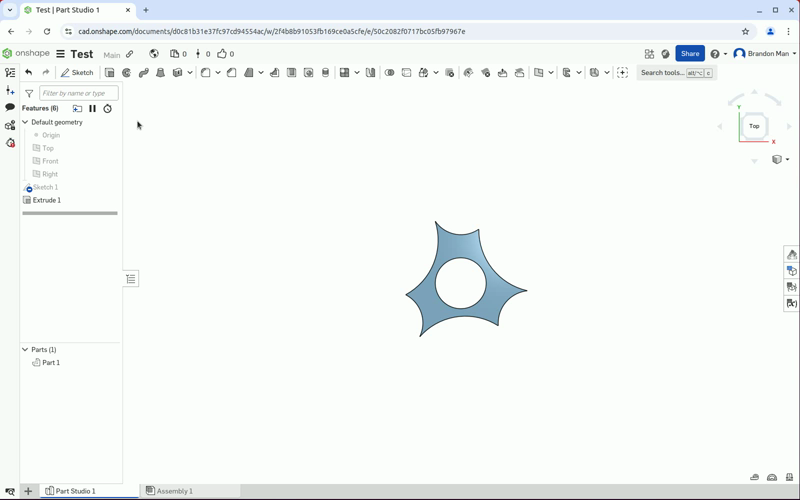
key(shift+h)
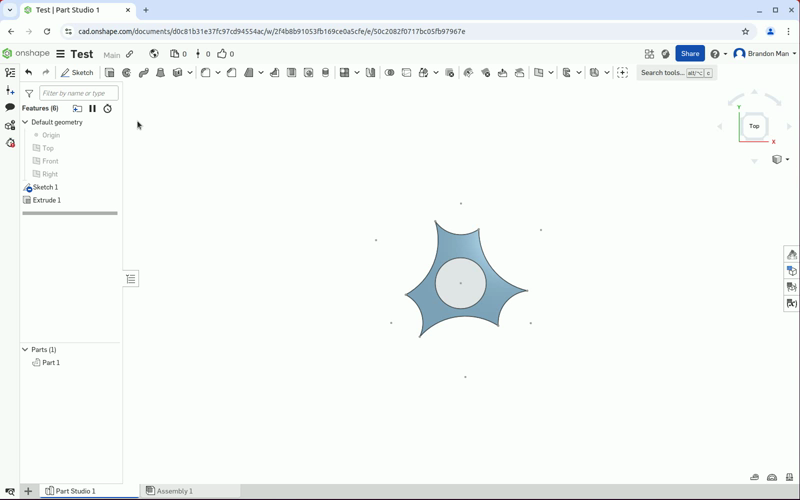
key(shift+h)
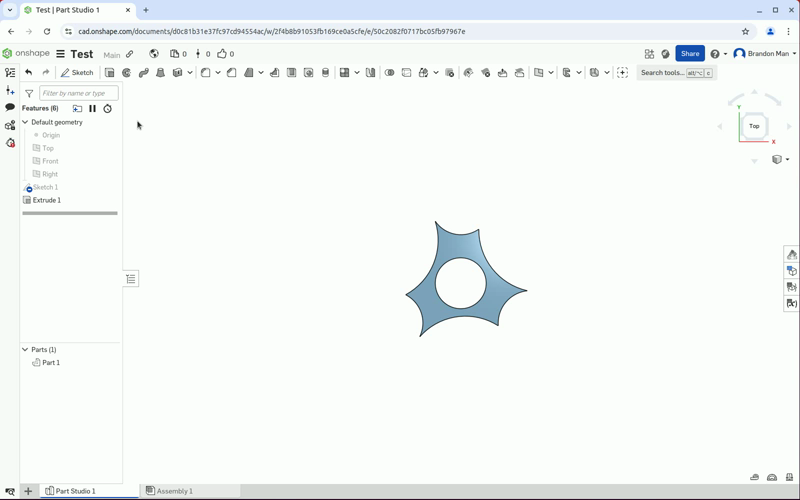
mouse_move(73, 189)
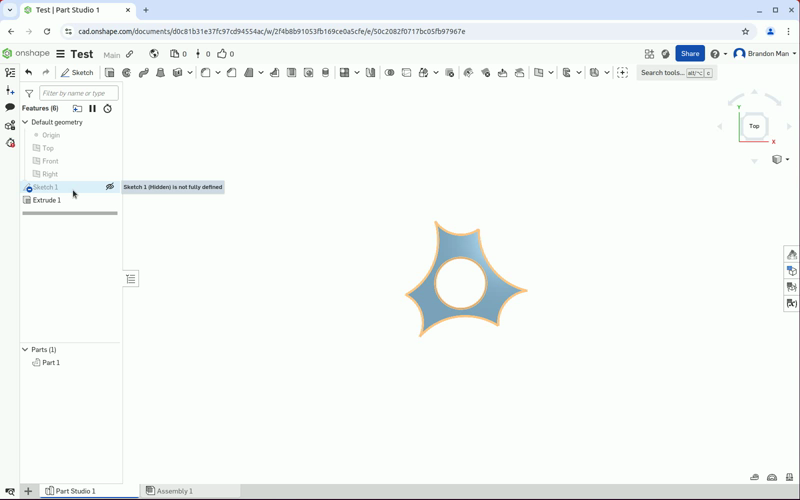
click(73, 189)
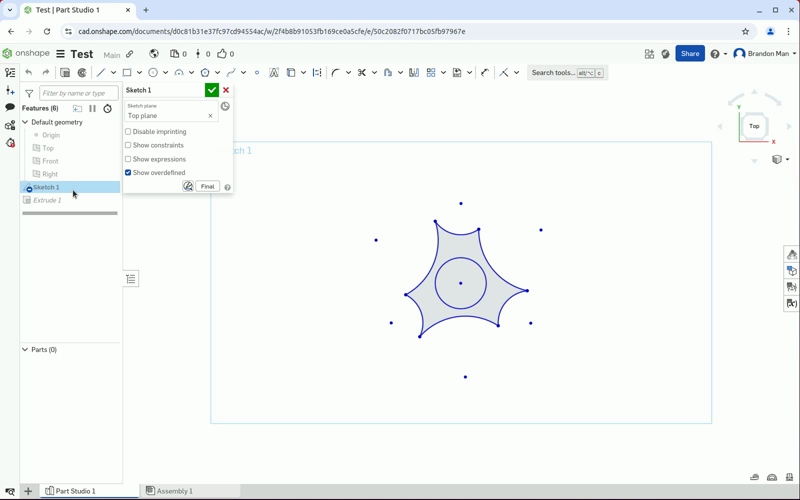
mouse_move(229, 92)
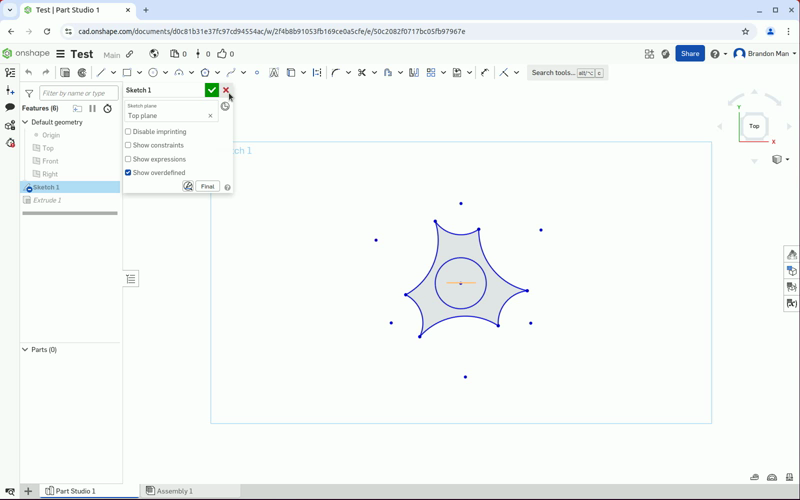
click(229, 92)
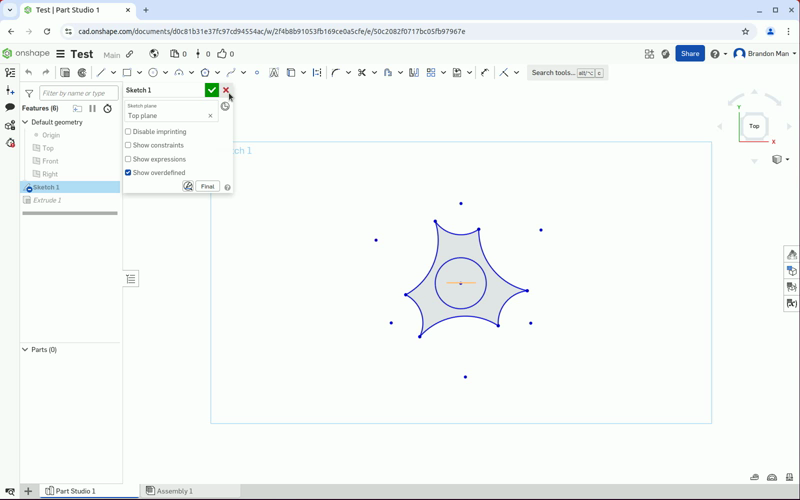
key(shift+s)
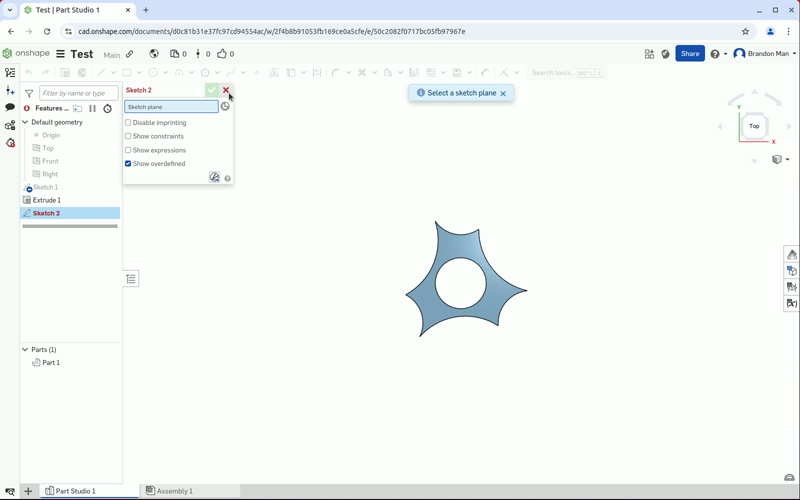
mouse_move(73, 150)
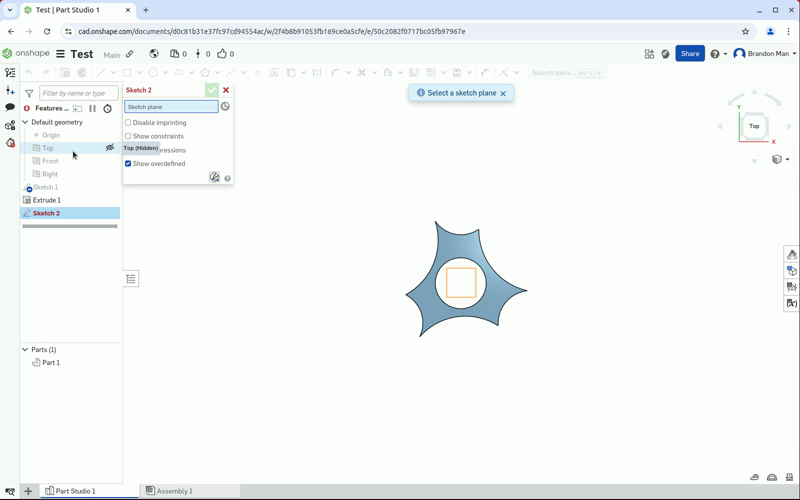
click(73, 150)
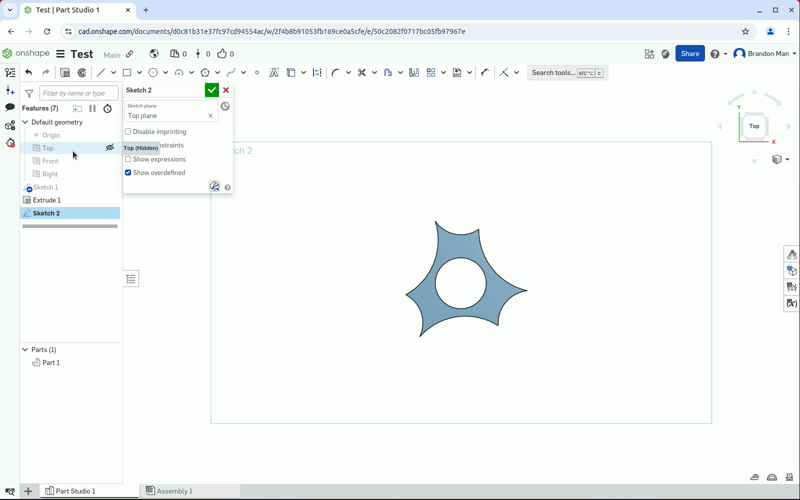
mouse_move(73, 352)
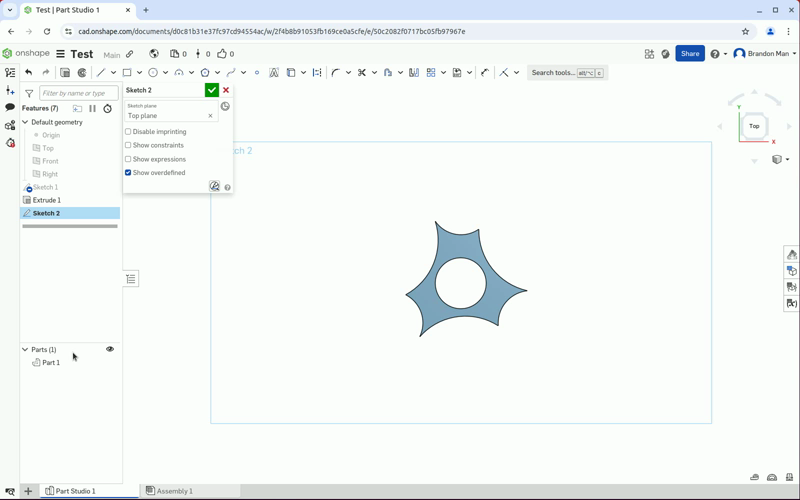
key(y)
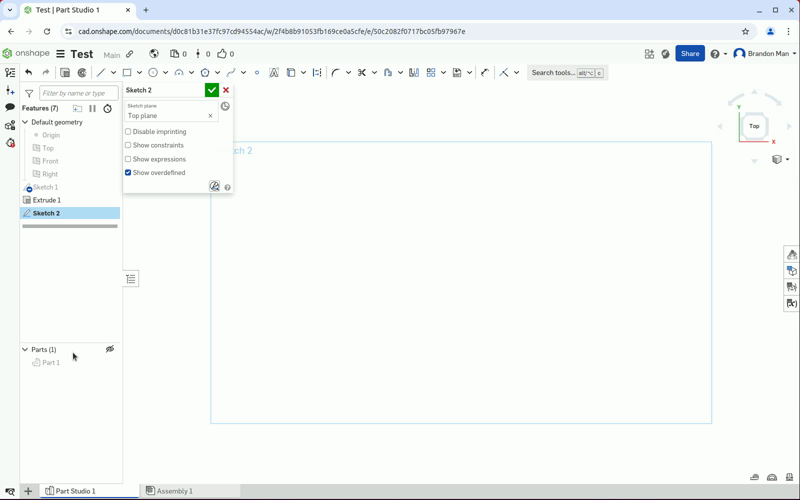
key(c)
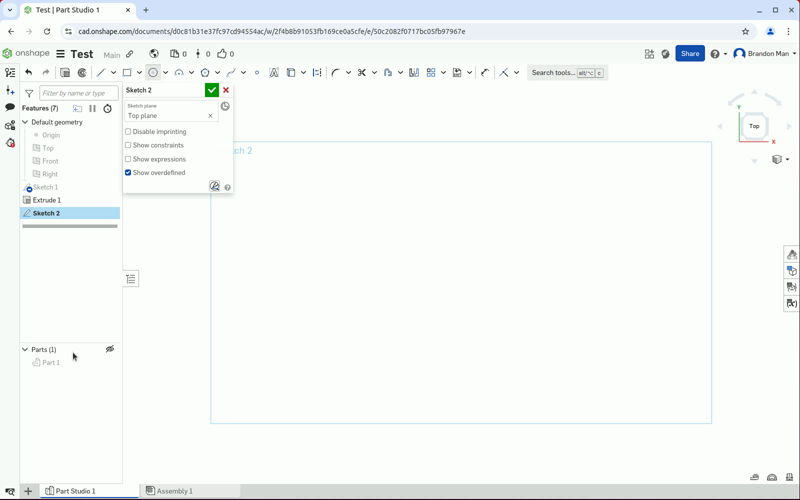
key_down(shift)
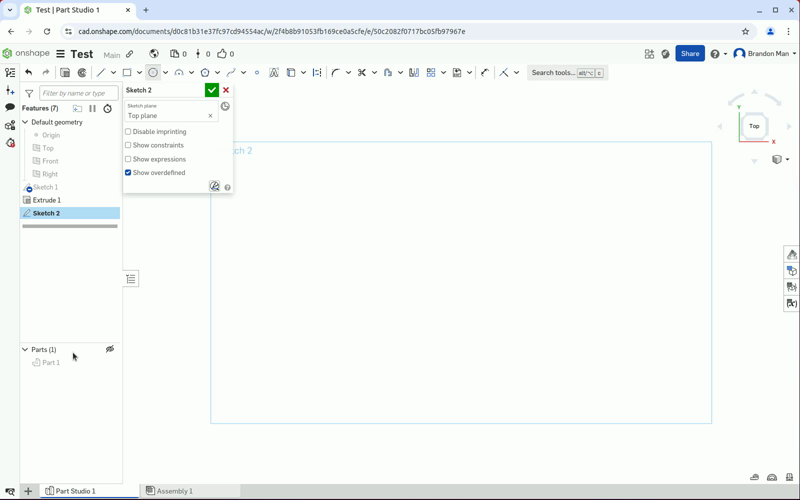
mouse_move(530, 322)
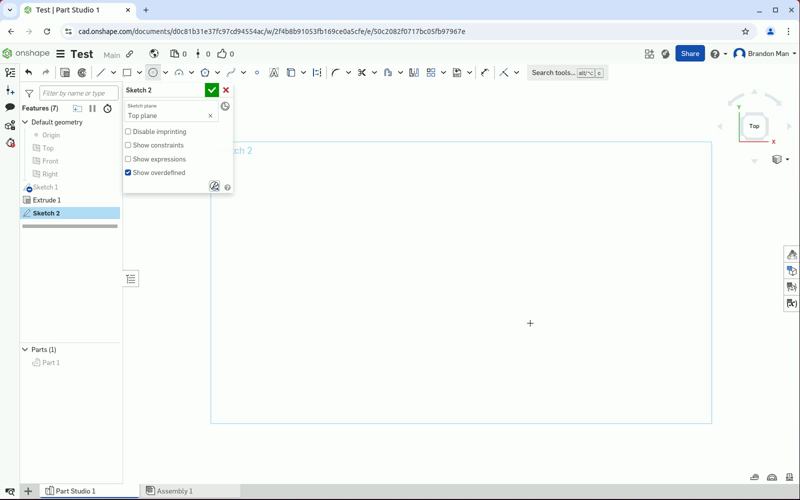
click(530, 322)
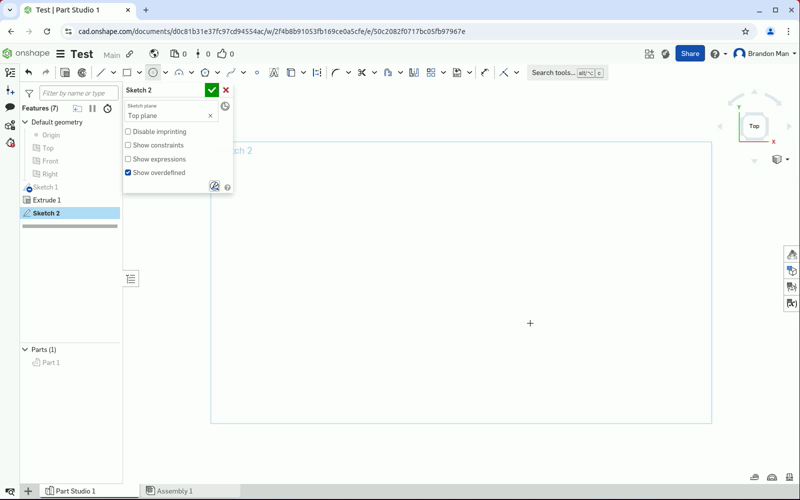
key_up(shift)
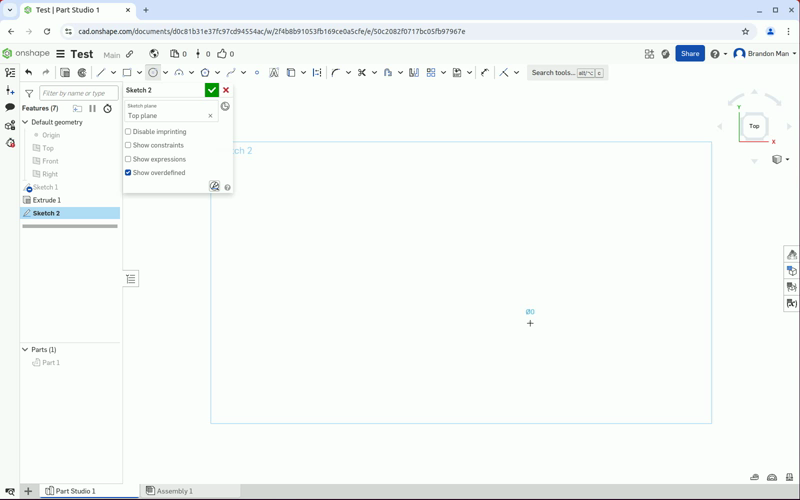
mouse_move(562, 322)
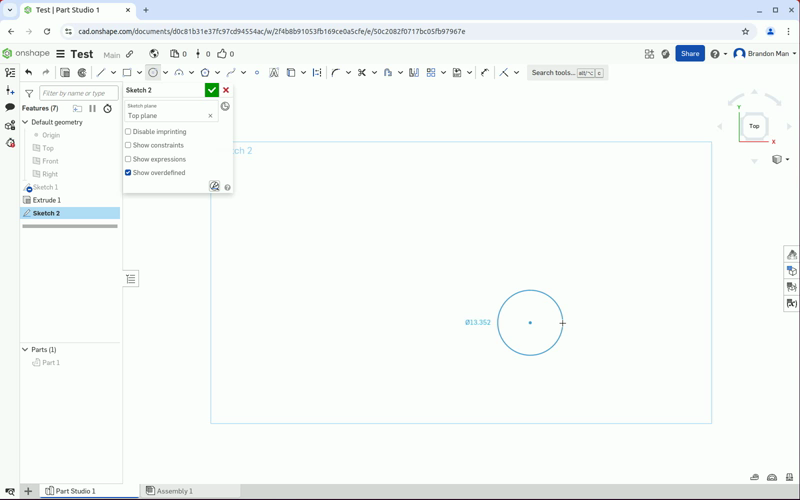
click(562, 322)
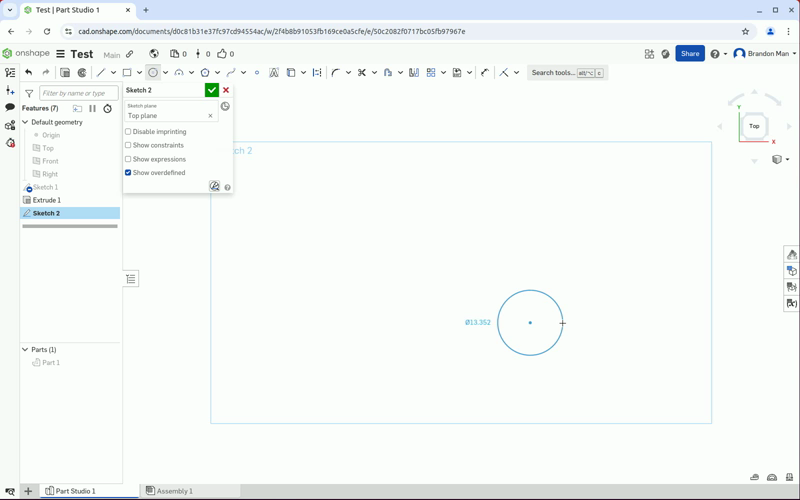
key(esc)
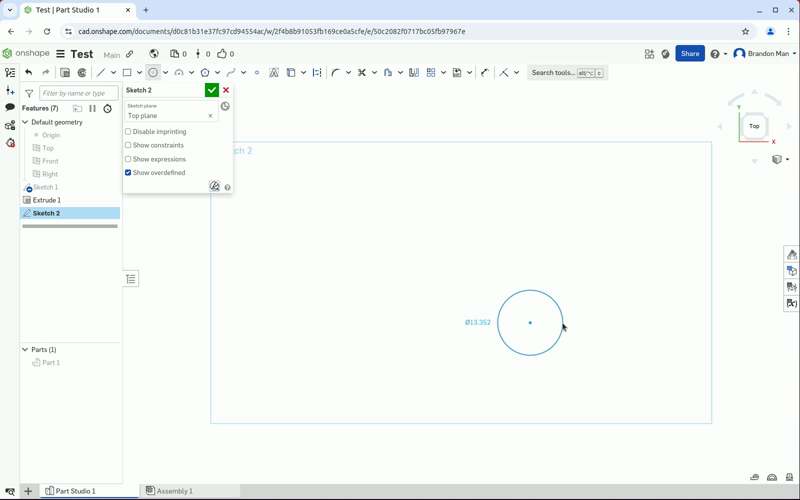
key(c)
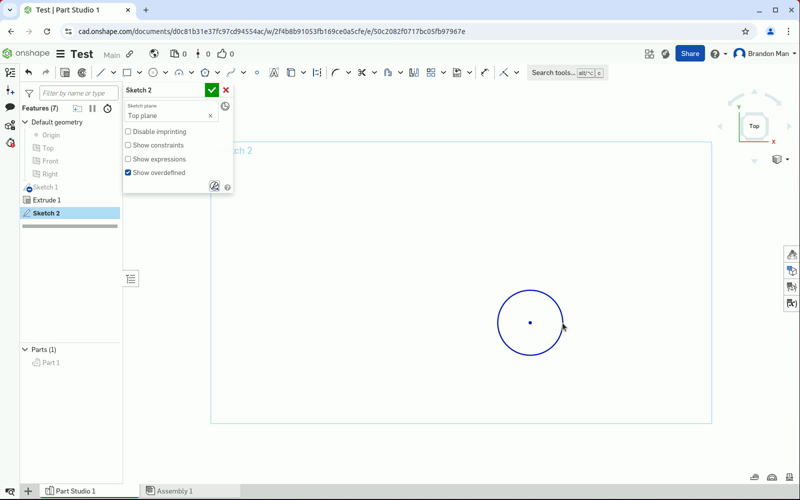
key_down(shift)
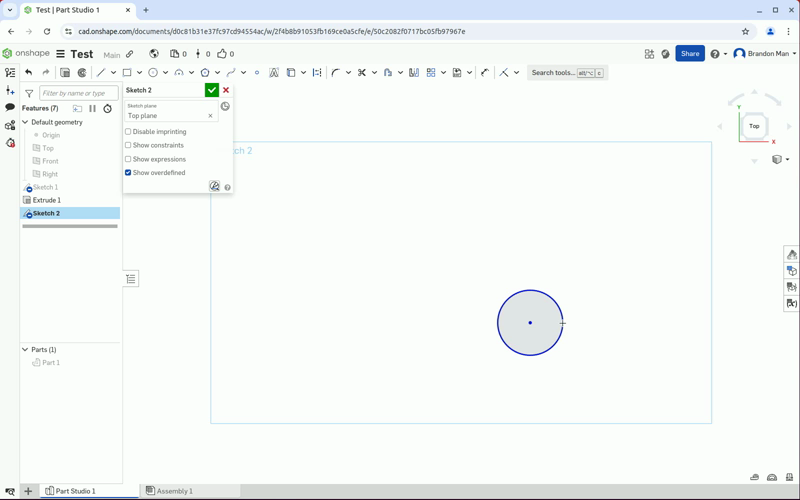
mouse_move(530, 322)
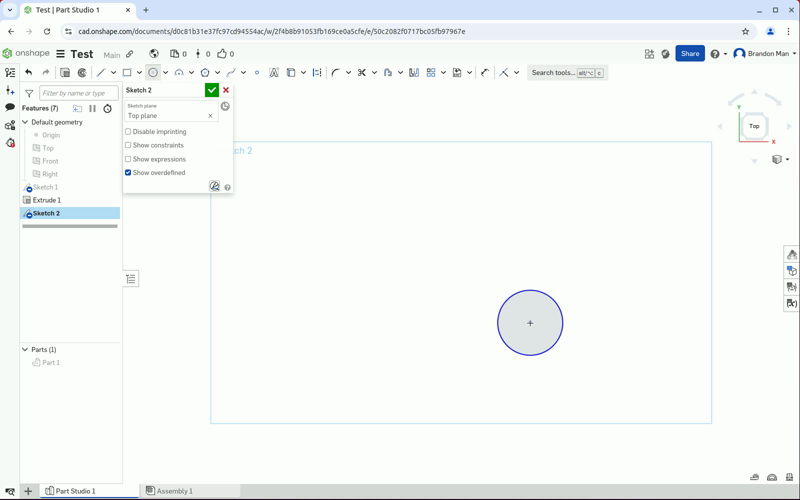
click(530, 322)
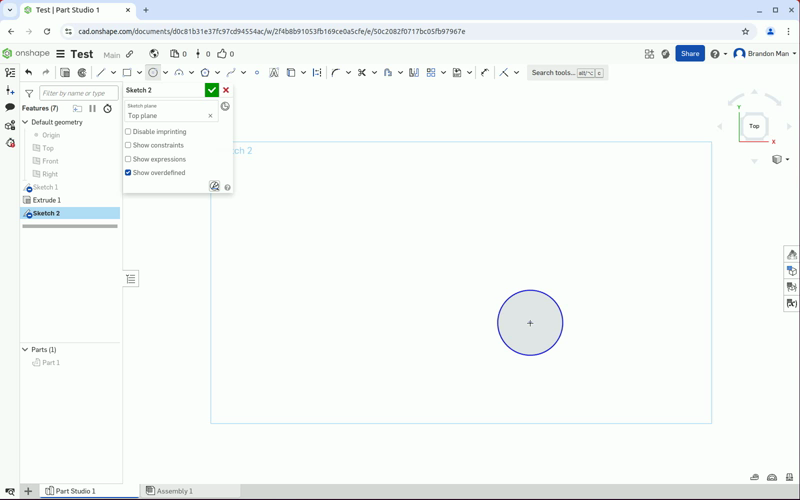
key_up(shift)
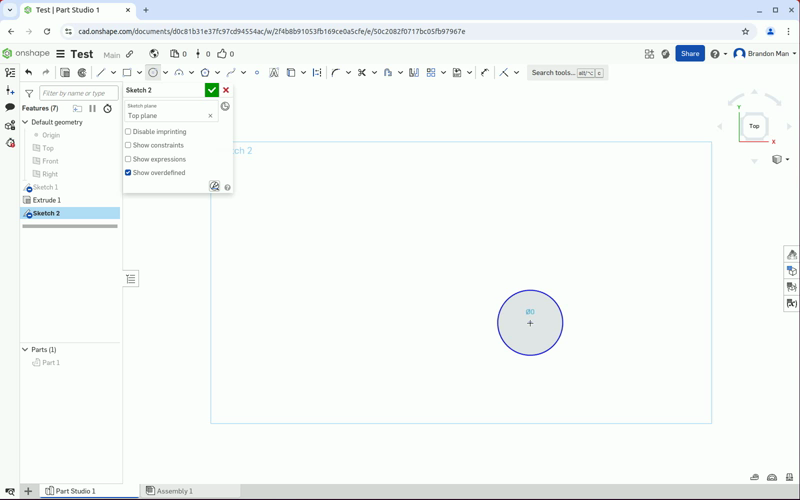
mouse_move(555, 322)
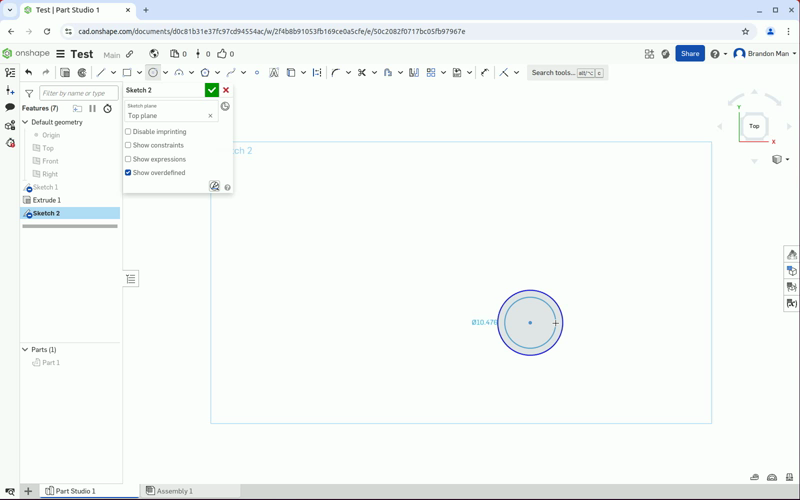
click(555, 322)
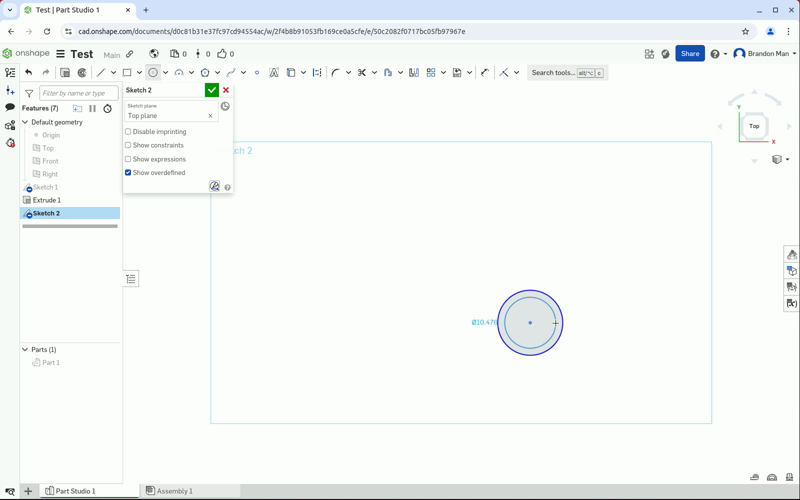
key(esc)
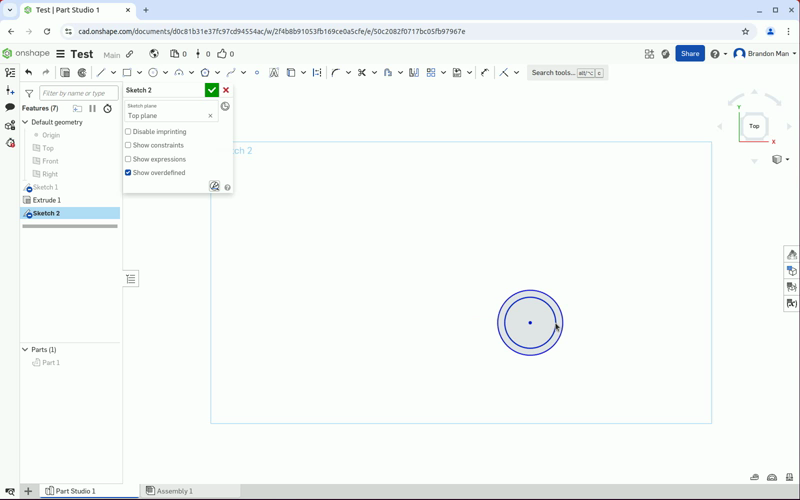
mouse_move(505, 336)
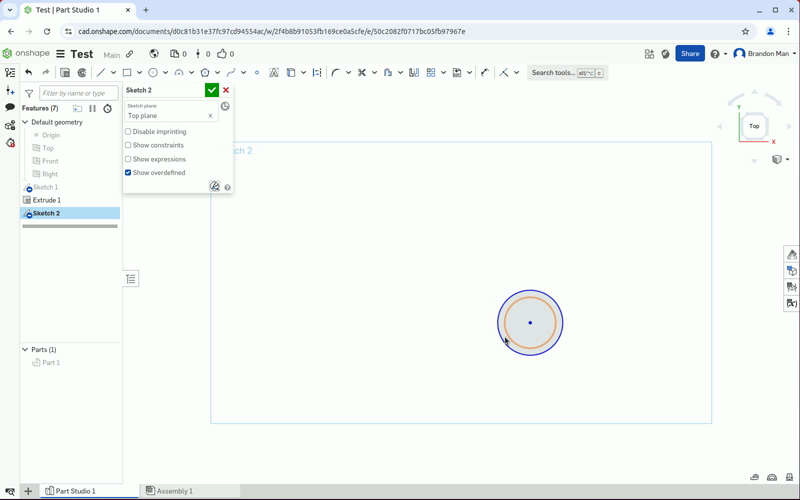
scroll(6)
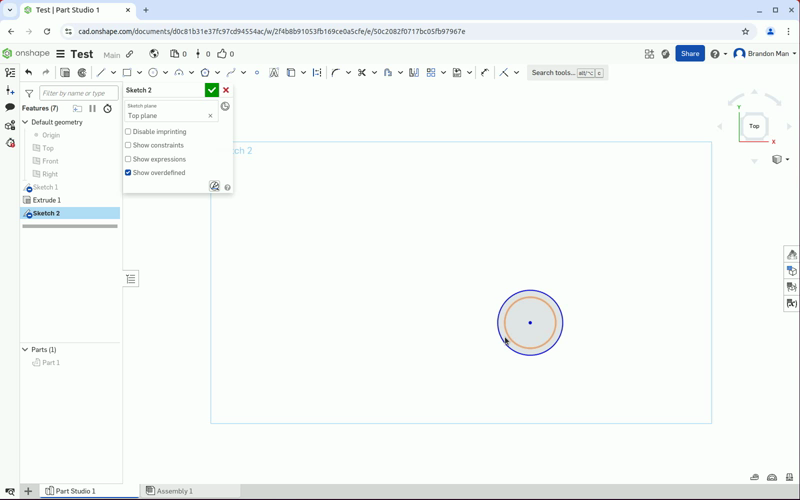
scroll(6)
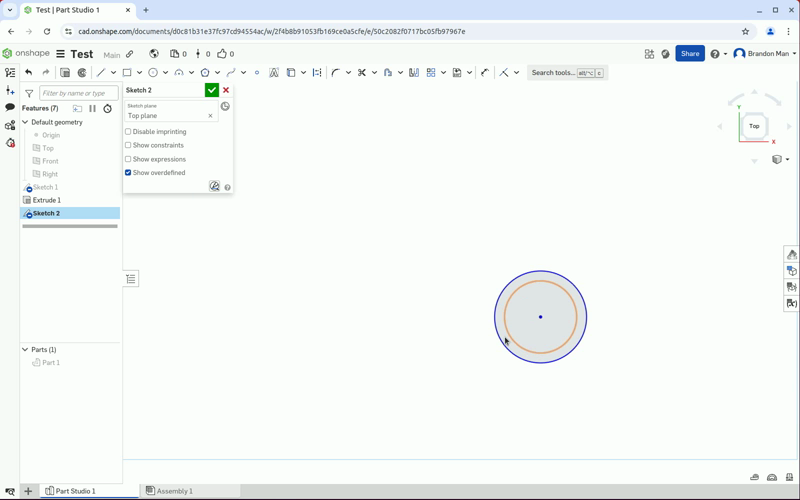
scroll(6)
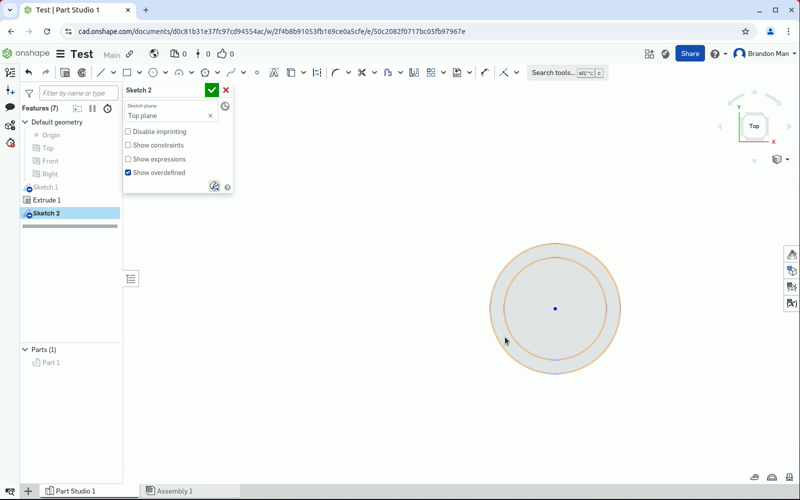
scroll(6)
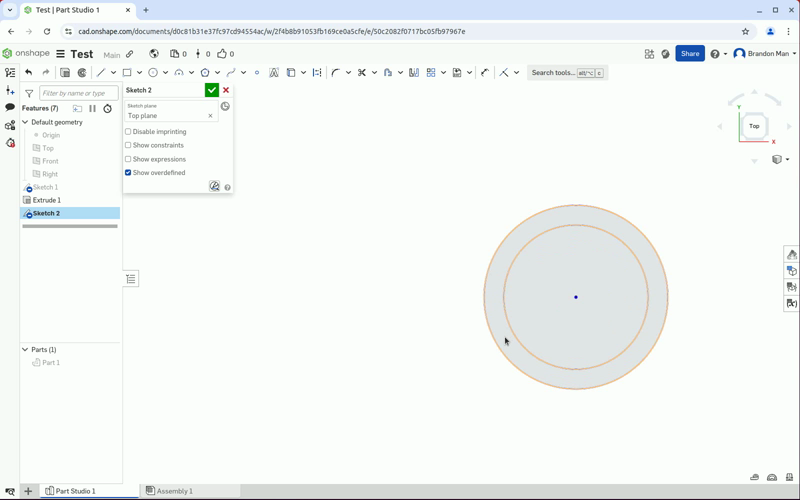
scroll(6)
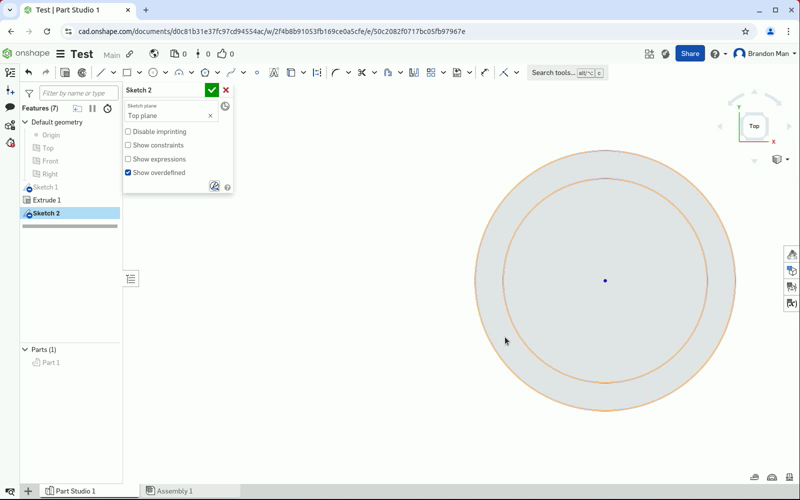
scroll(6)
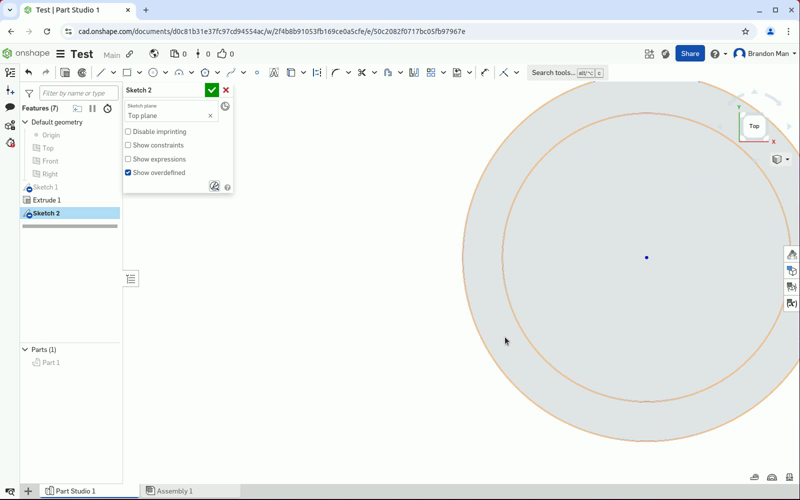
scroll(6)
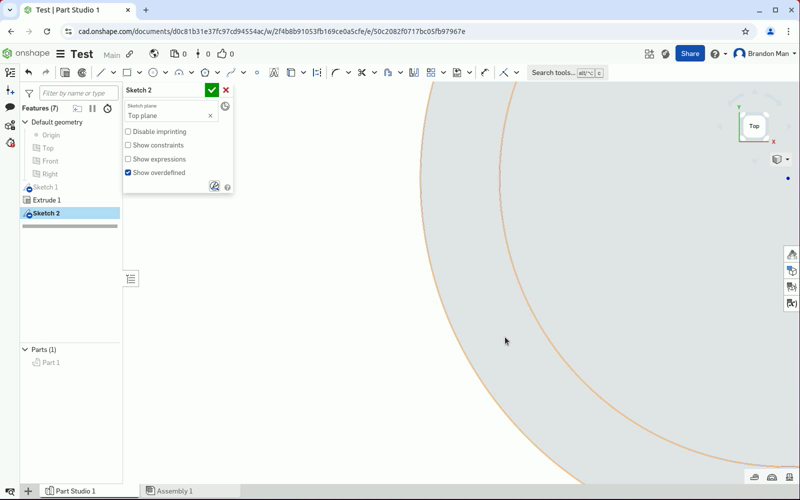
click(505, 336)
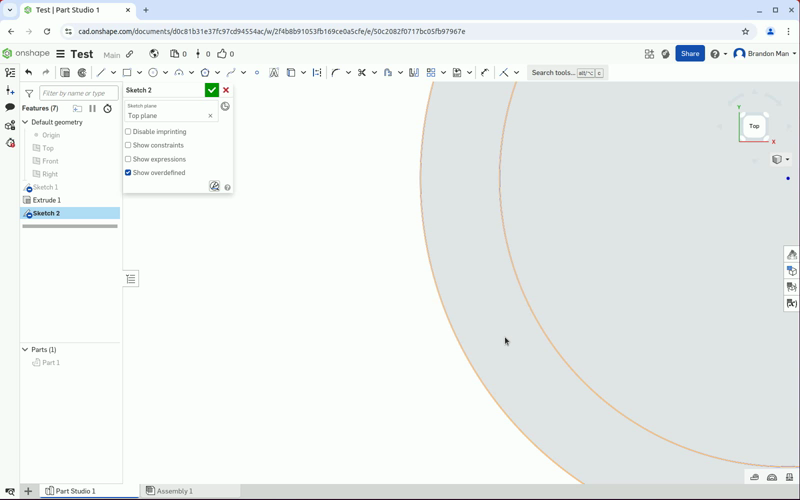
scroll(-6)
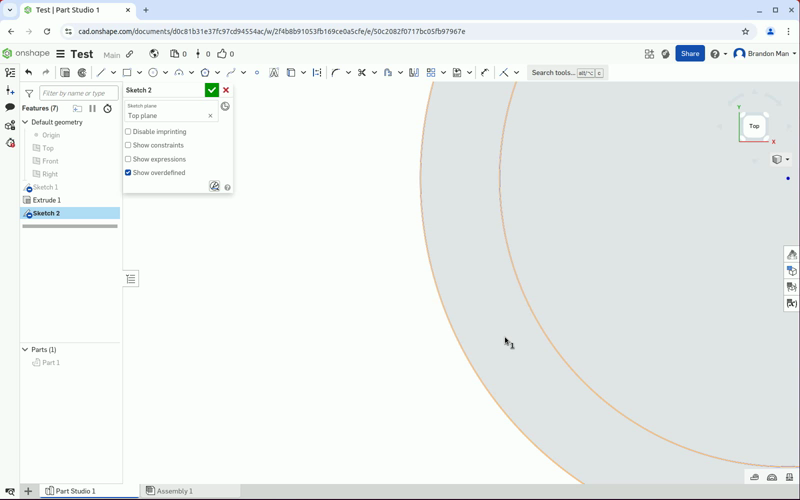
scroll(-6)
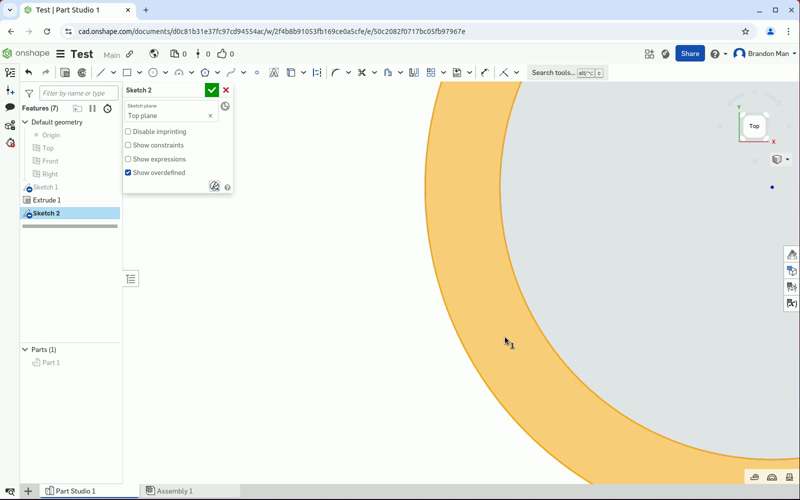
scroll(-6)
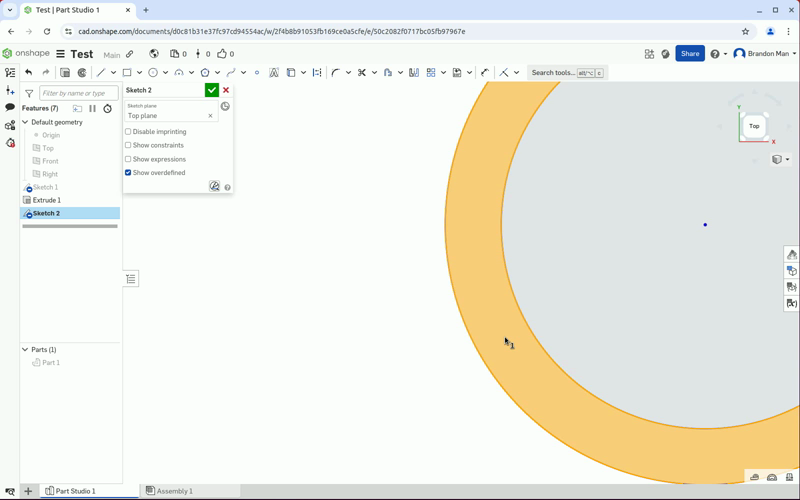
scroll(-6)
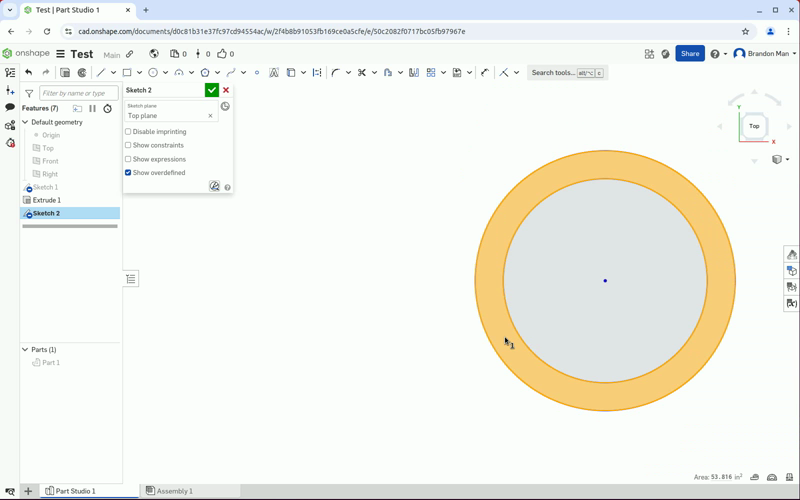
scroll(-6)
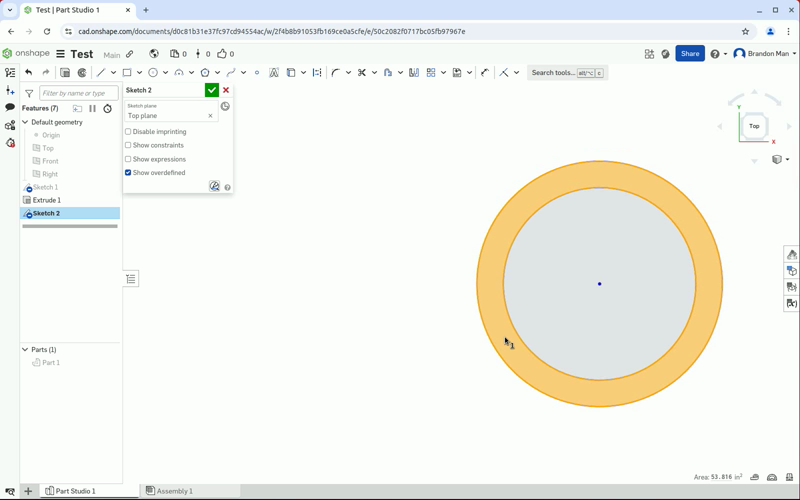
scroll(-6)
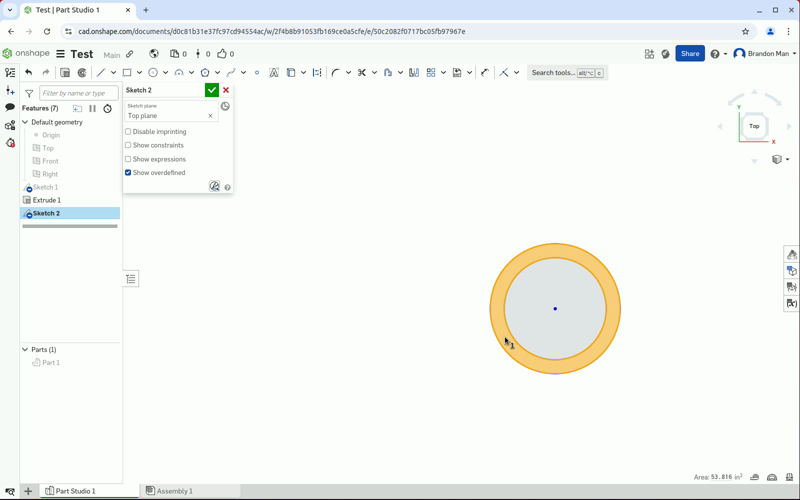
scroll(-6)
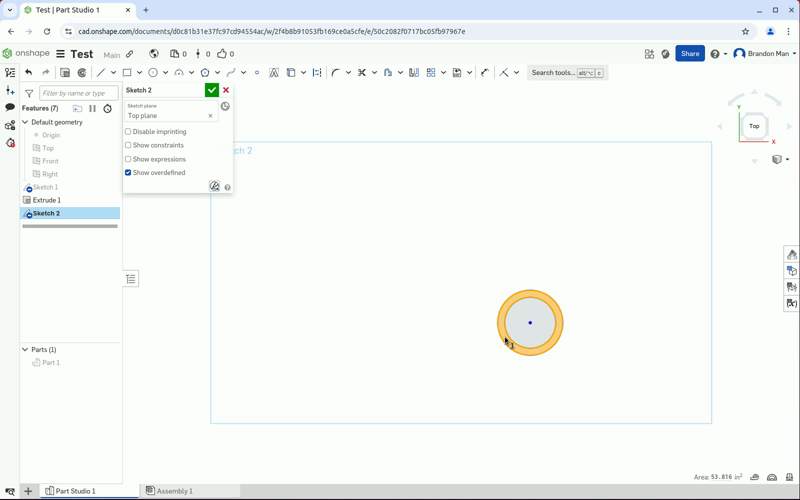
mouse_move(73, 352)
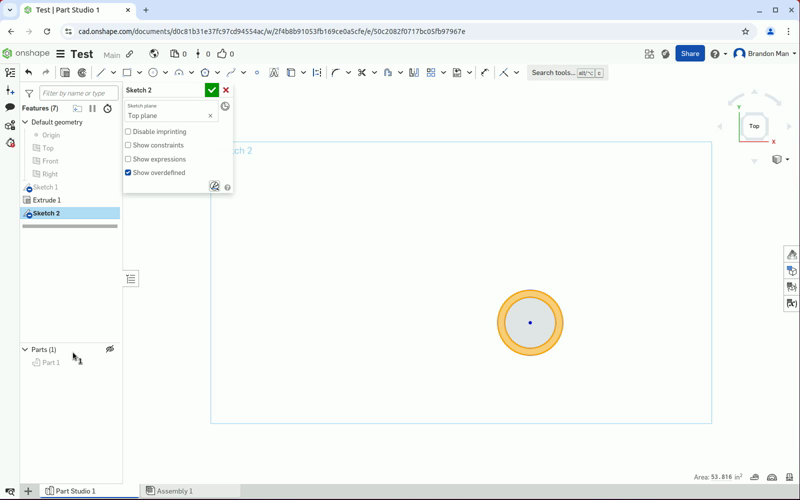
key(shift+y)
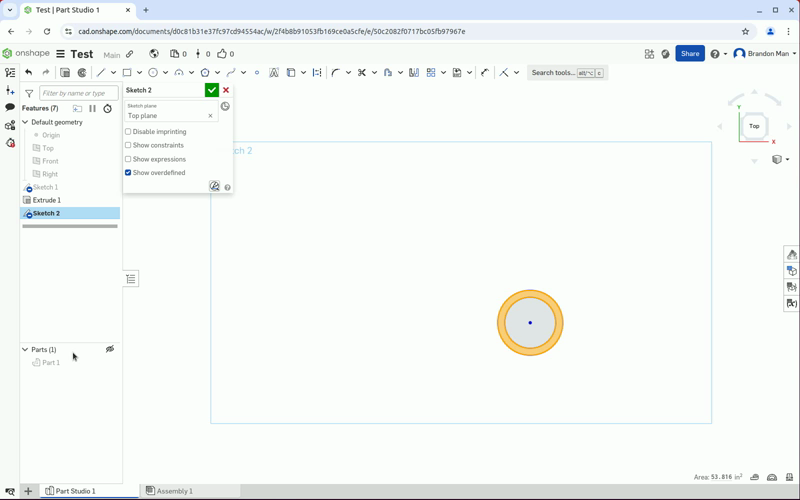
key(shift+e)
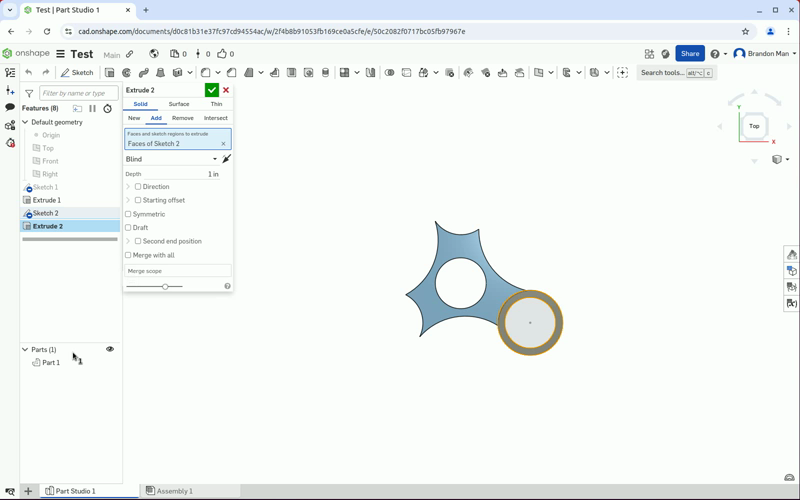
mouse_move(143, 106)
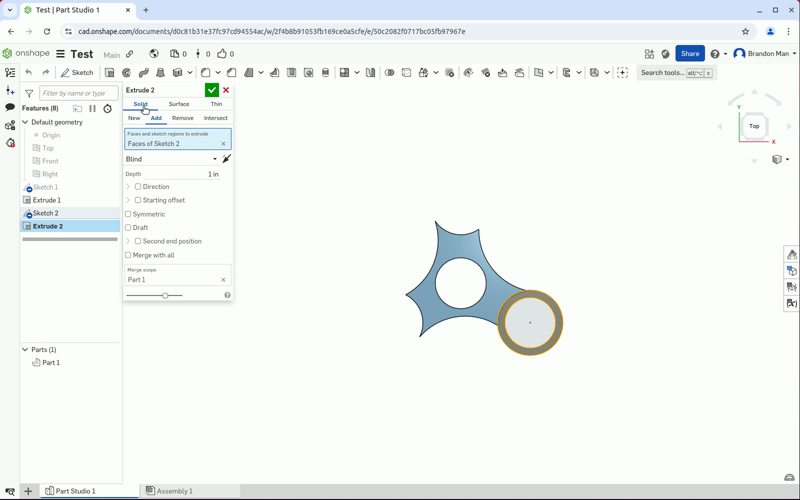
click(143, 106)
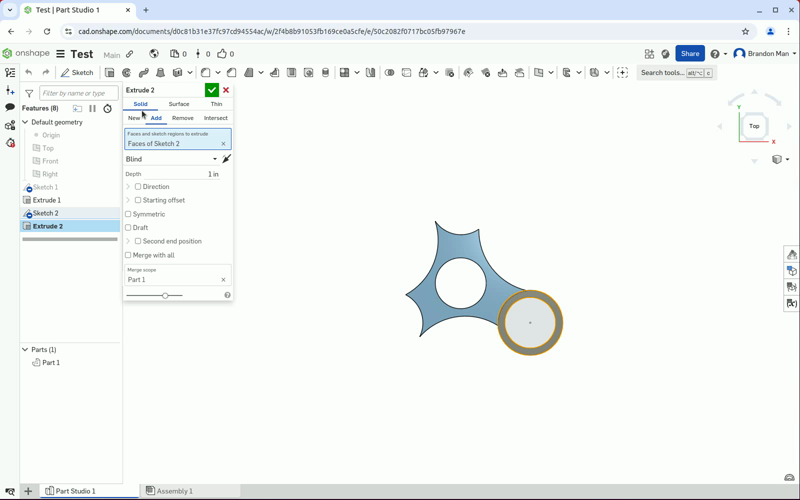
mouse_move(137, 120)
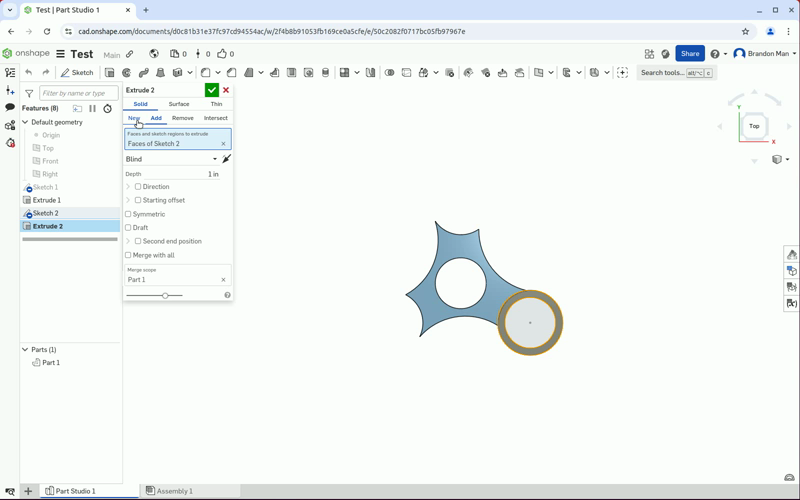
click(137, 120)
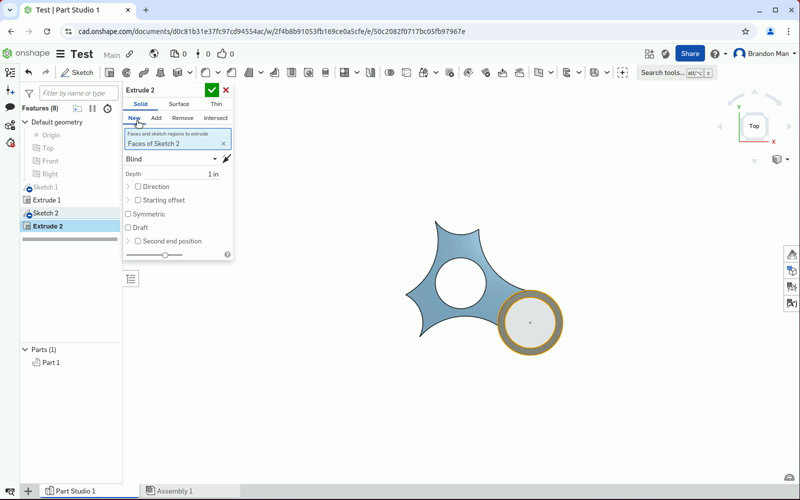
key(tab, 4)
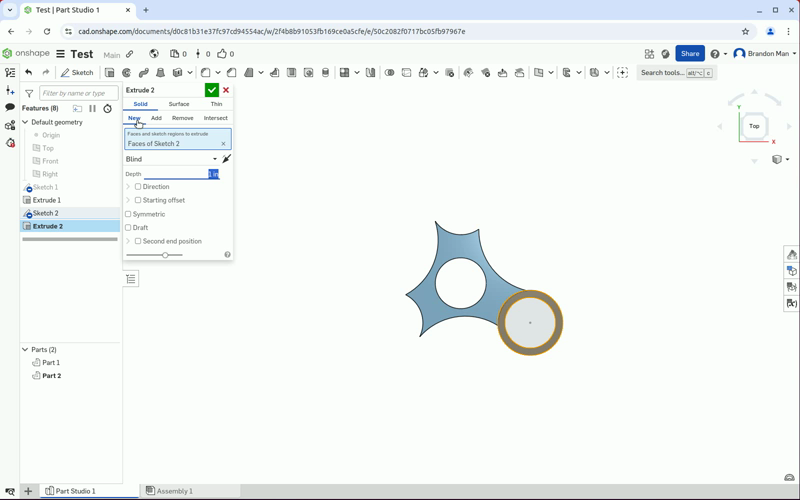
text(3.611)
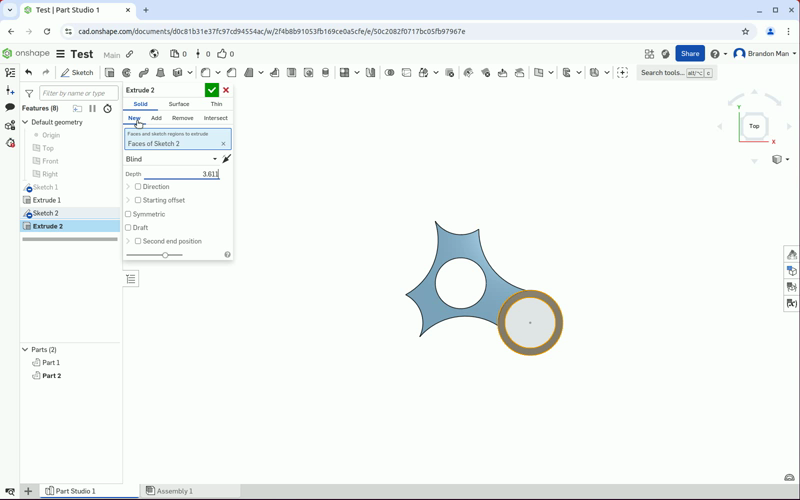
key(enter)
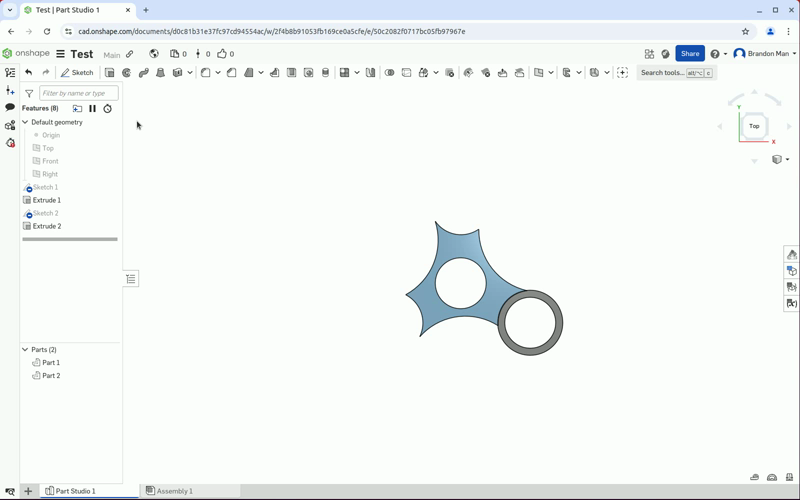
key(shift+h)
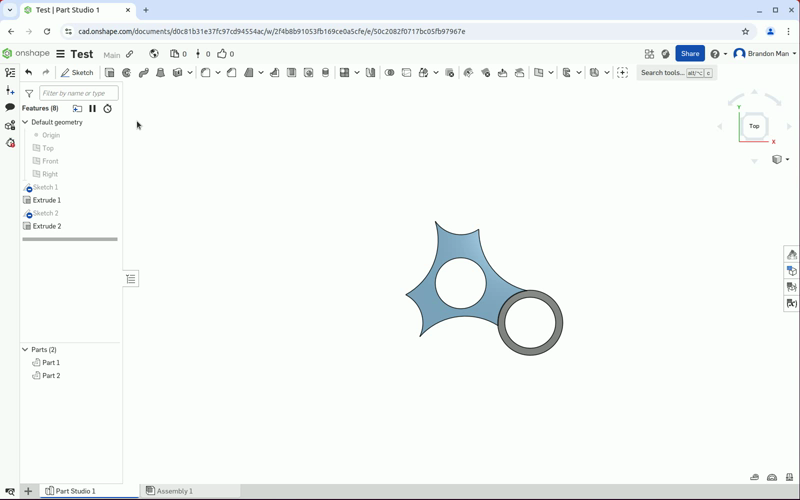
key(shift+h)
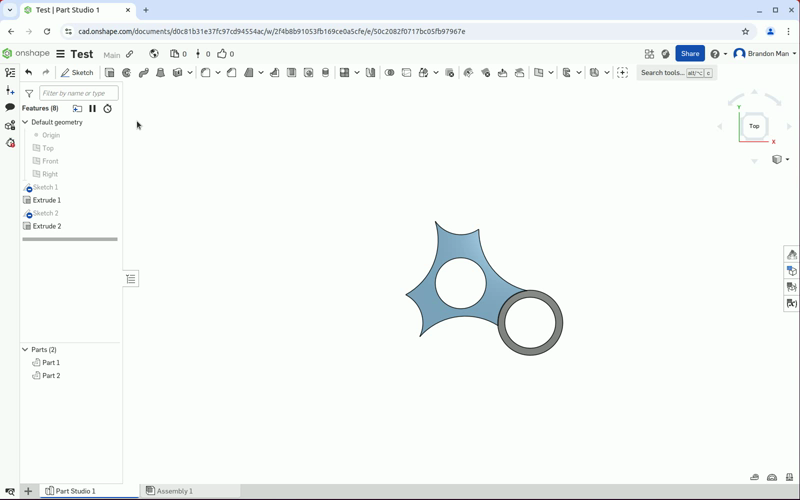
mouse_move(73, 189)
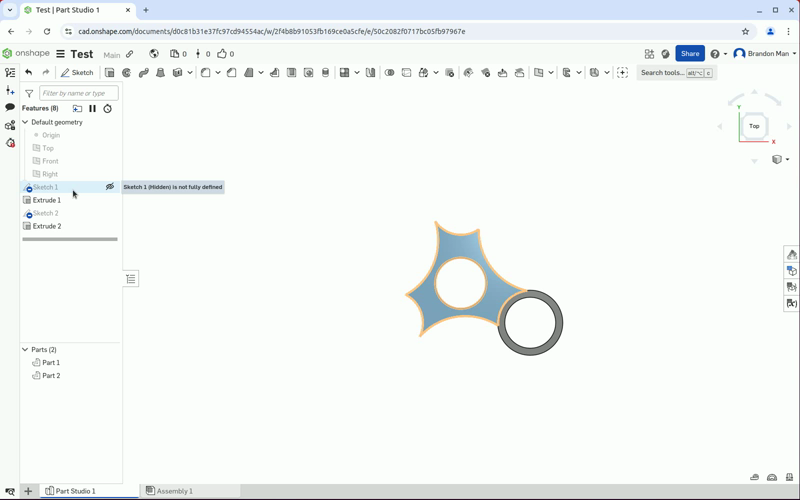
click(73, 189)
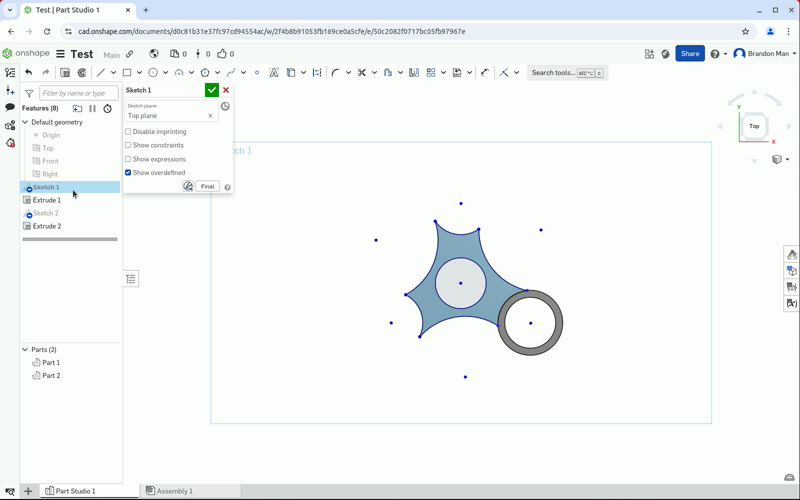
mouse_move(229, 92)
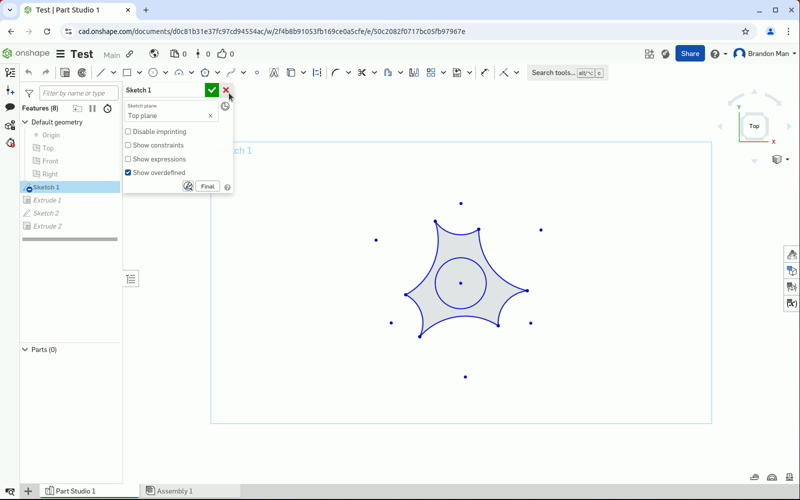
click(229, 92)
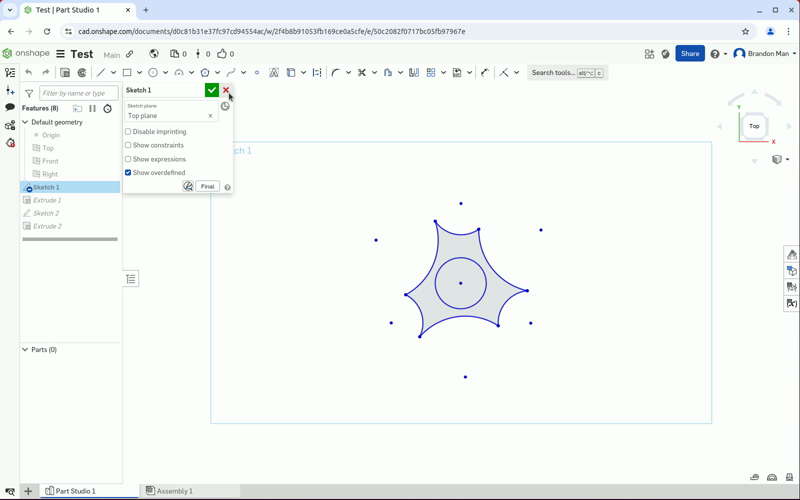
key(shift+s)
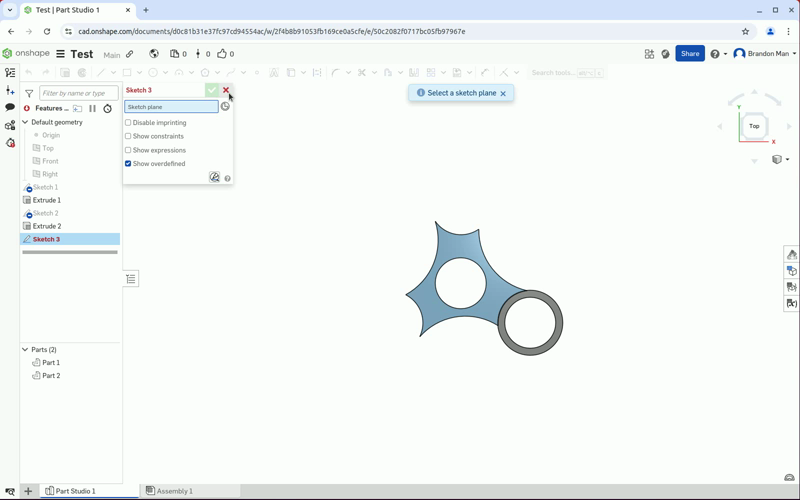
mouse_move(73, 150)
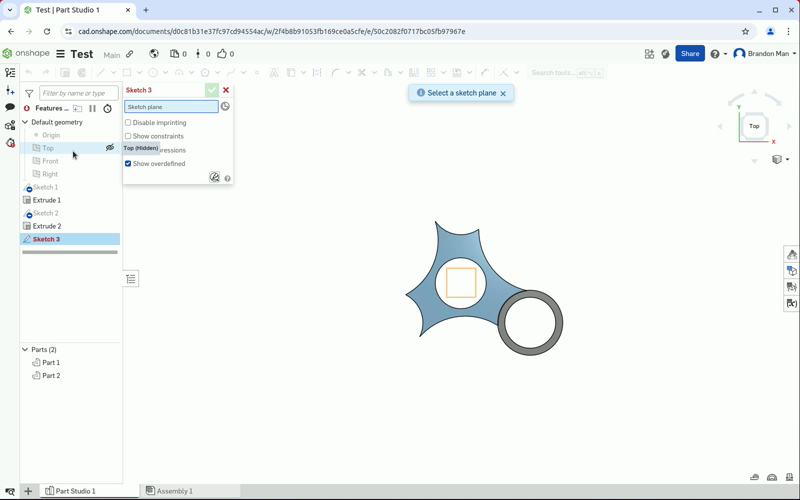
click(73, 150)
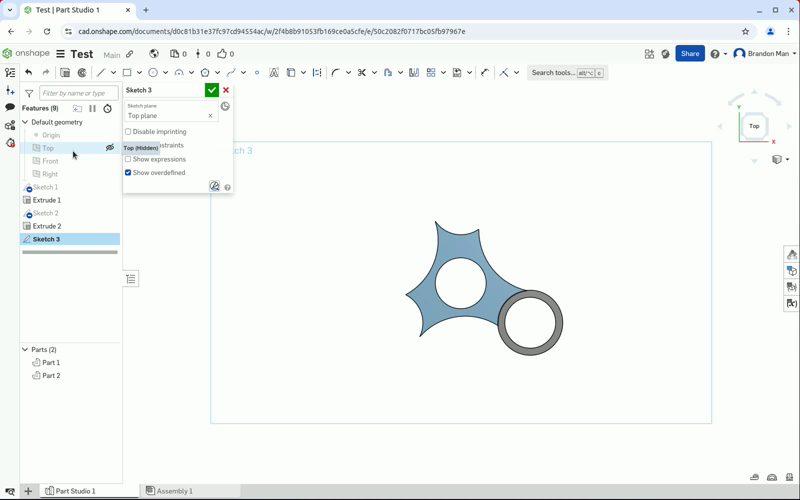
mouse_move(73, 352)
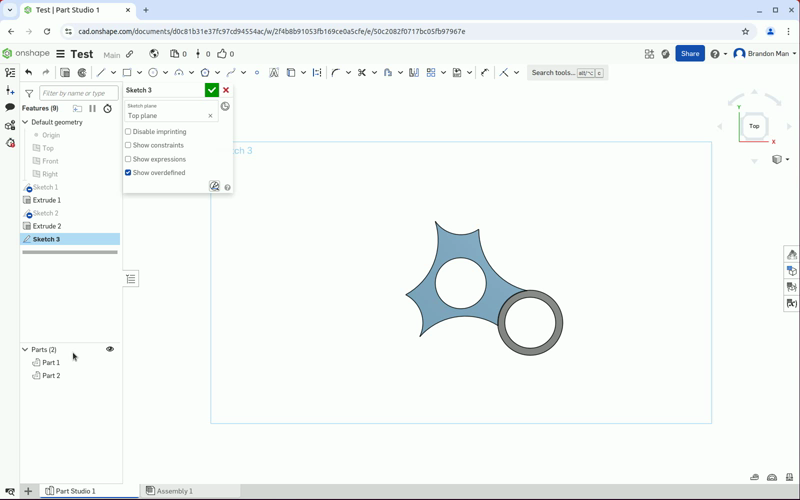
key(y)
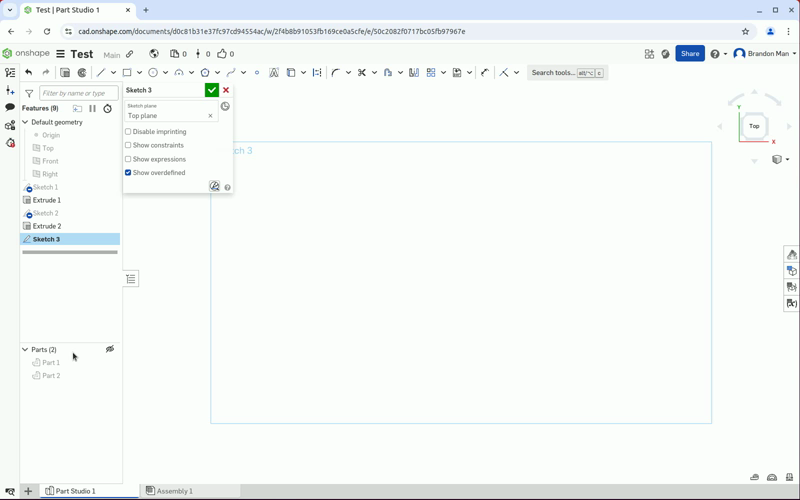
key(c)
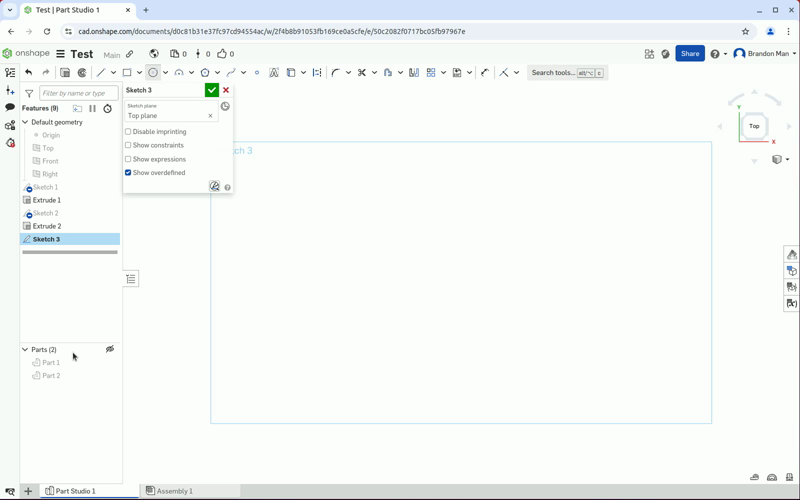
key_down(shift)
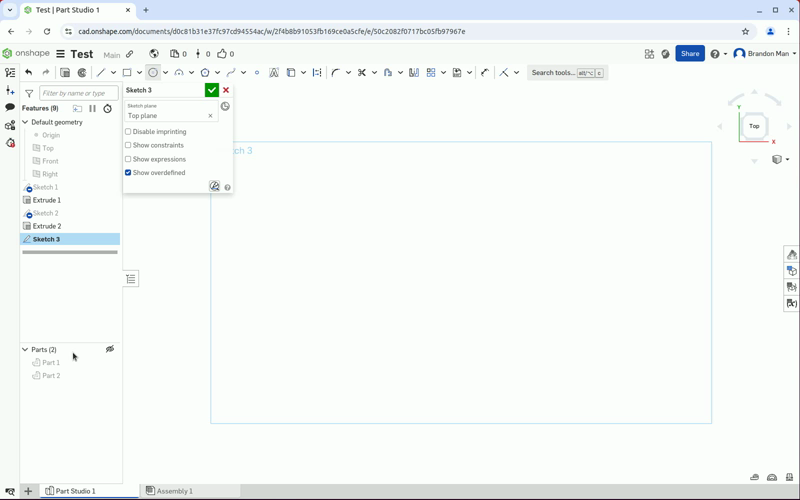
mouse_move(390, 322)
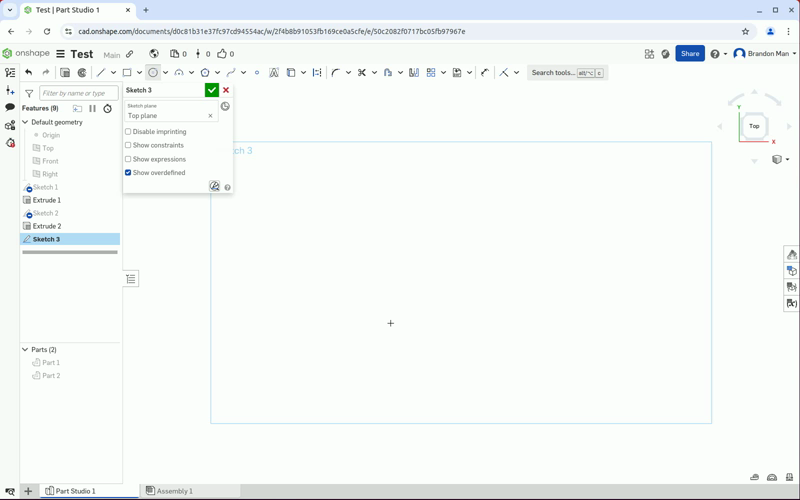
click(390, 322)
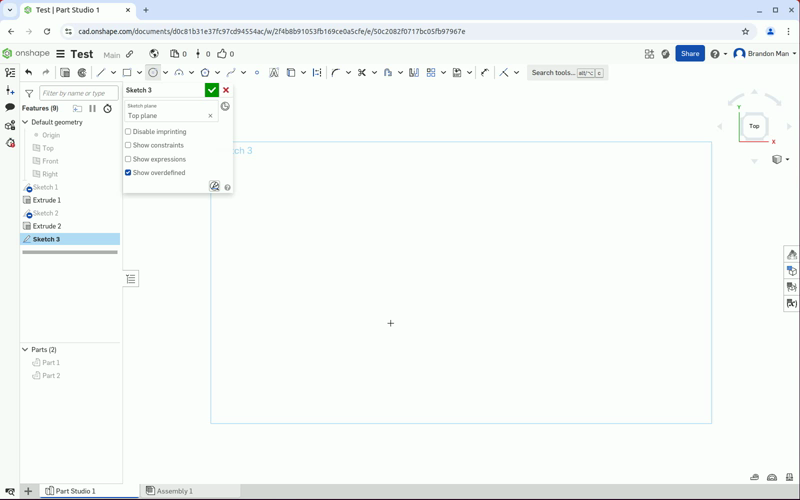
key_up(shift)
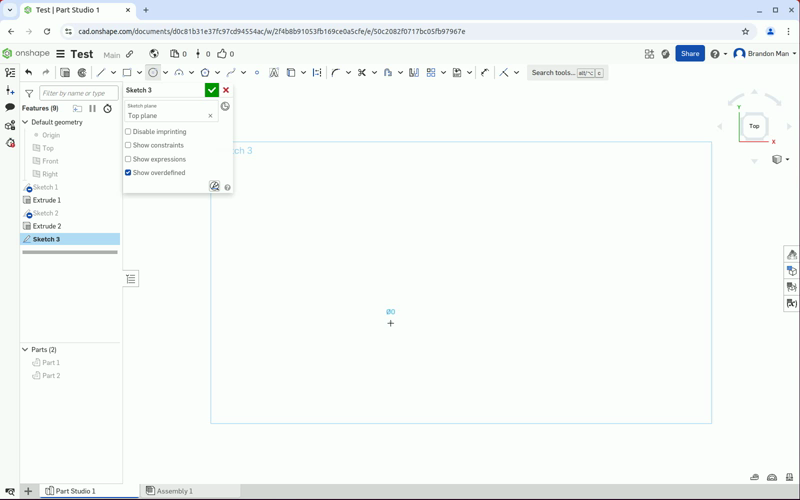
mouse_move(422, 322)
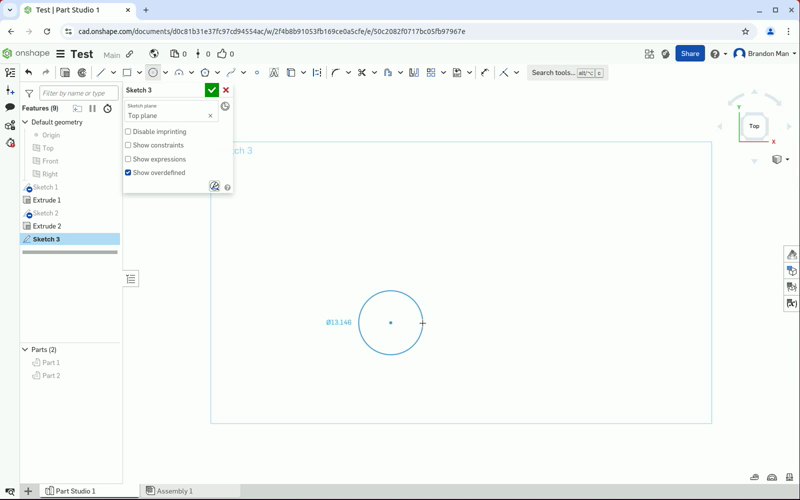
click(422, 322)
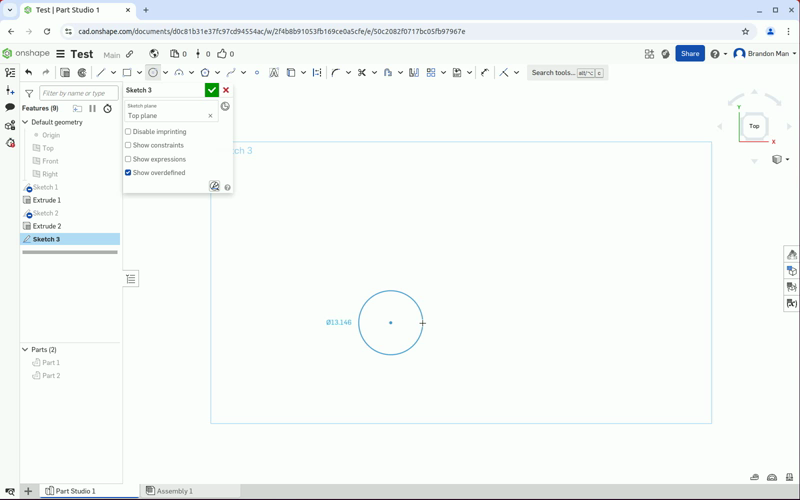
key(esc)
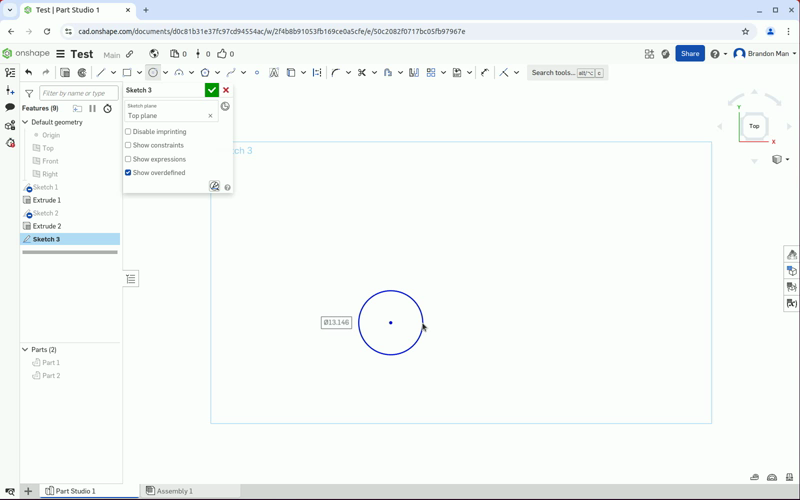
key(c)
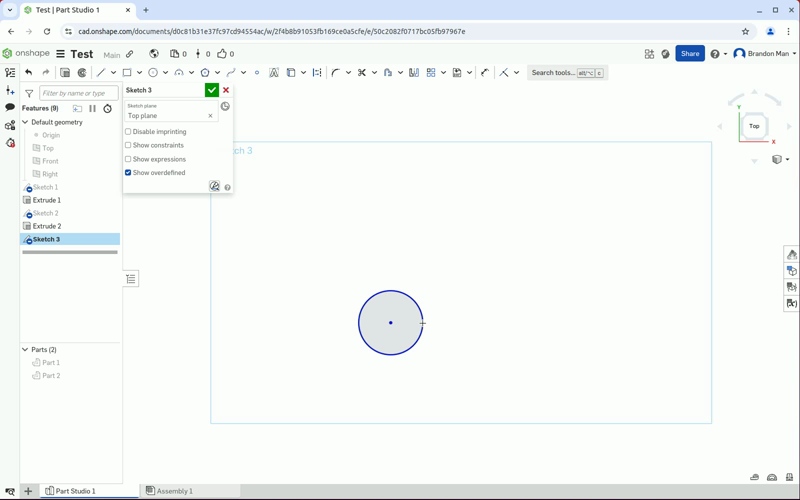
key_down(shift)
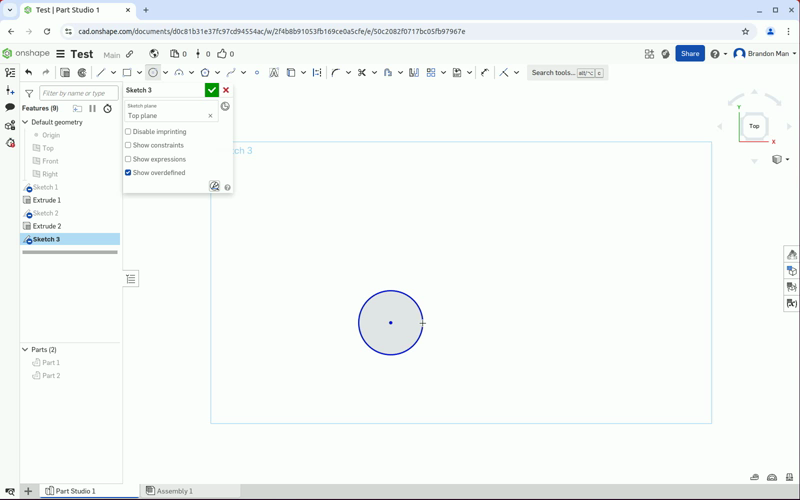
mouse_move(390, 322)
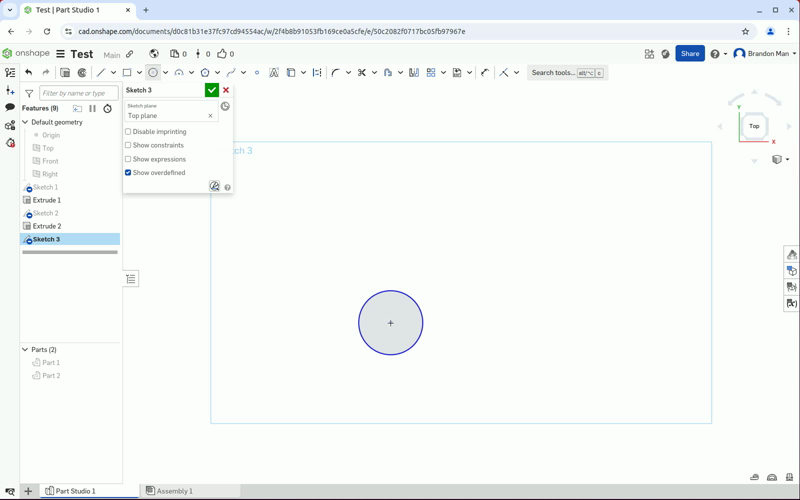
click(390, 322)
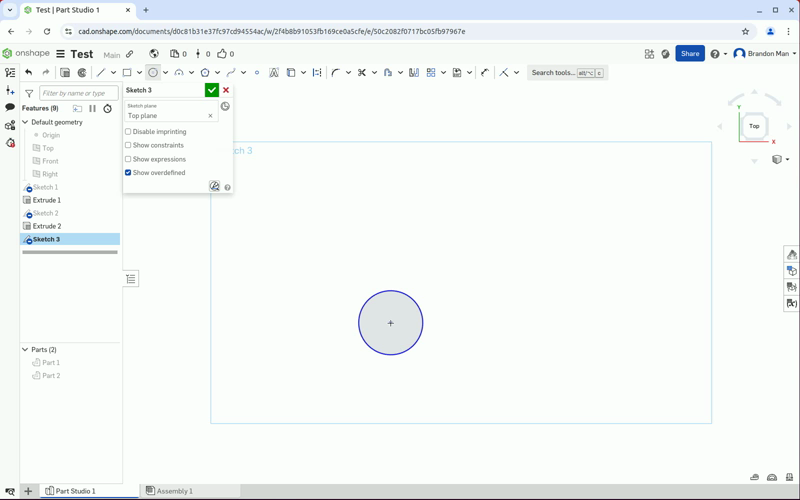
key_up(shift)
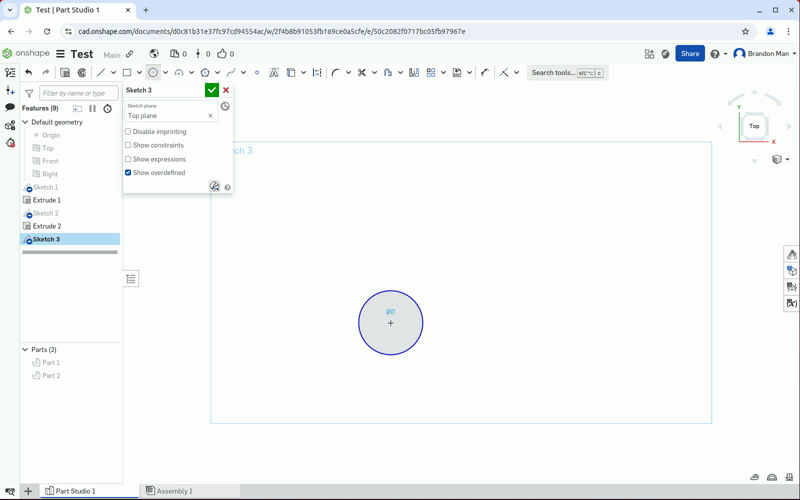
mouse_move(416, 322)
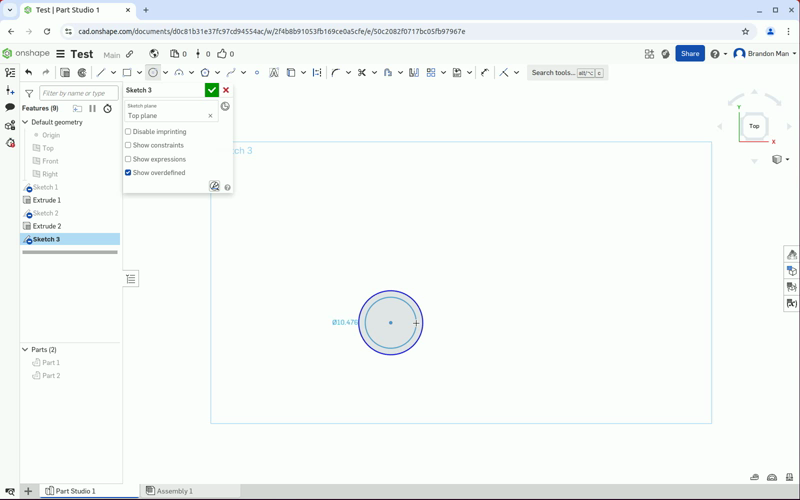
click(416, 322)
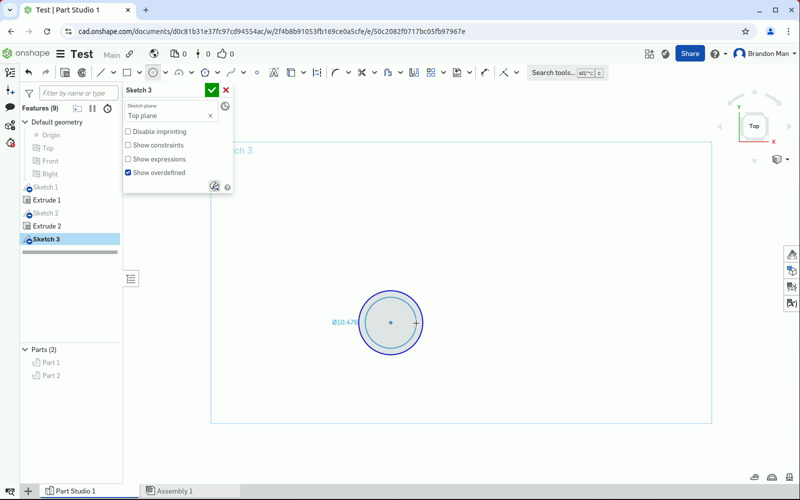
key(esc)
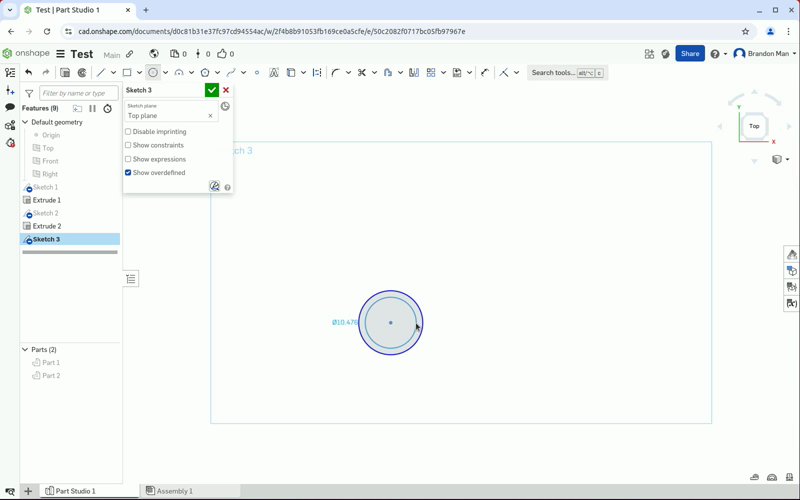
mouse_move(421, 320)
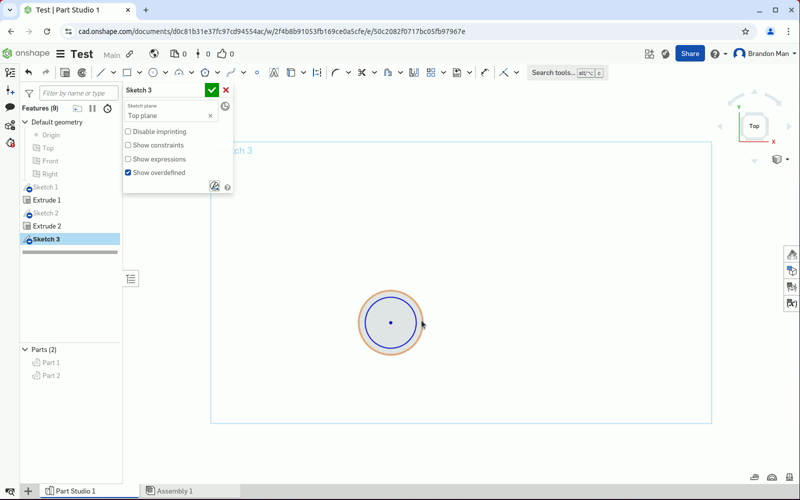
scroll(6)
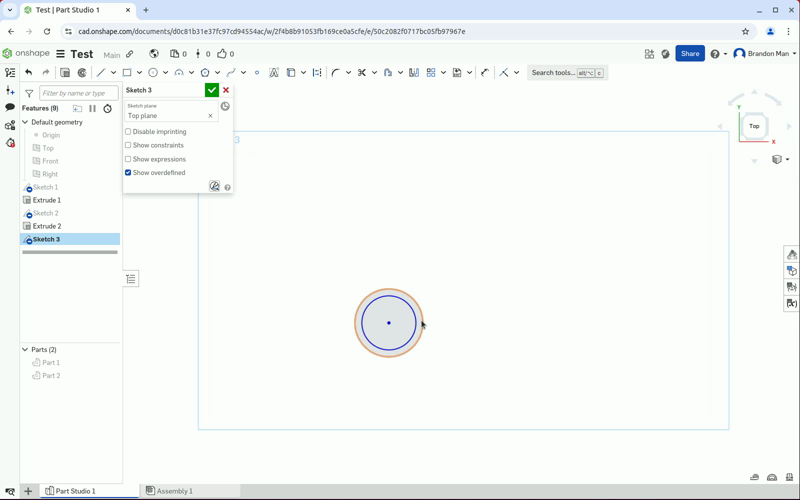
scroll(6)
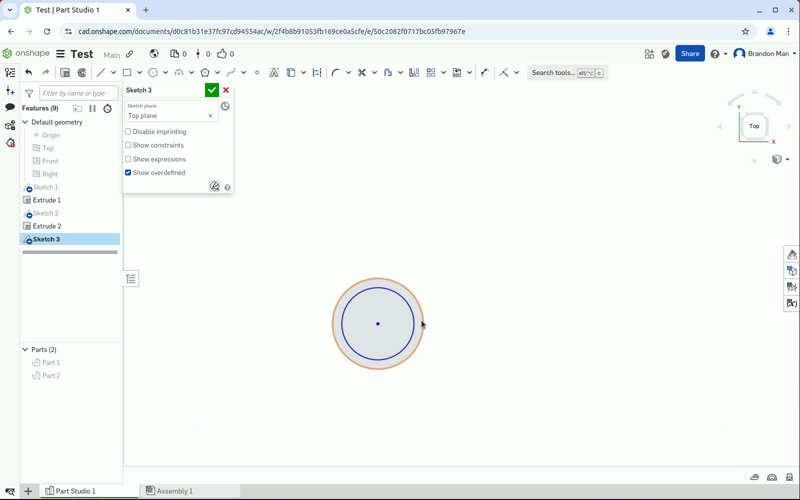
scroll(6)
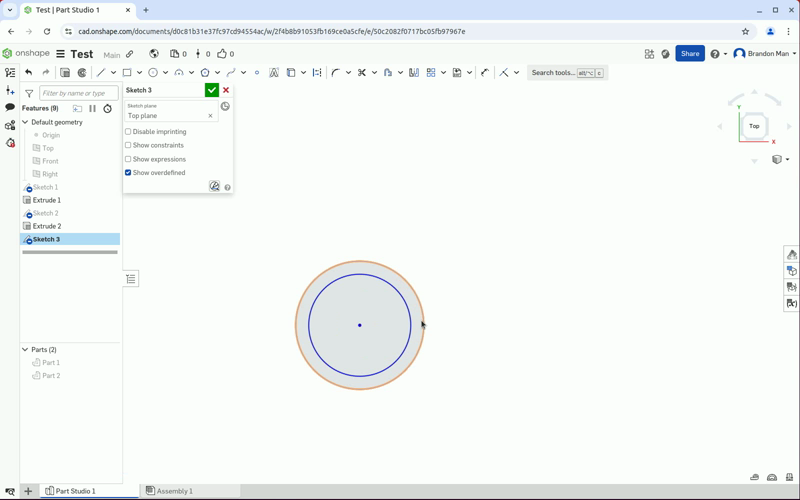
scroll(6)
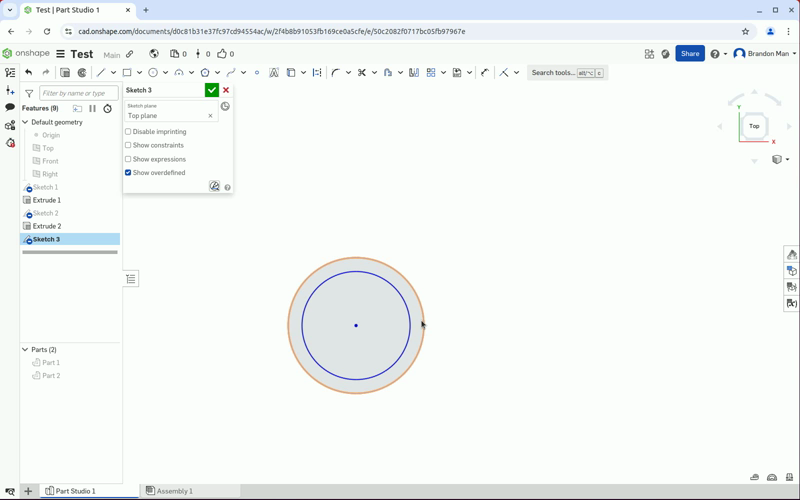
scroll(6)
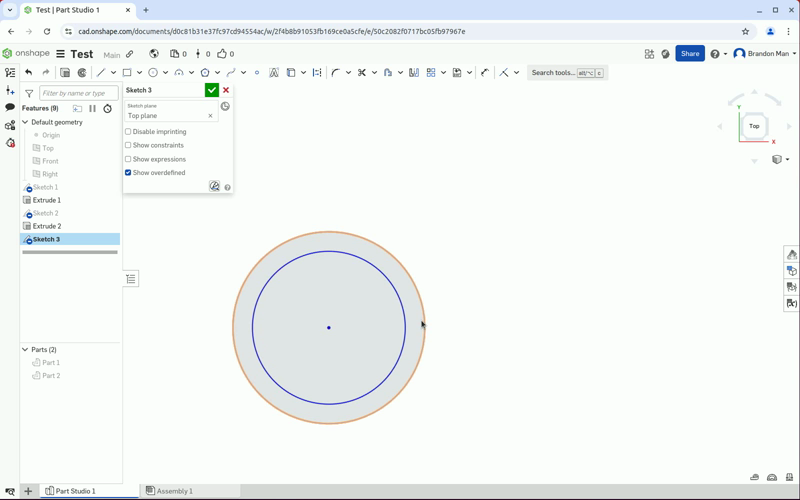
scroll(6)
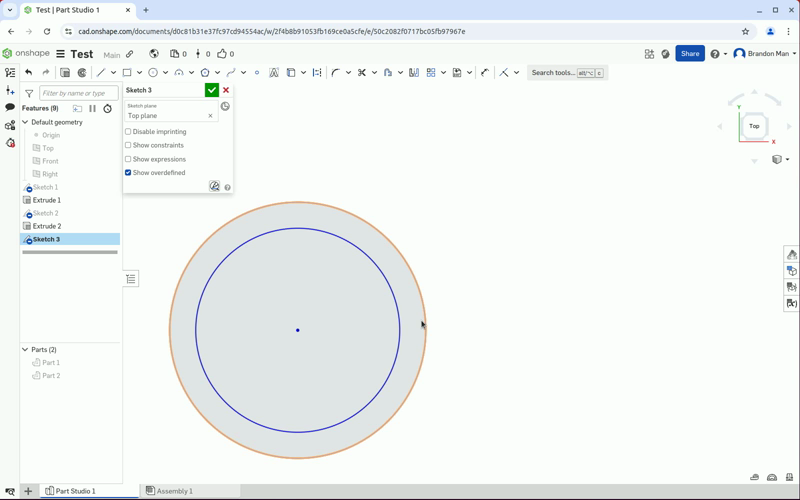
scroll(6)
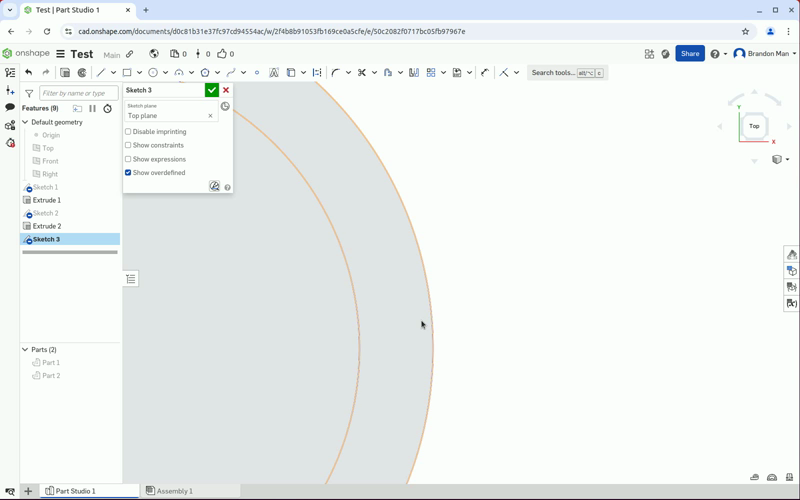
click(421, 320)
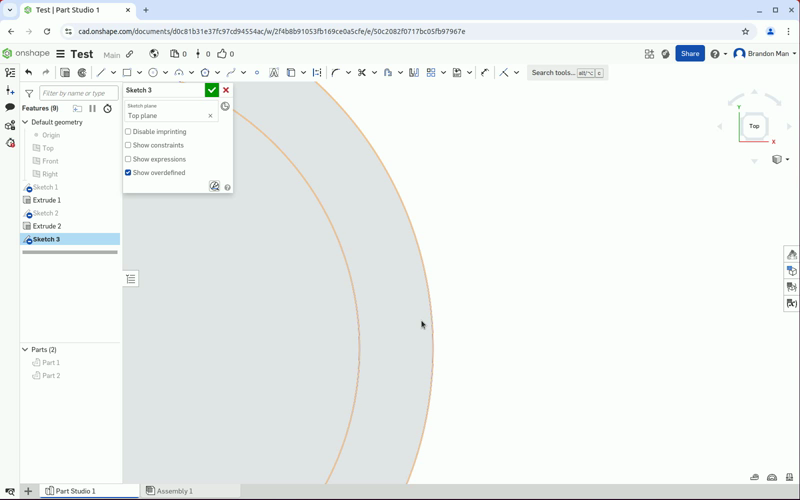
scroll(-6)
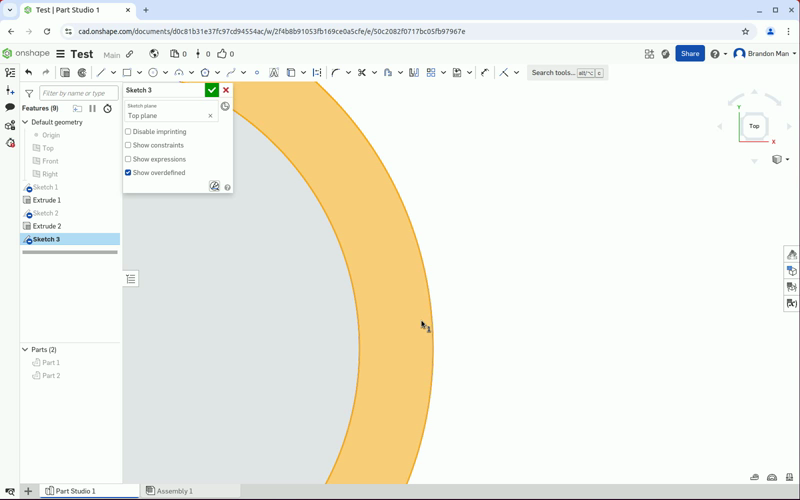
scroll(-6)
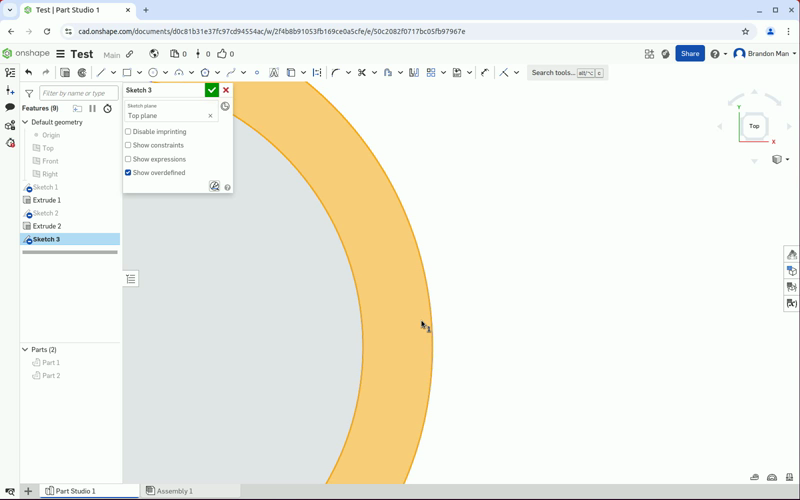
scroll(-6)
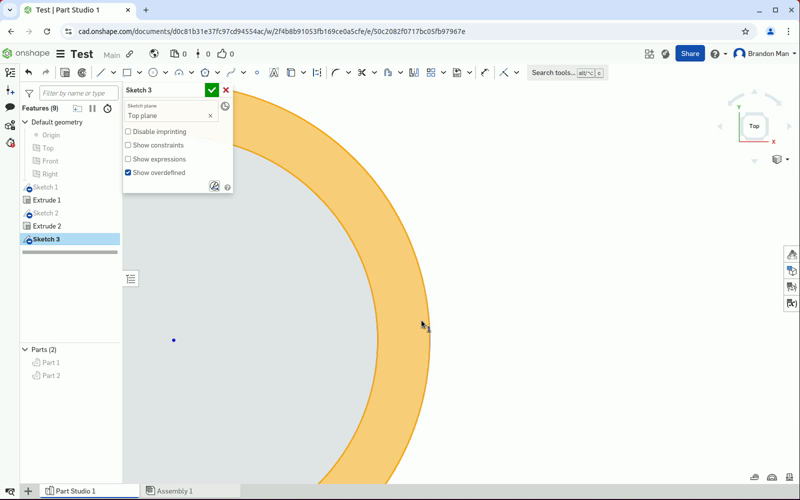
scroll(-6)
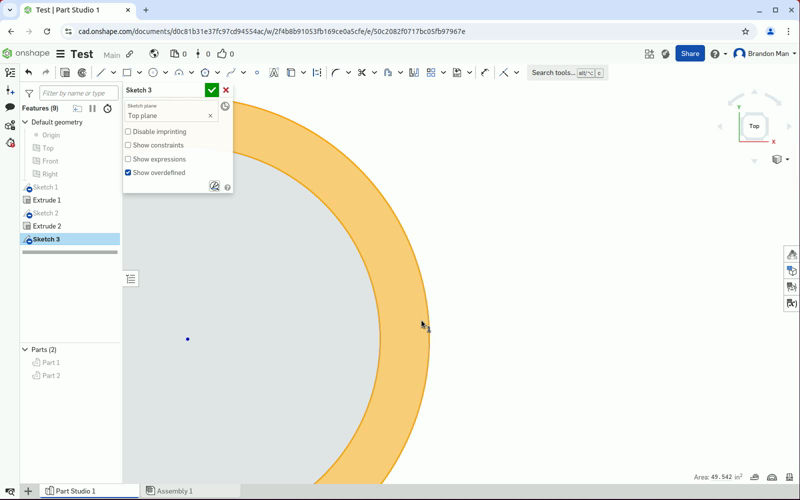
scroll(-6)
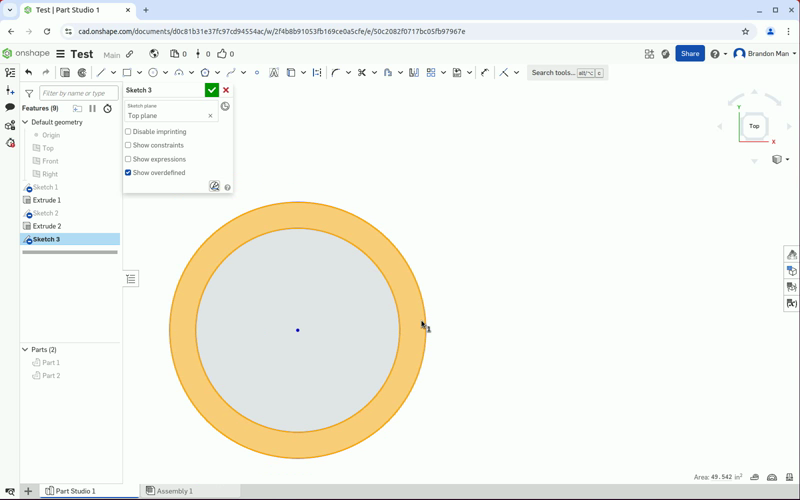
scroll(-6)
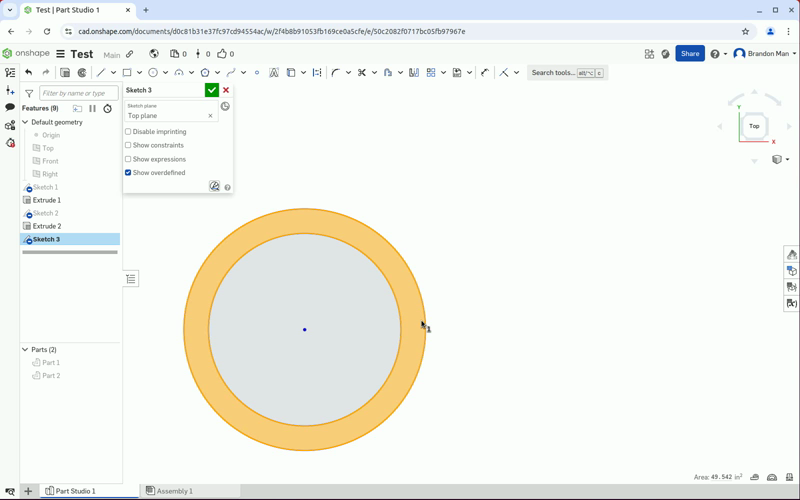
scroll(-6)
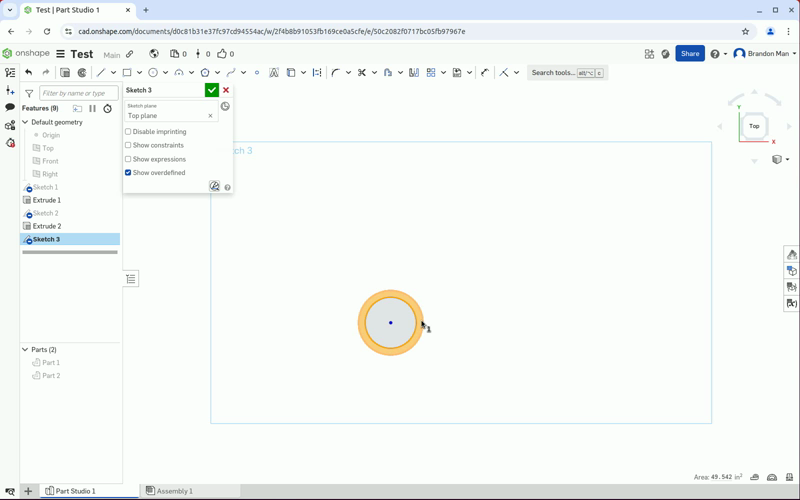
mouse_move(73, 352)
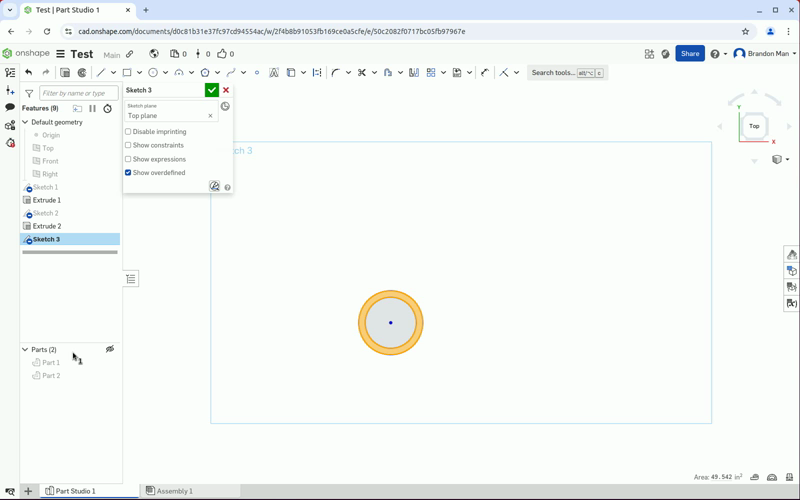
key(shift+y)
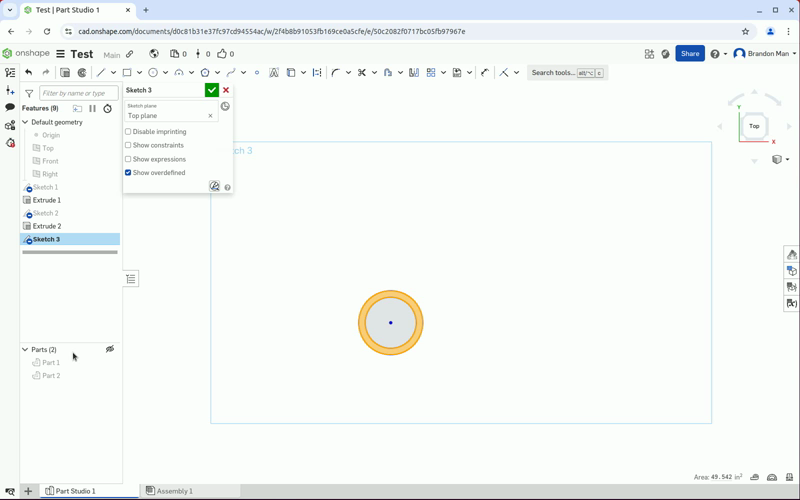
key(shift+e)
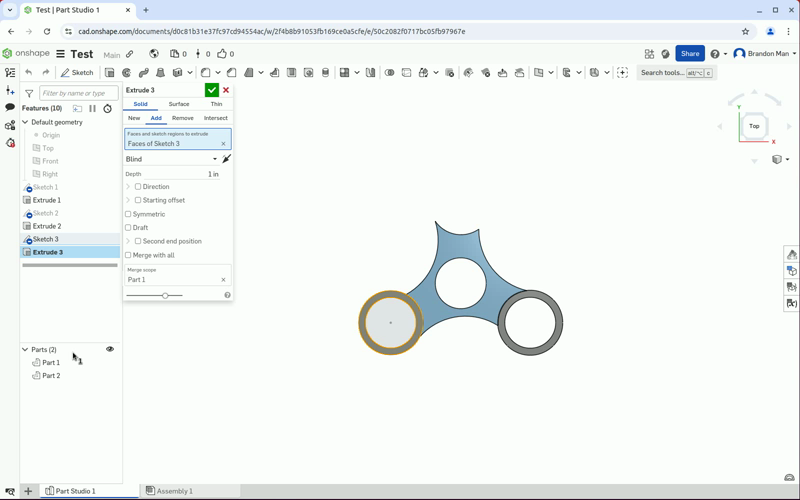
mouse_move(143, 106)
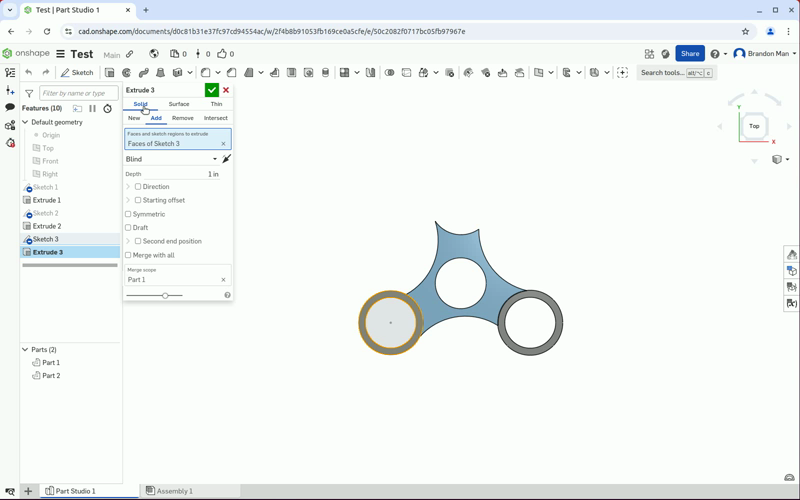
click(143, 106)
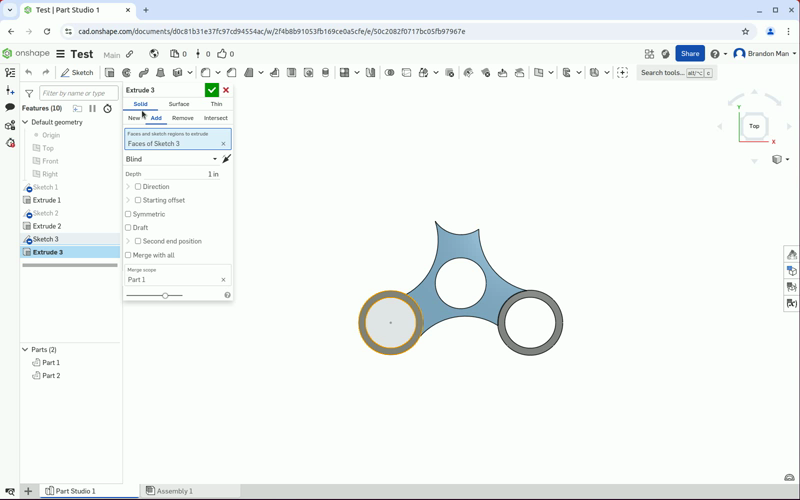
mouse_move(137, 120)
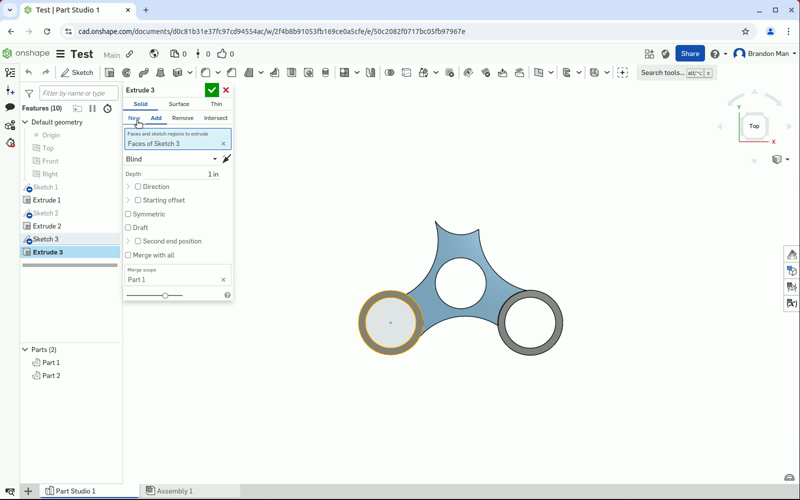
click(137, 120)
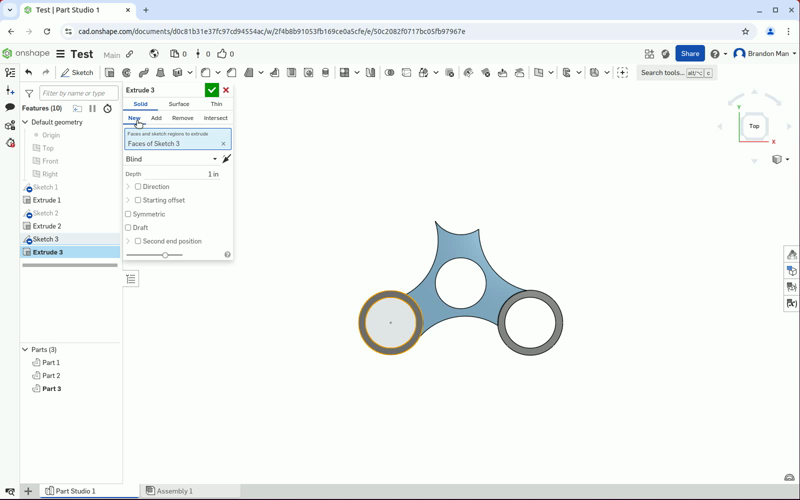
key(tab, 4)
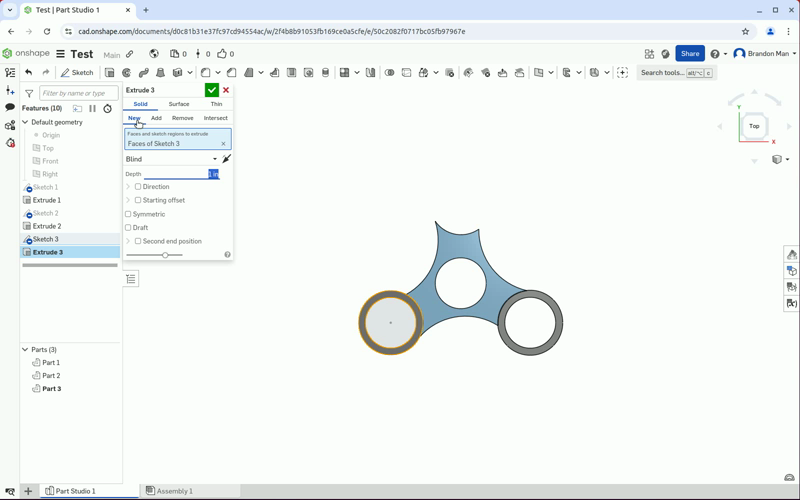
text(3.611)
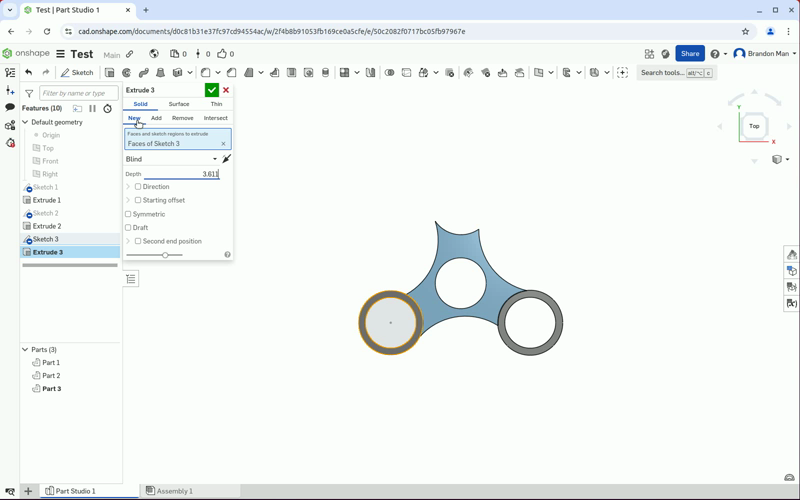
key(enter)
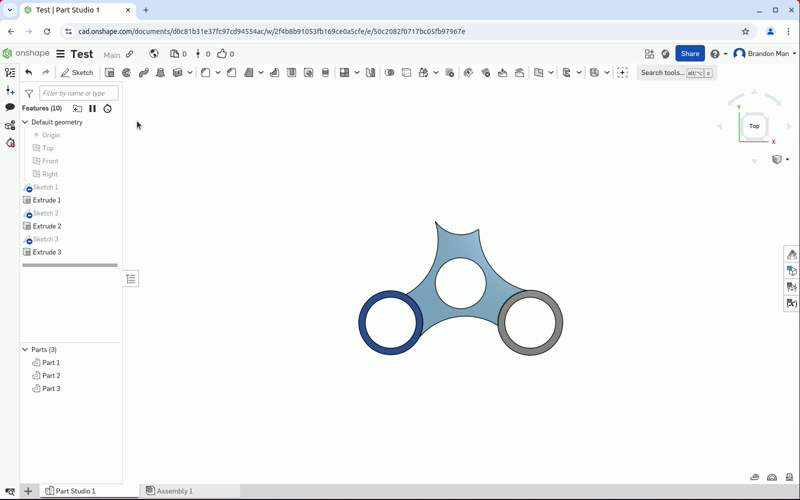
key(shift+h)
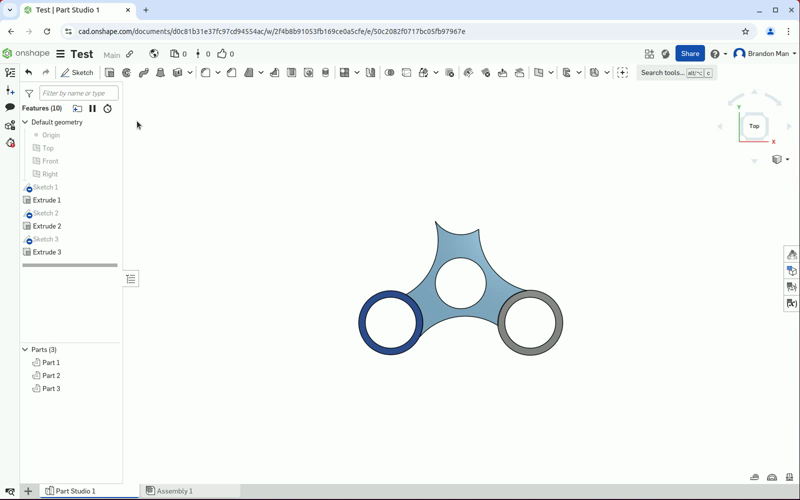
key(shift+h)
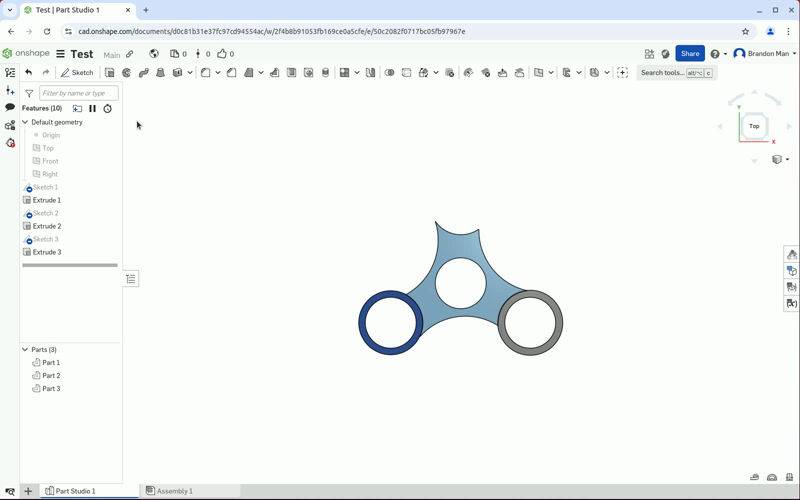
mouse_move(73, 189)
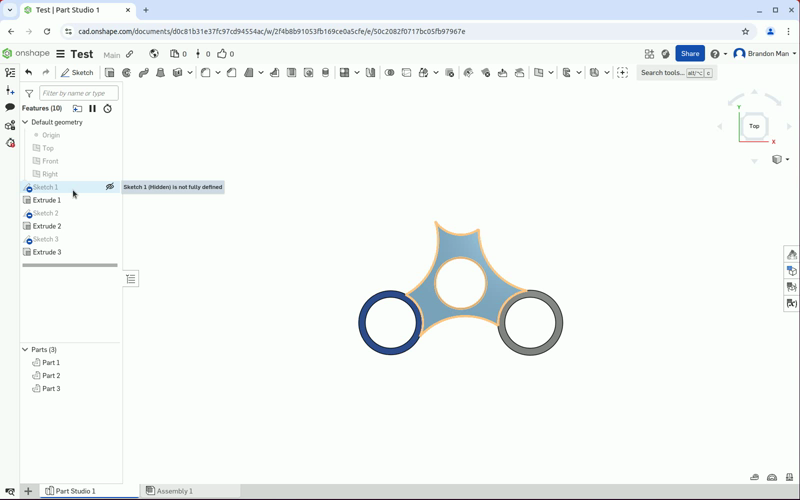
click(73, 189)
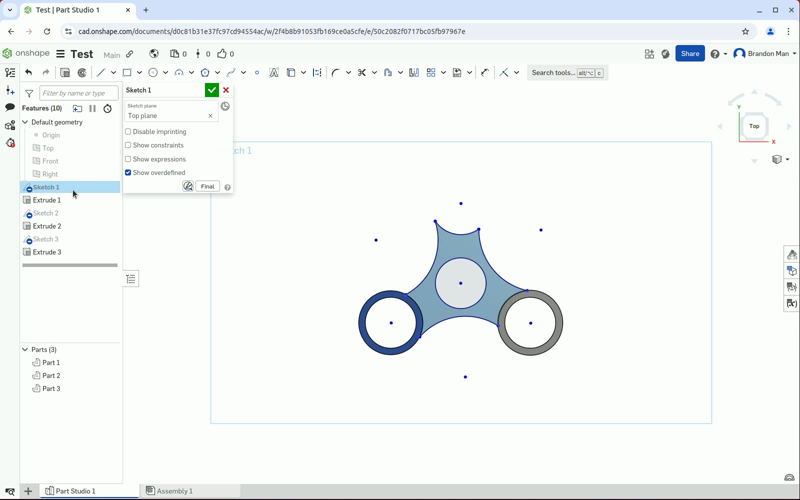
mouse_move(229, 92)
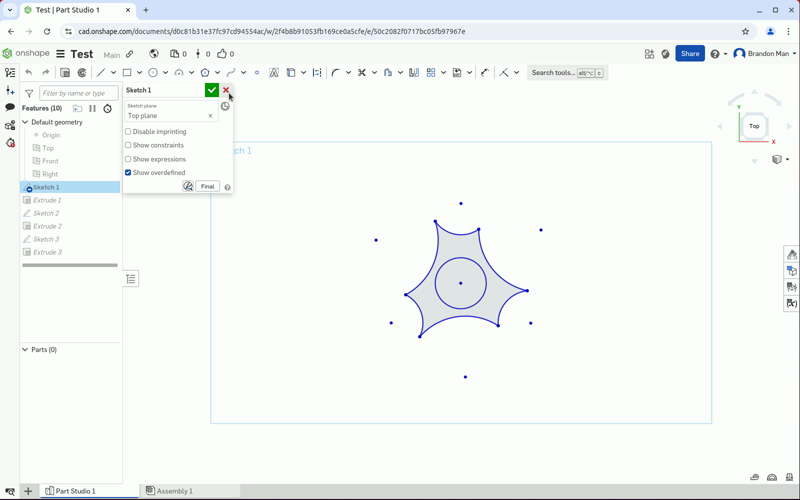
click(229, 92)
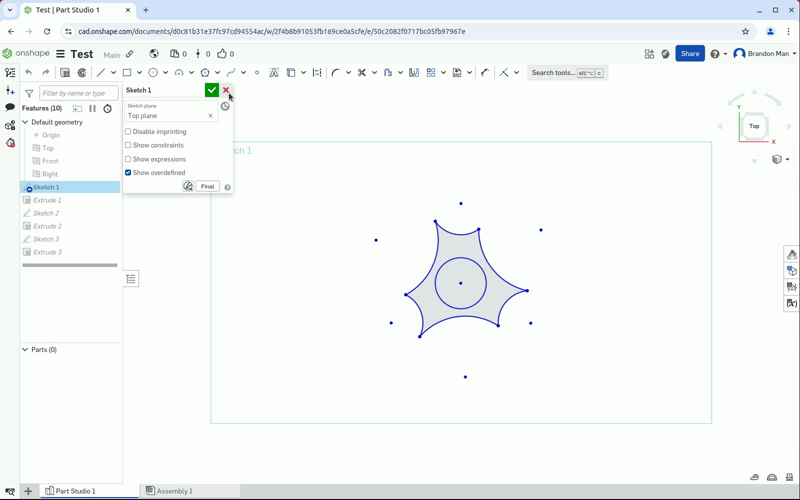
key(shift+s)
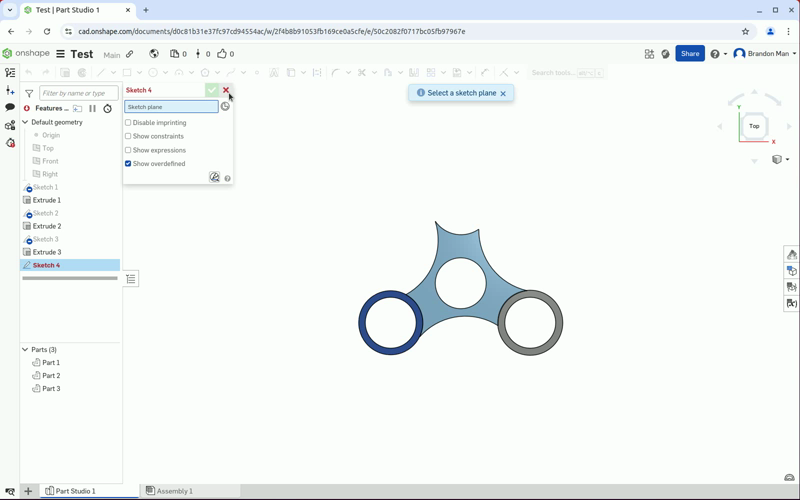
mouse_move(73, 150)
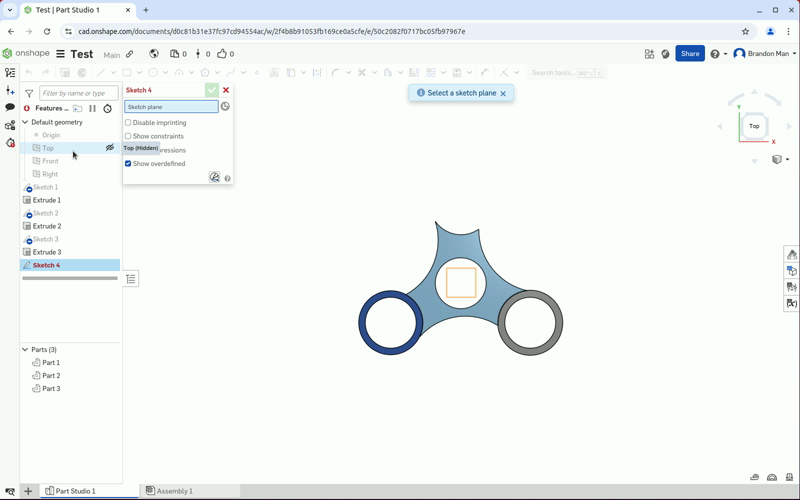
click(73, 150)
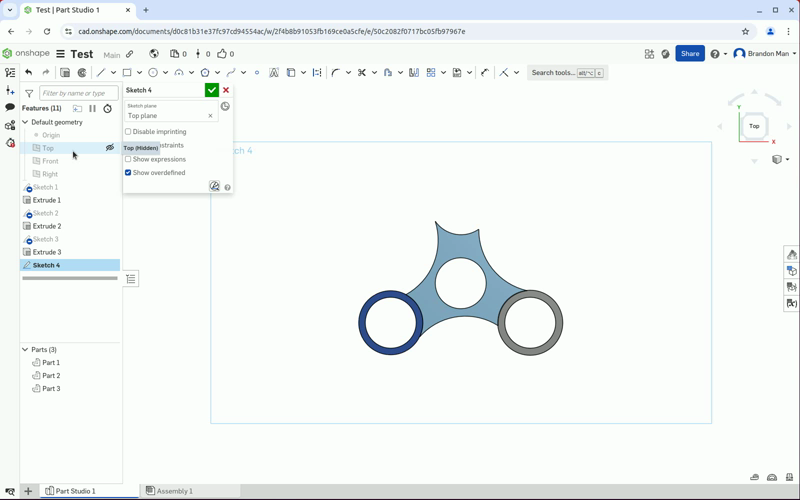
mouse_move(73, 352)
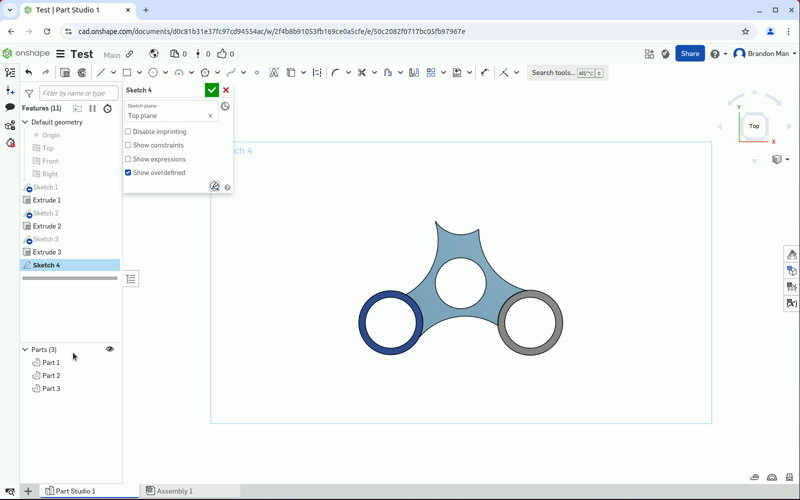
key(y)
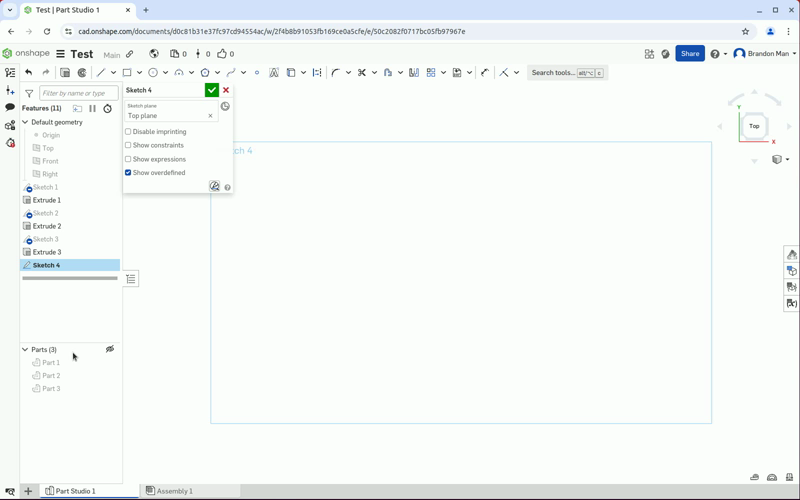
key(c)
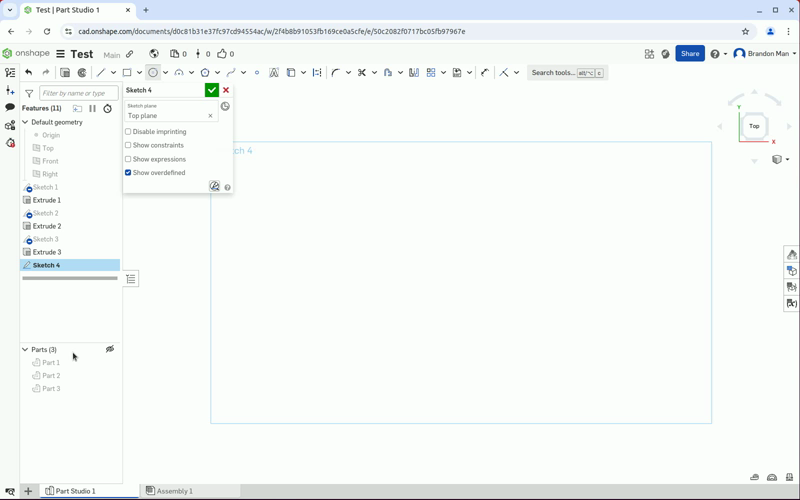
key_down(shift)
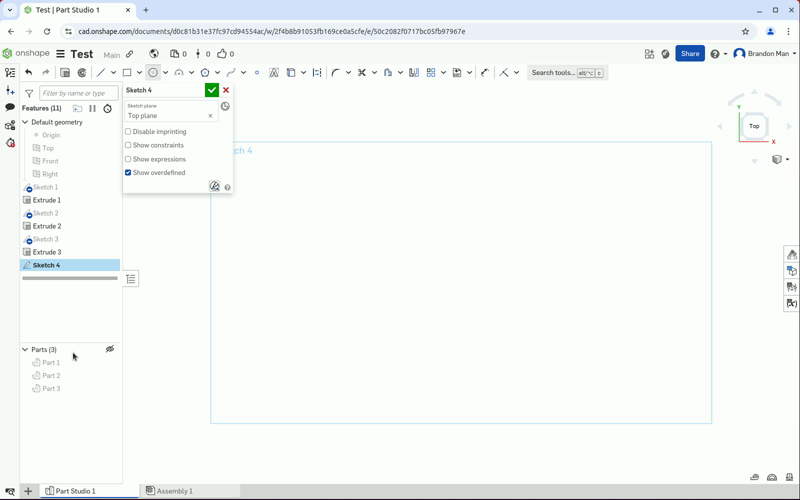
mouse_move(461, 201)
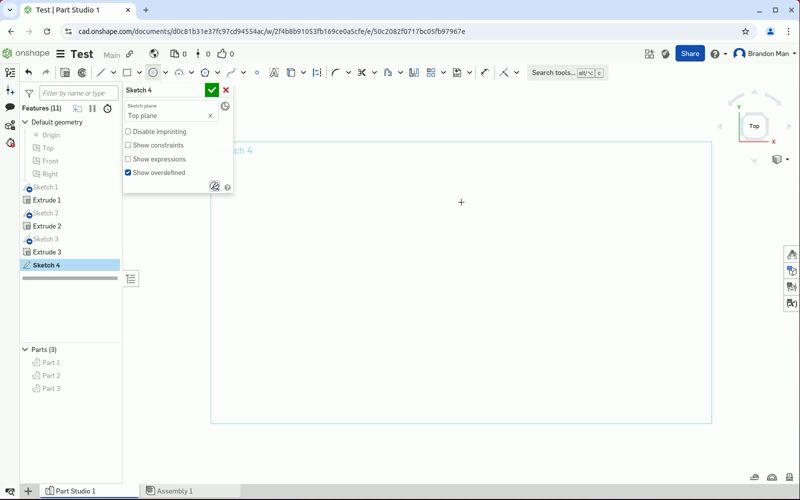
click(461, 201)
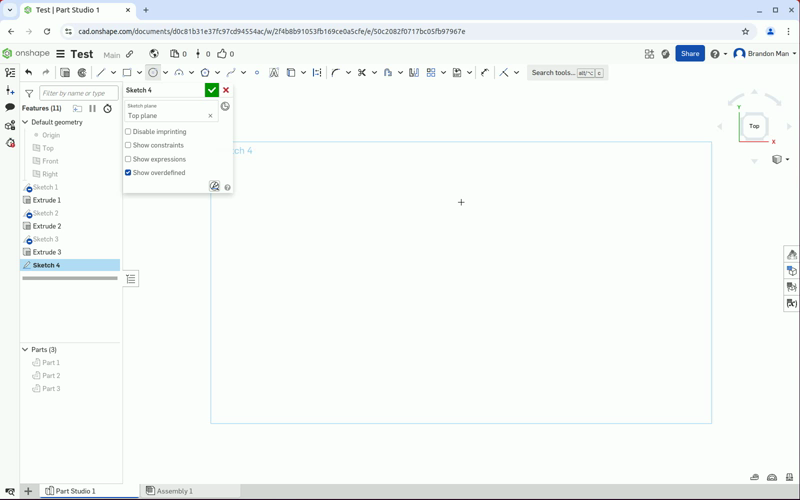
key_up(shift)
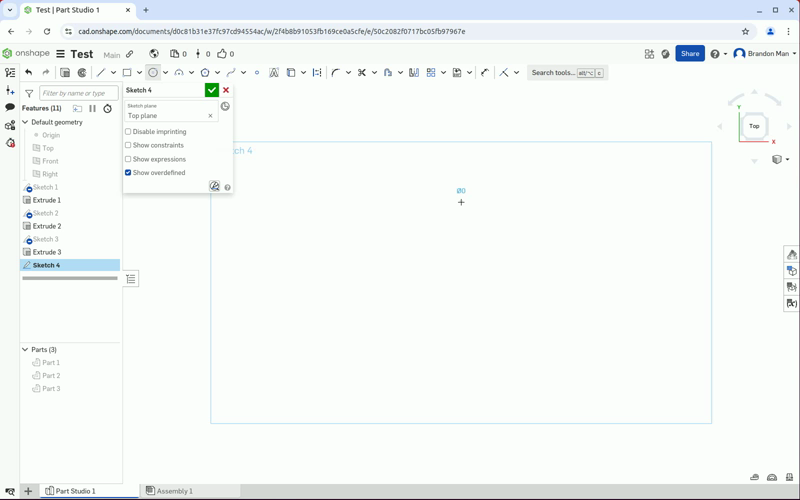
mouse_move(493, 201)
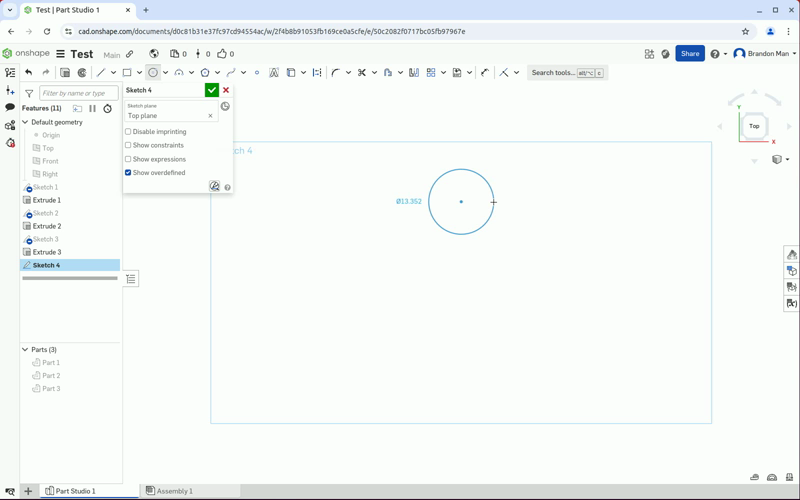
click(493, 201)
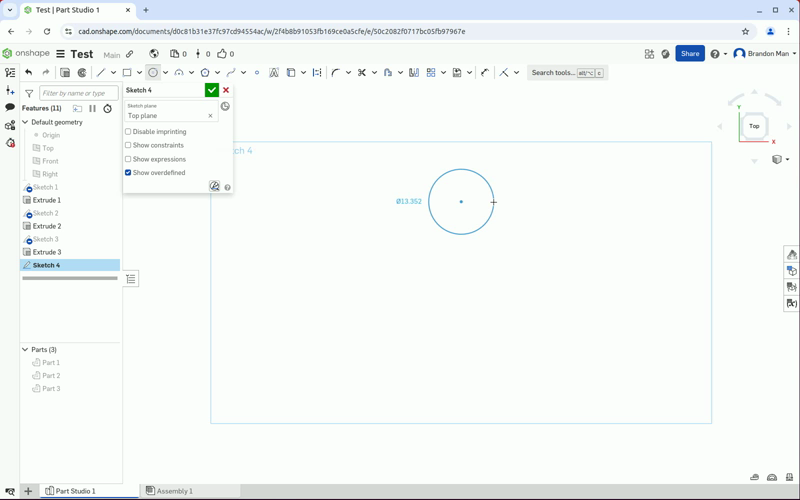
key(esc)
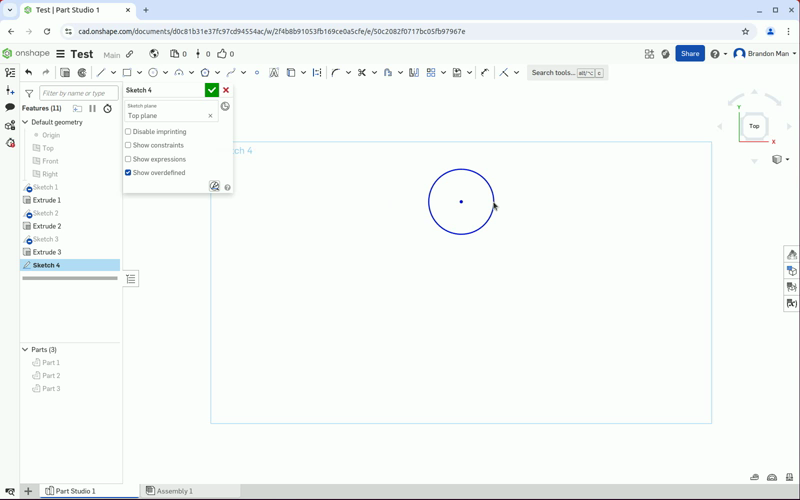
key(c)
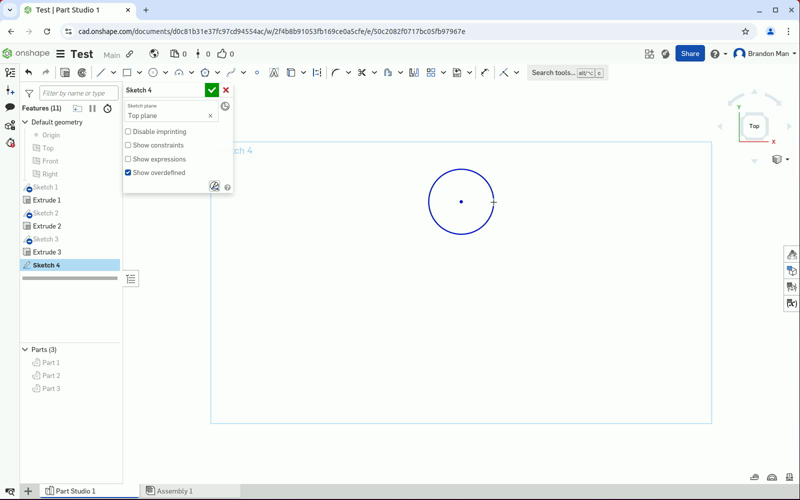
key_down(shift)
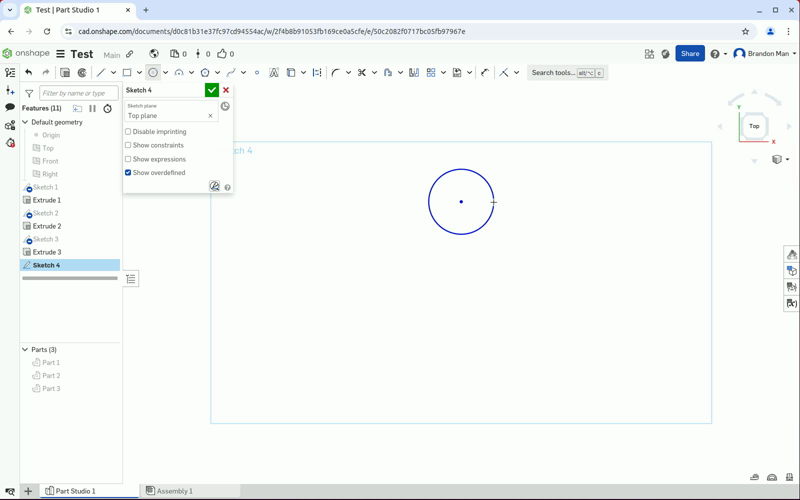
mouse_move(461, 201)
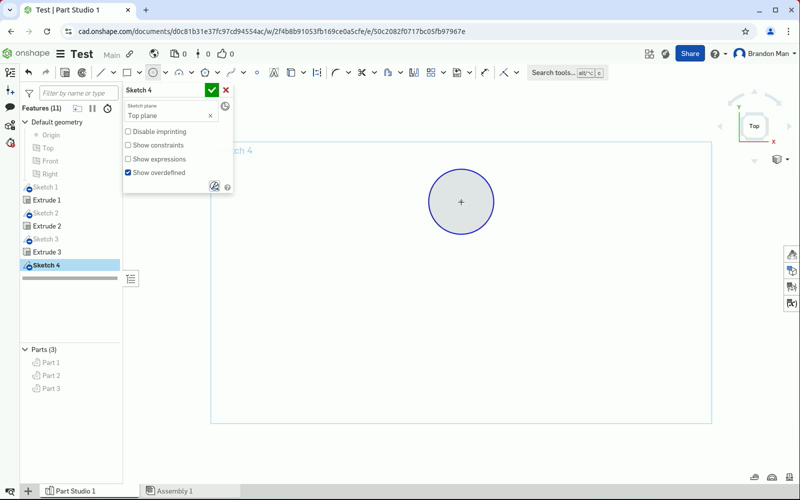
click(461, 201)
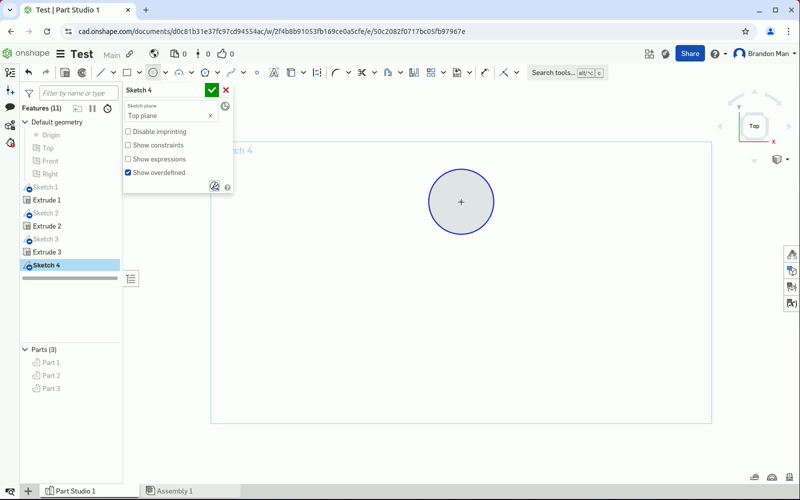
key_up(shift)
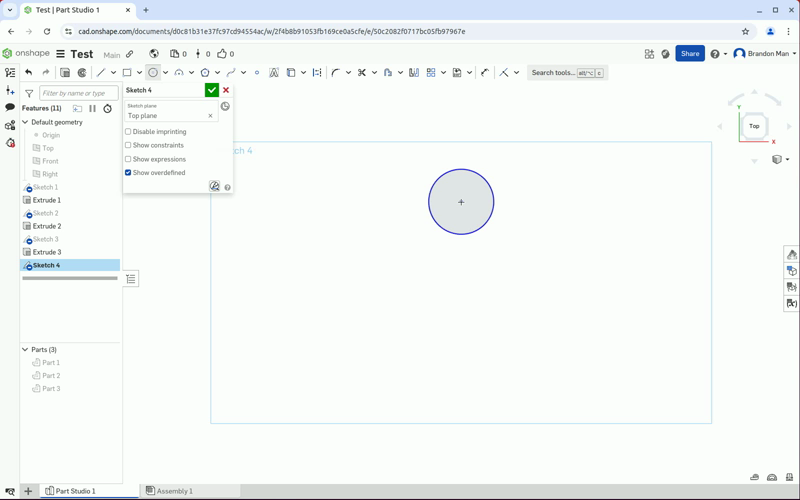
mouse_move(486, 201)
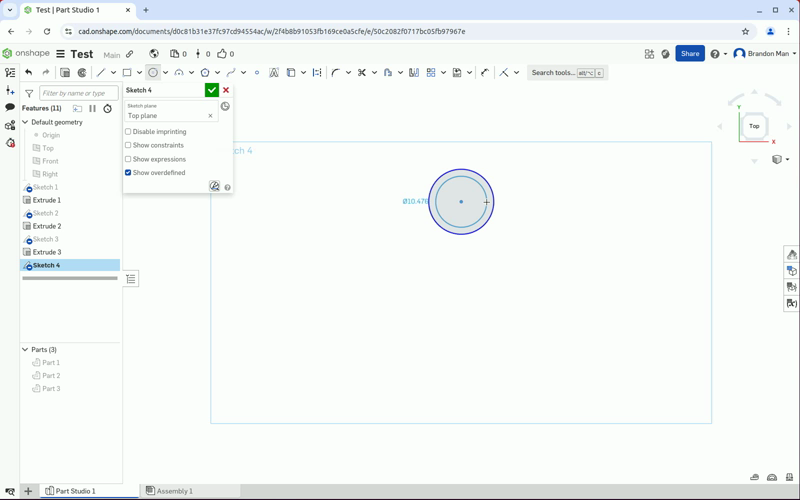
click(486, 201)
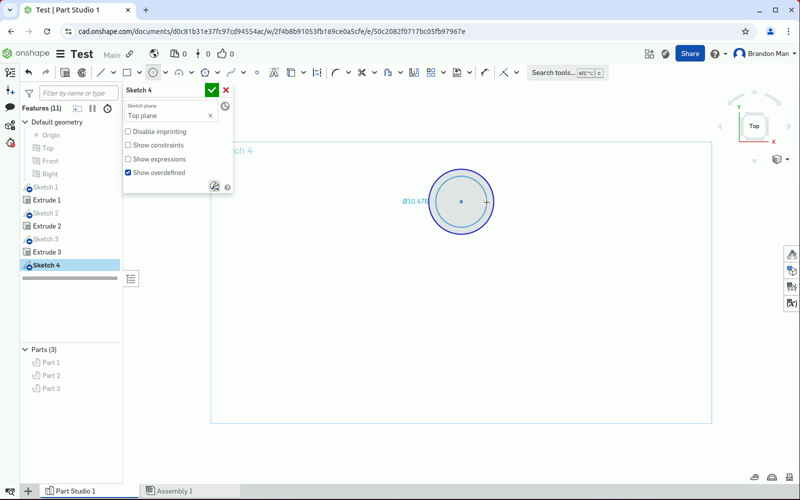
key(esc)
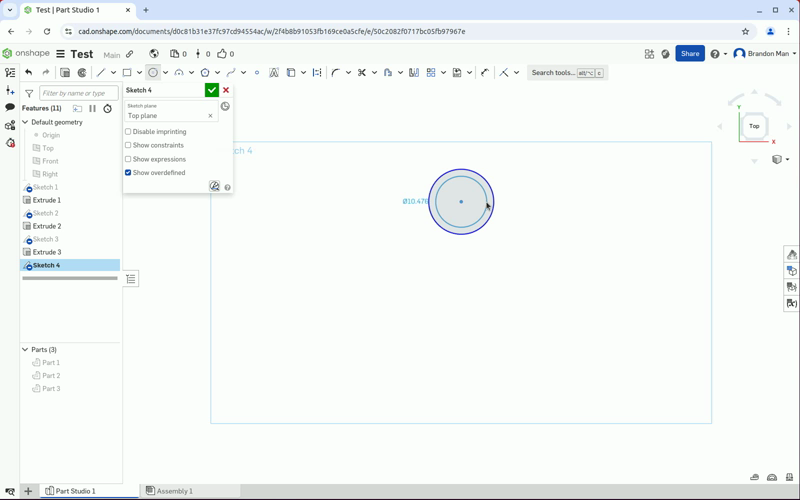
mouse_move(481, 223)
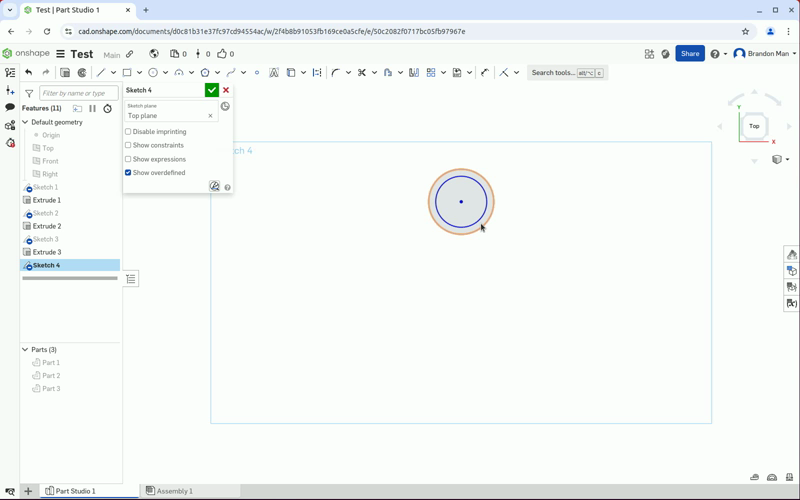
scroll(6)
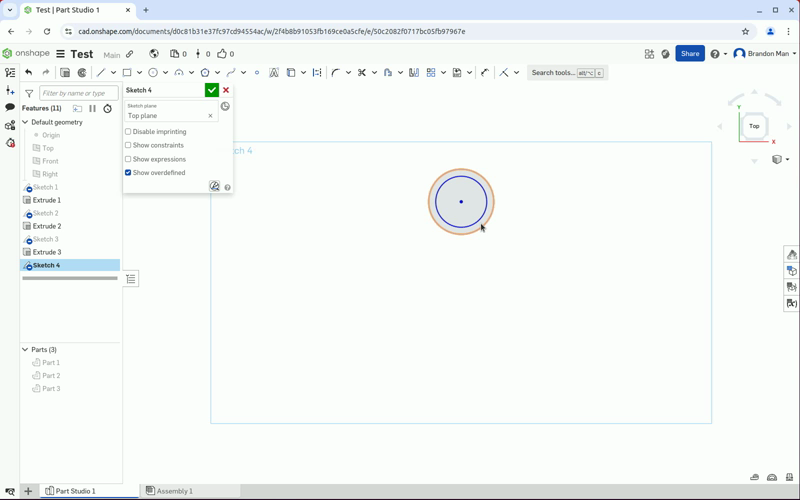
scroll(6)
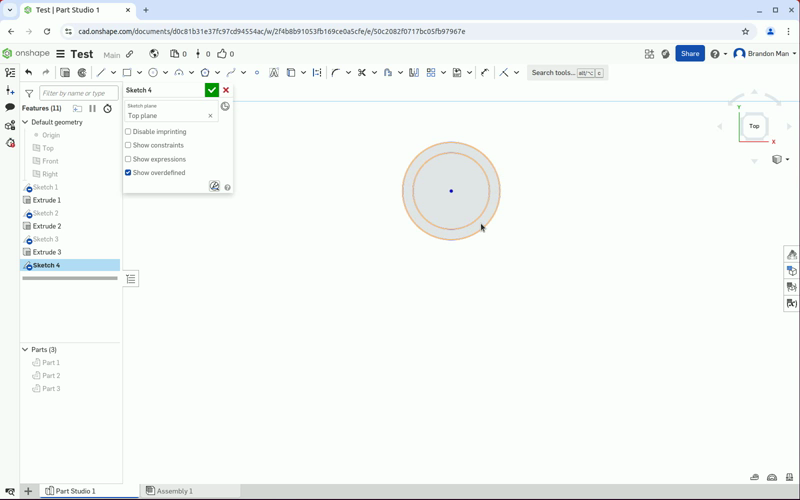
scroll(6)
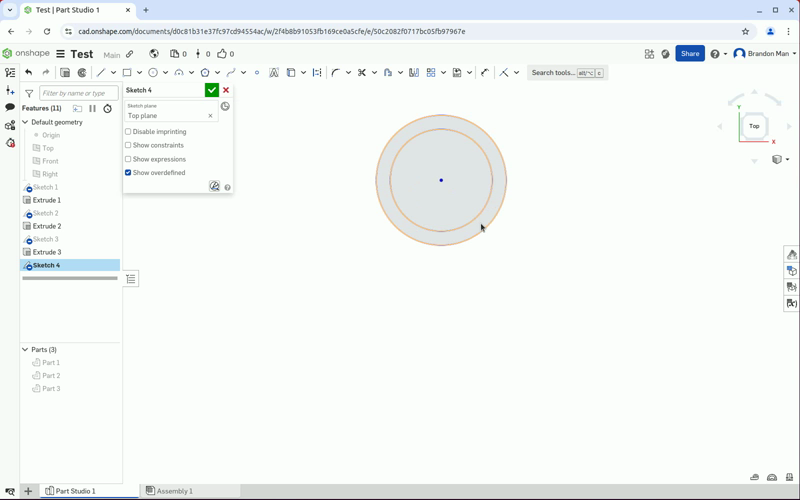
scroll(6)
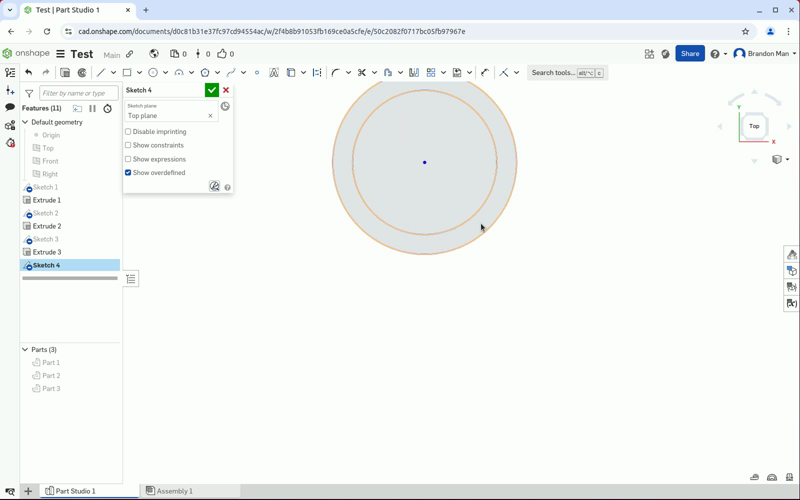
scroll(6)
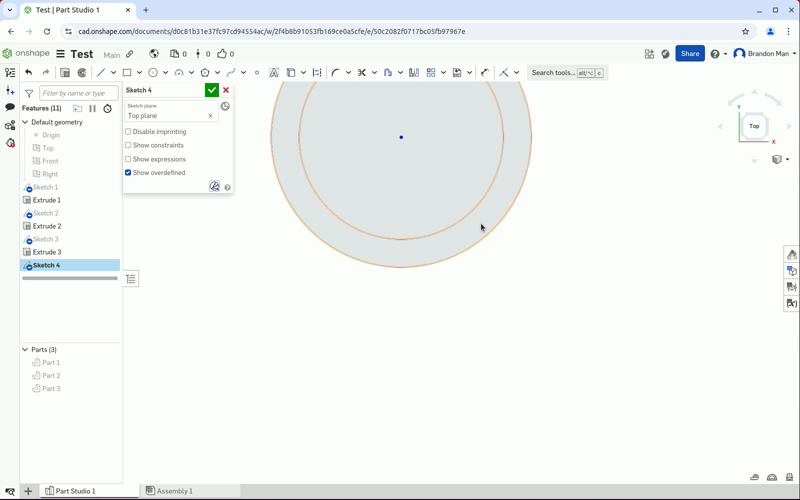
scroll(6)
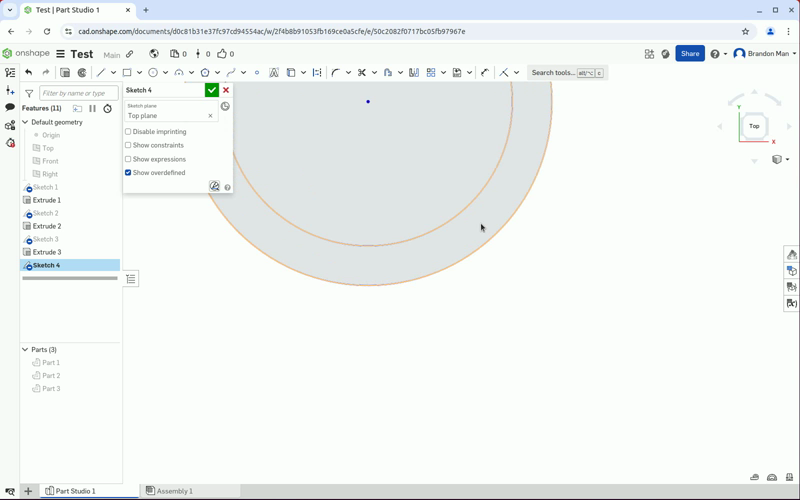
scroll(6)
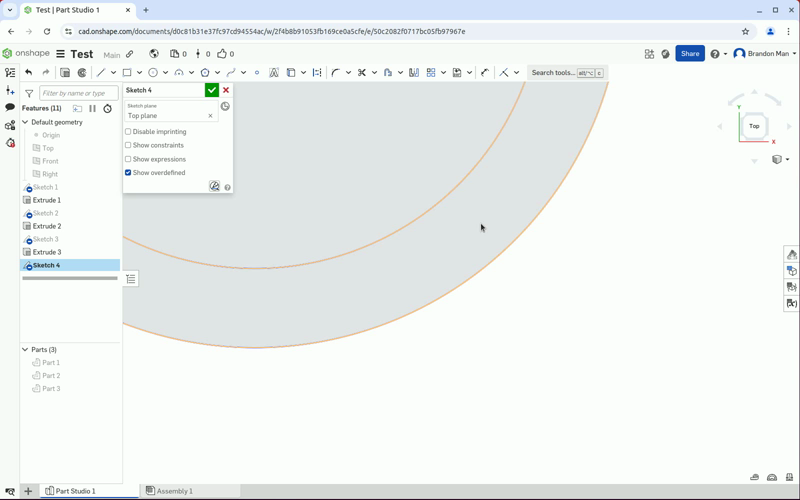
click(481, 223)
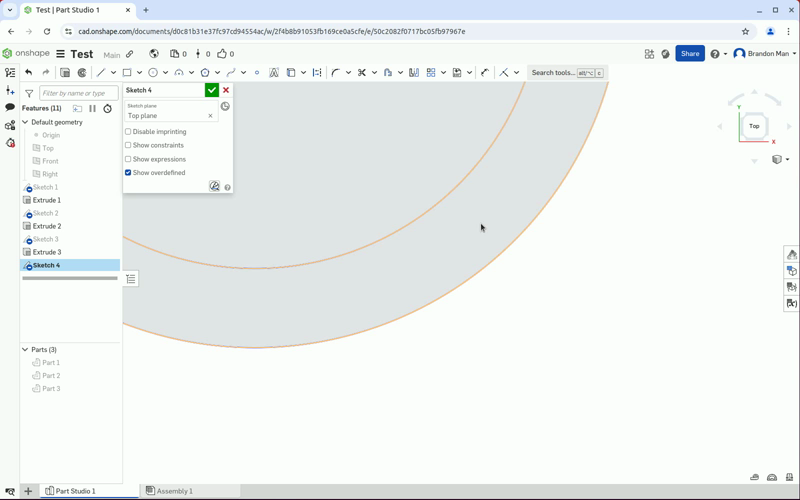
scroll(-6)
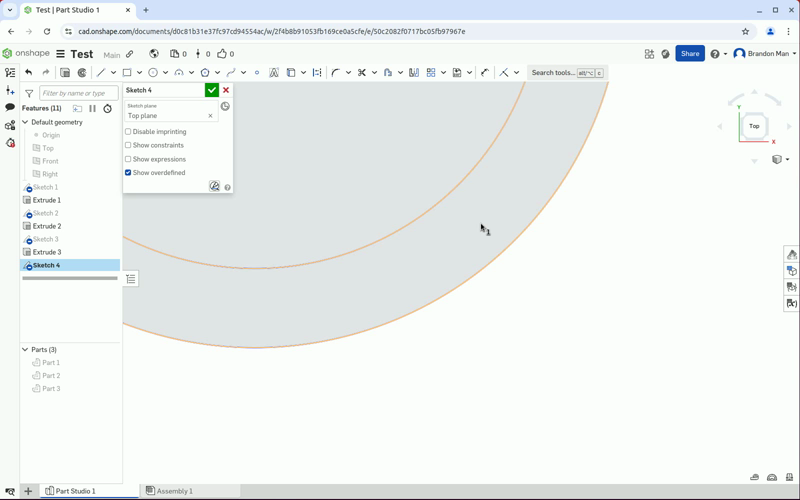
scroll(-6)
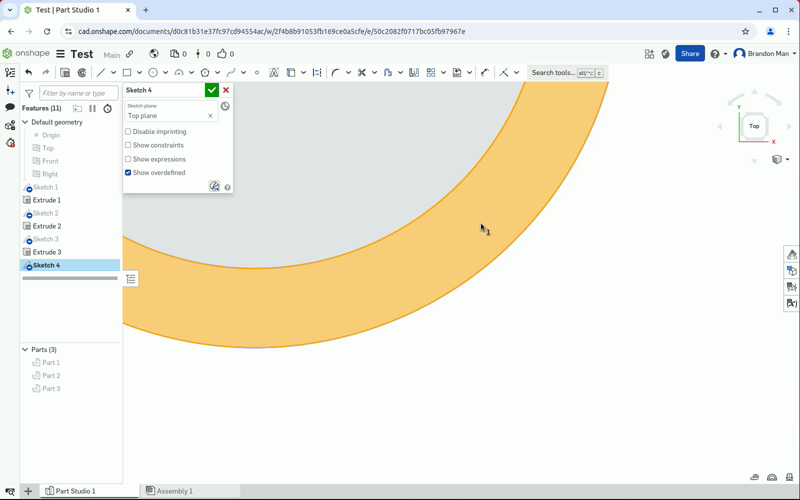
scroll(-6)
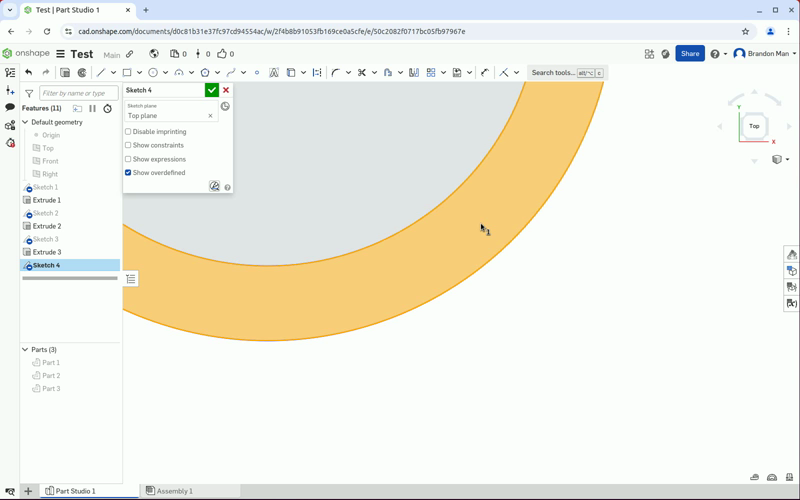
scroll(-6)
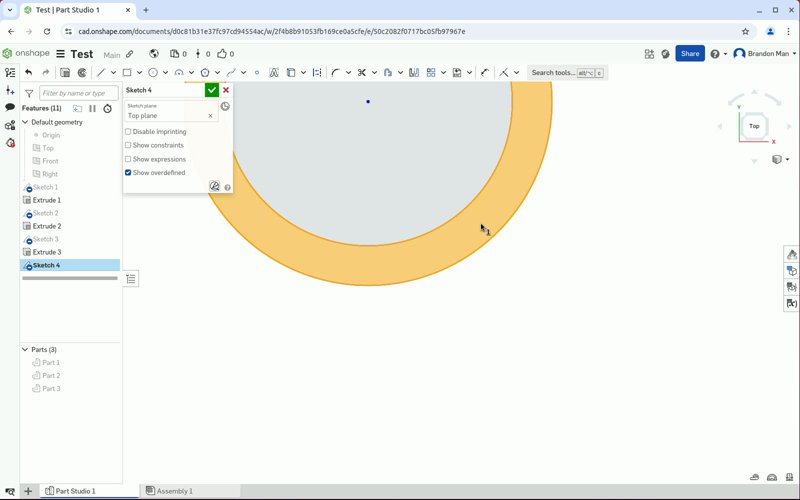
scroll(-6)
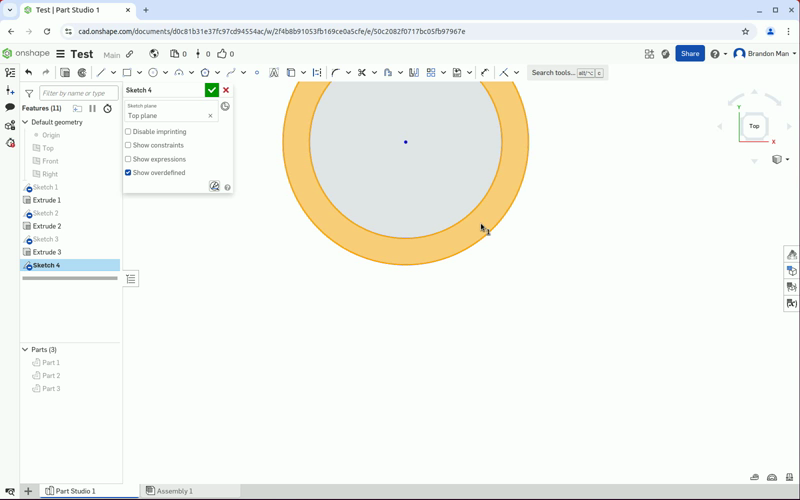
scroll(-6)
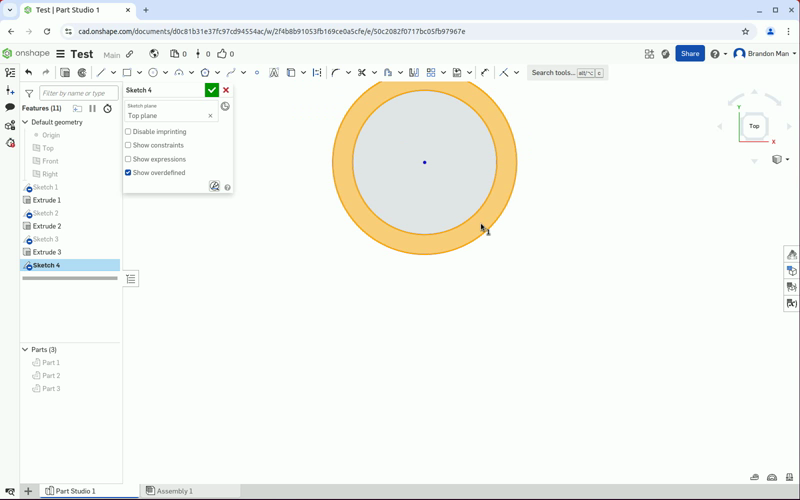
scroll(-6)
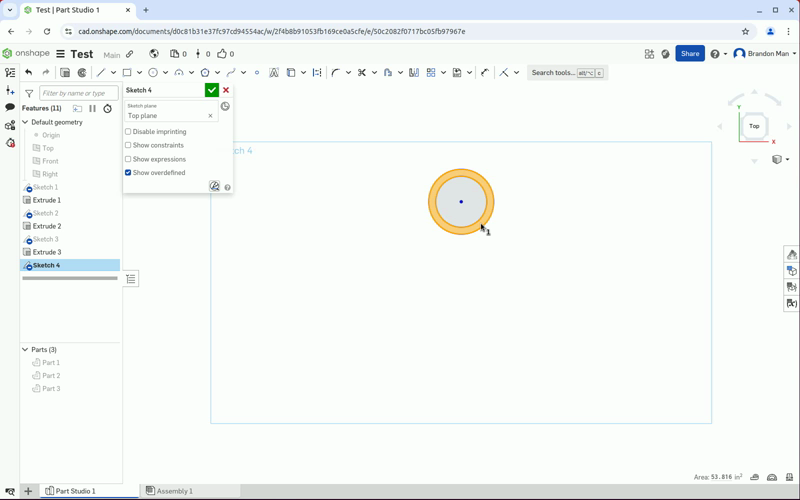
mouse_move(73, 352)
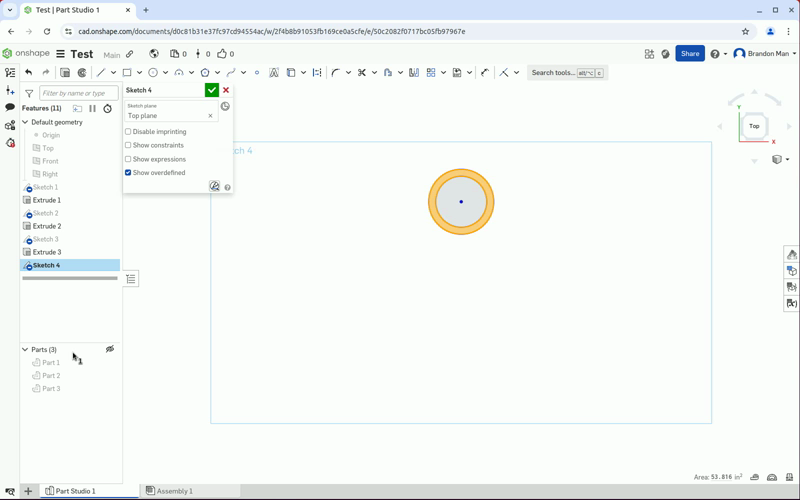
key(shift+y)
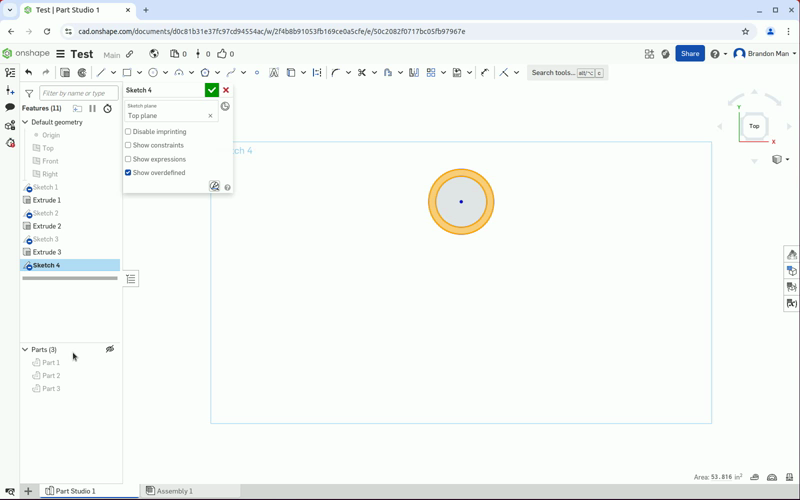
key(shift+e)
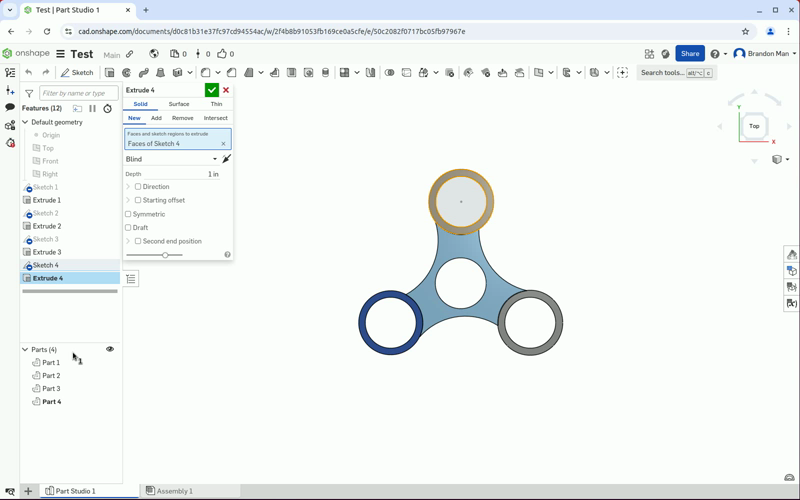
mouse_move(143, 106)
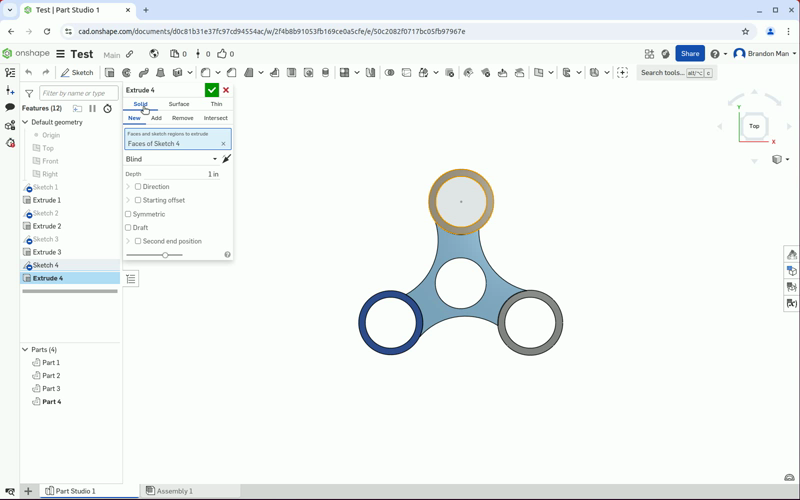
click(143, 106)
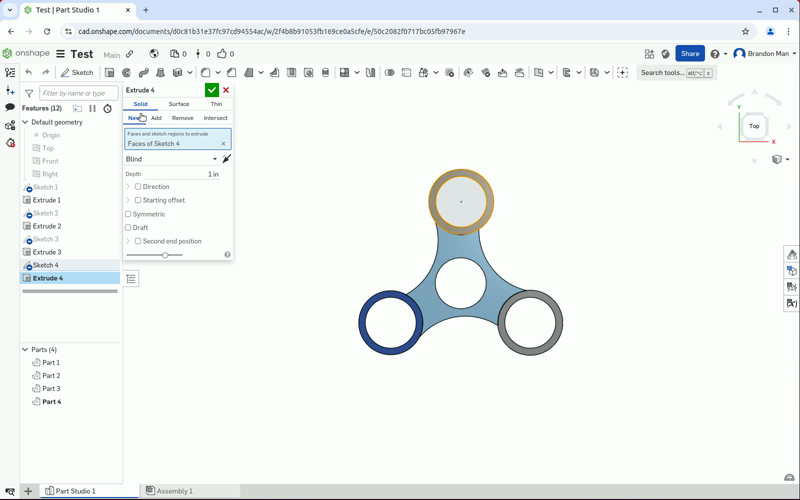
mouse_move(137, 120)
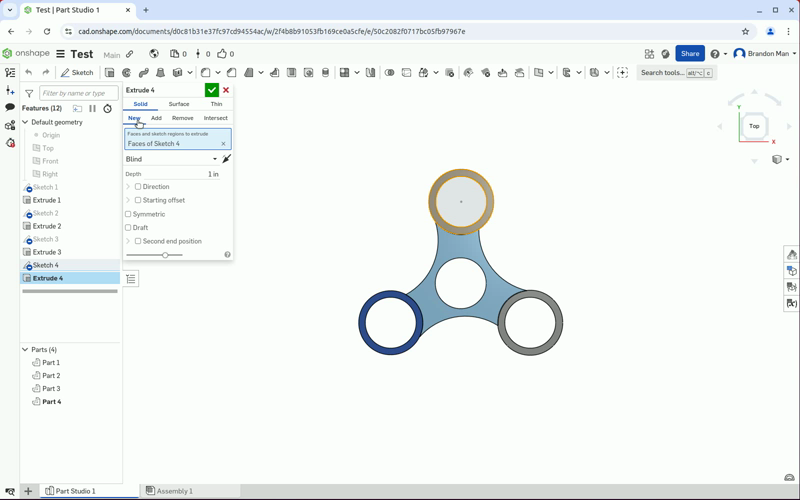
click(137, 120)
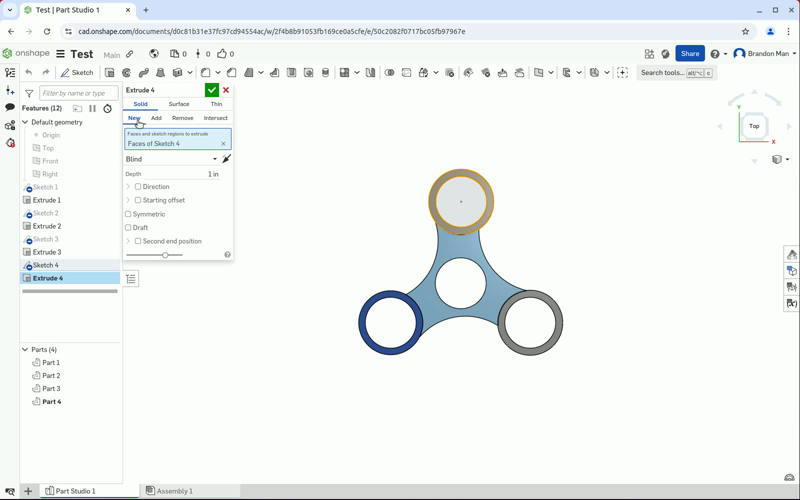
key(tab, 4)
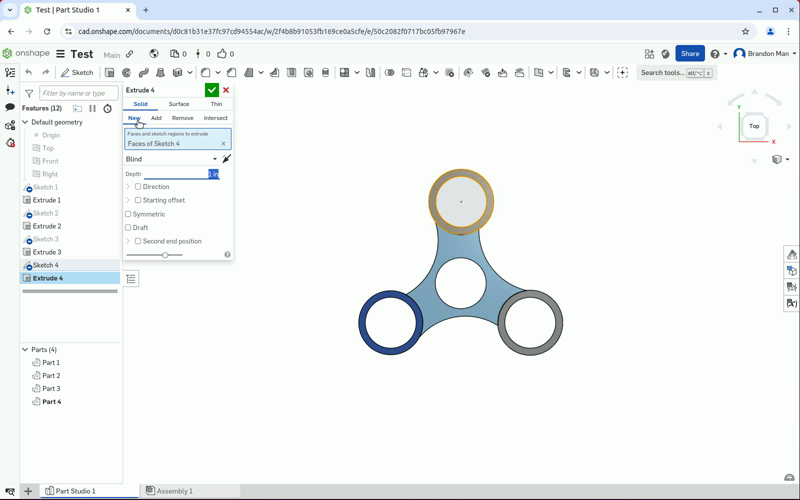
text(3.611)
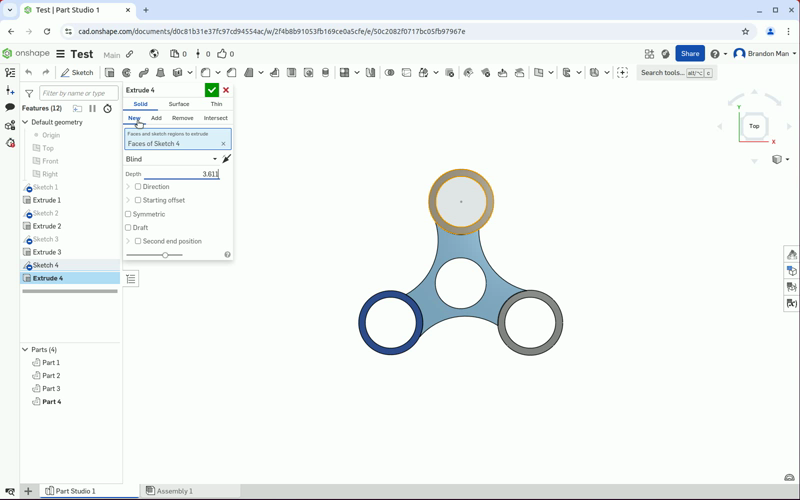
key(enter)
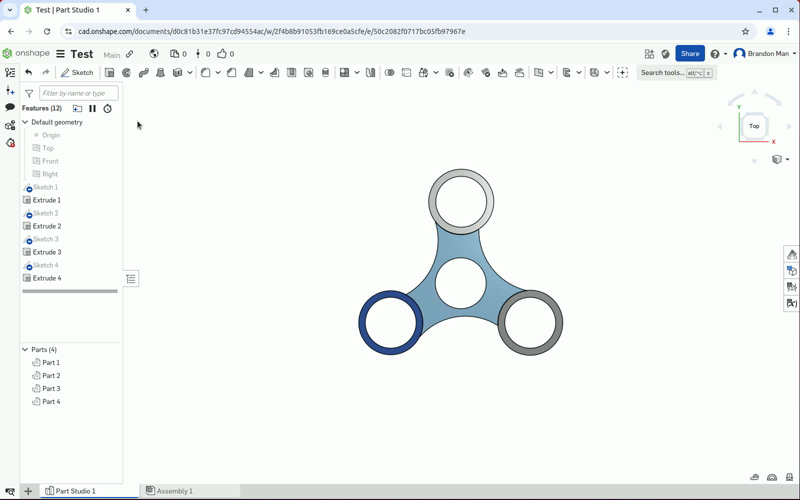
key(shift+h)
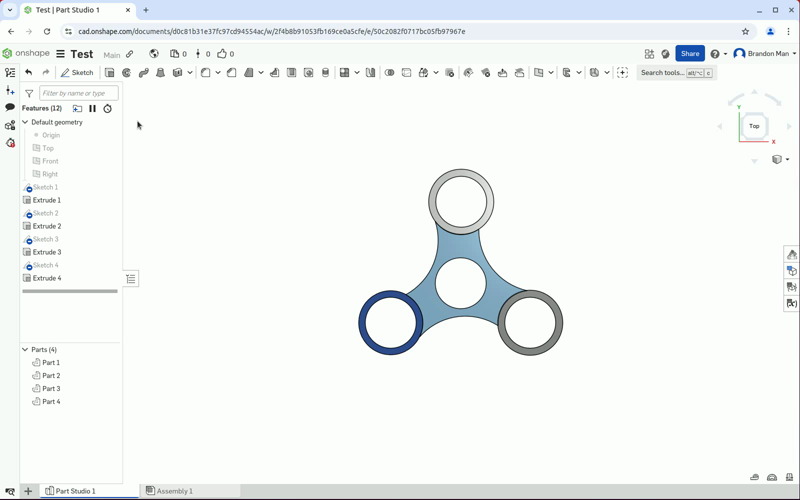
key(shift+h)
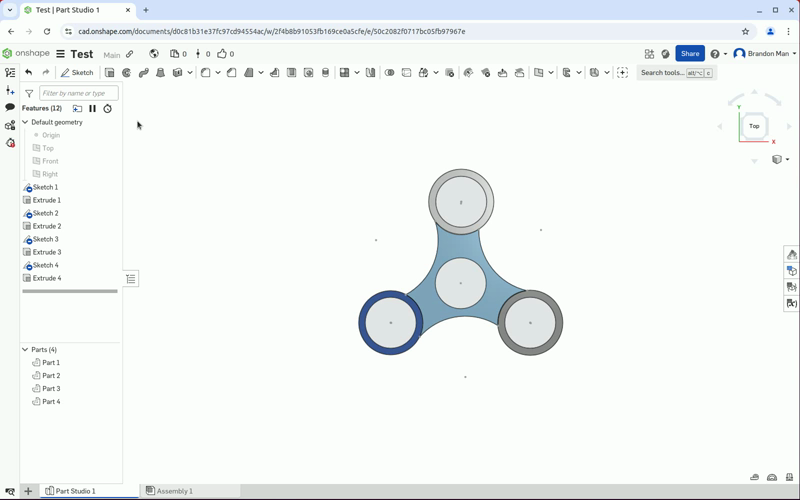
key(shift+7)
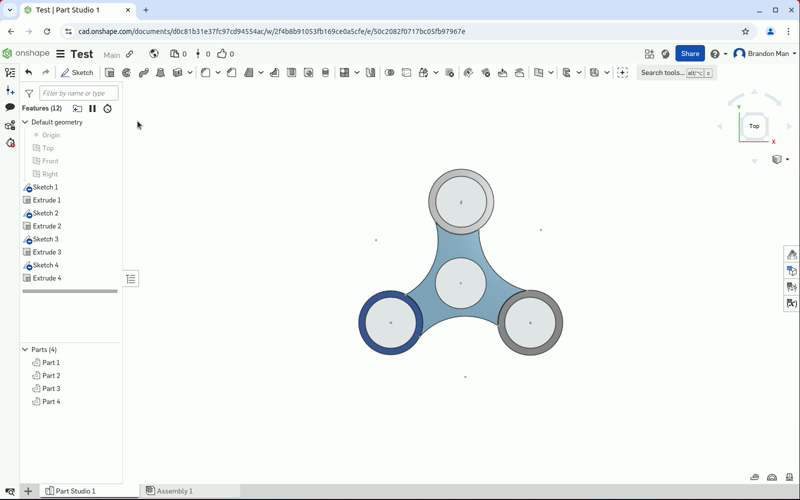
key(up, 3)
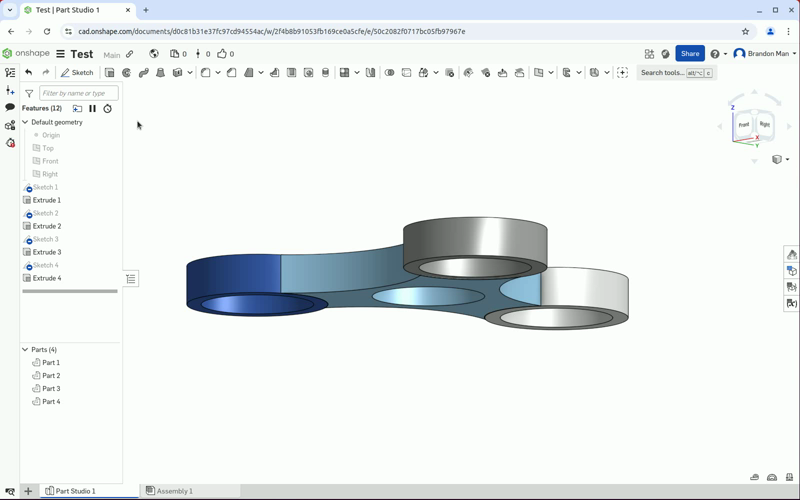
key(left, 3)
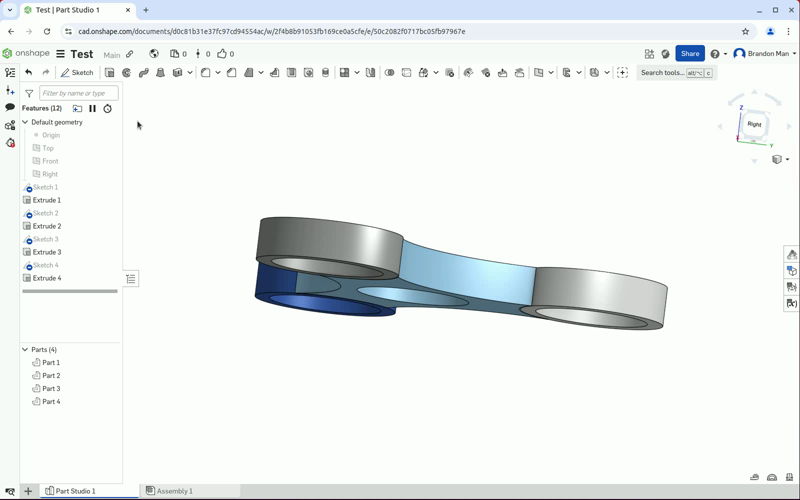
key(right, 3)
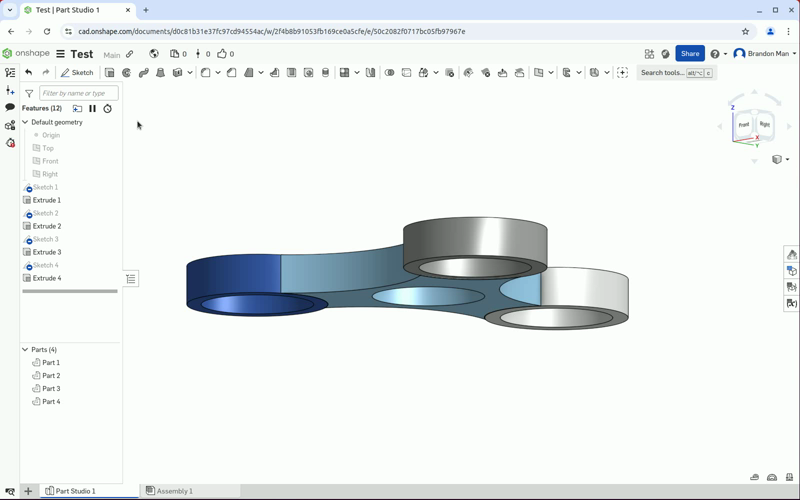
key(down, 3)
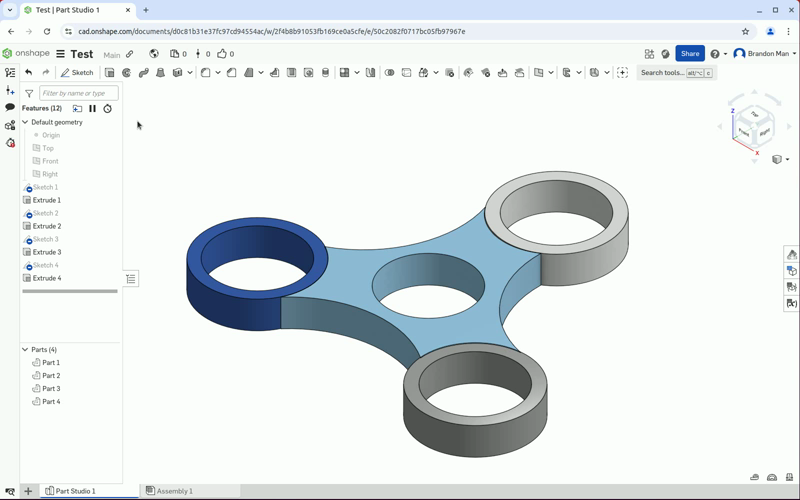
mouse_move(73, 189)
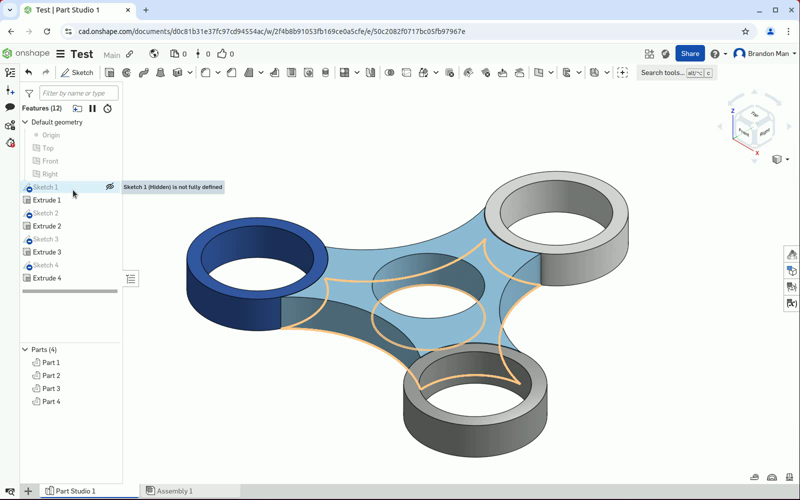
click(73, 189)